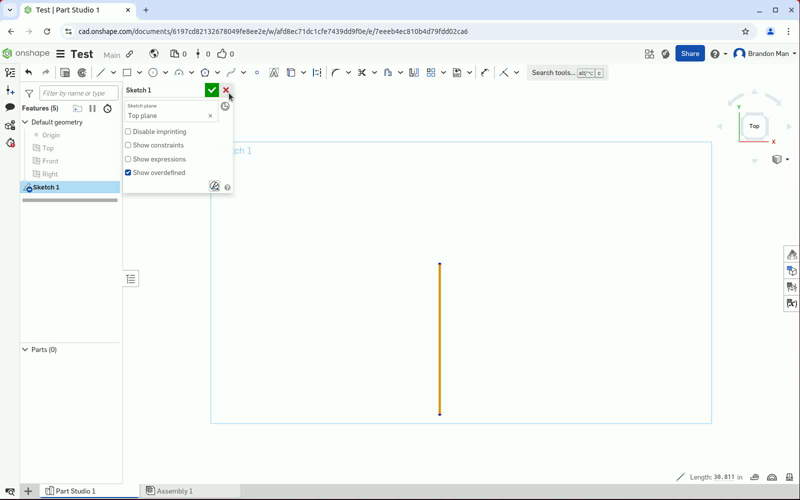
key(shift+h)
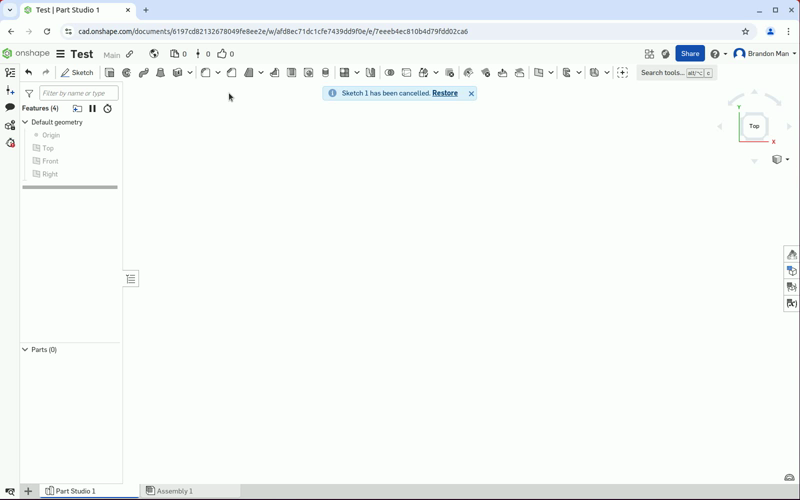
mouse_move(73, 352)
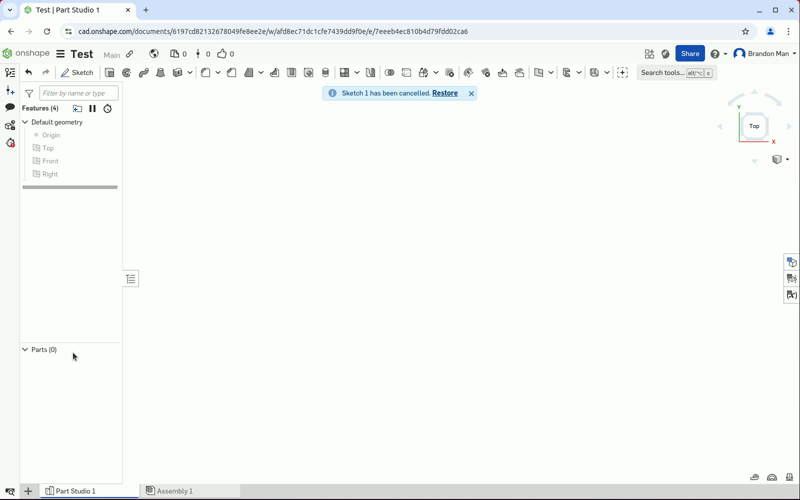
key(y)
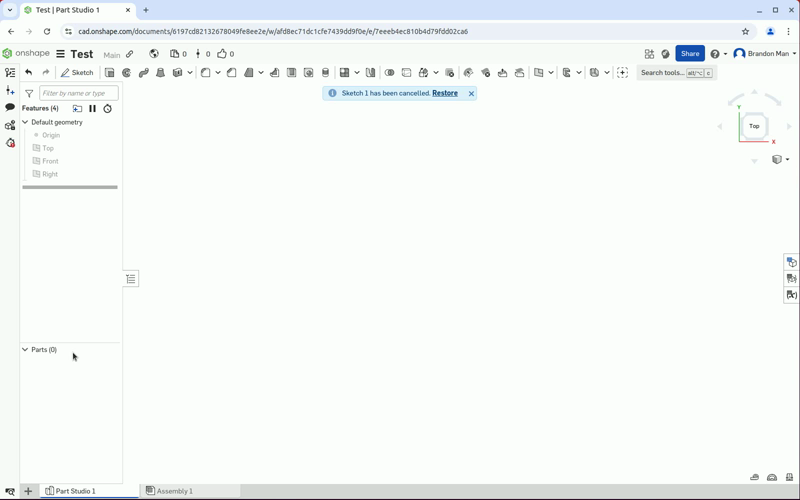
key(shift+p)
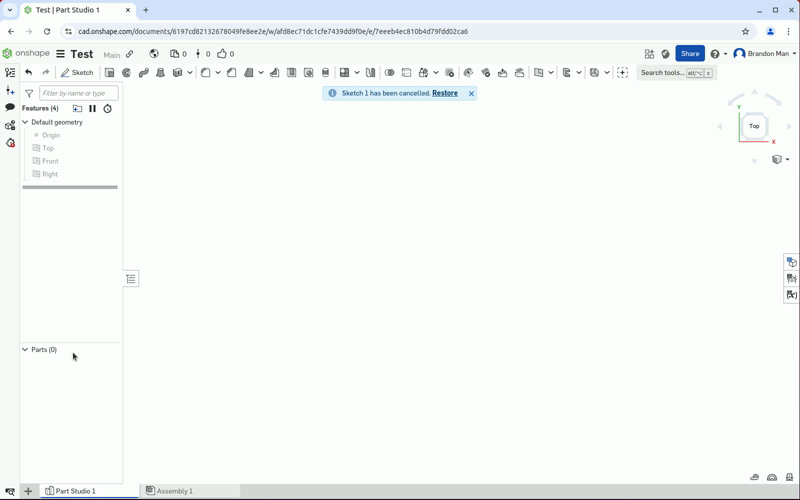
key(space)
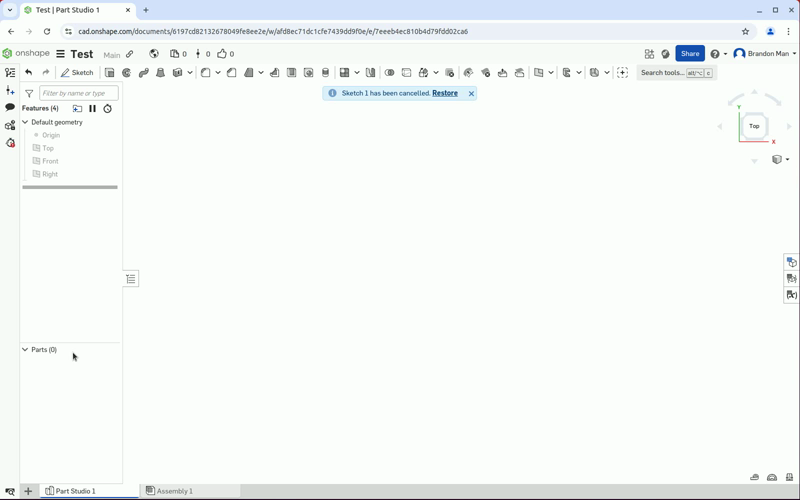
key_down(shift)
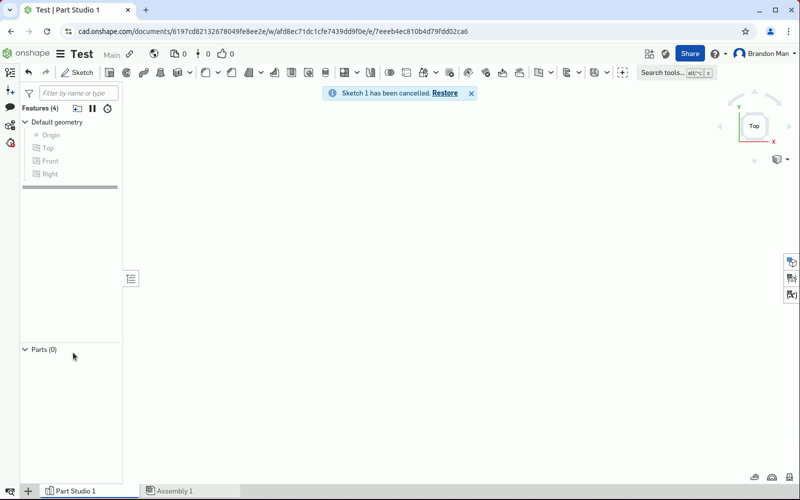
key(up)
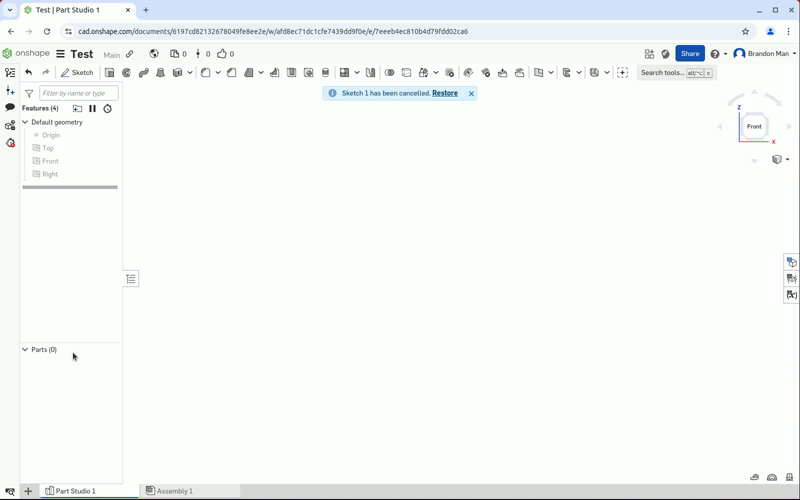
key_up(shift)
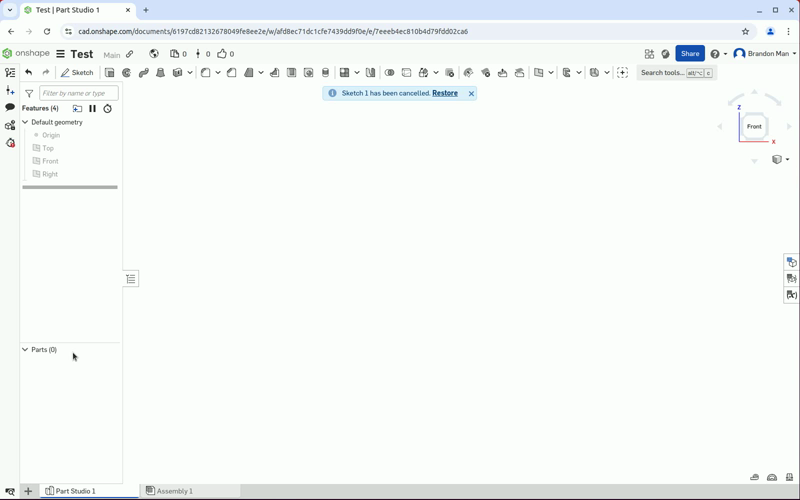
mouse_move(73, 352)
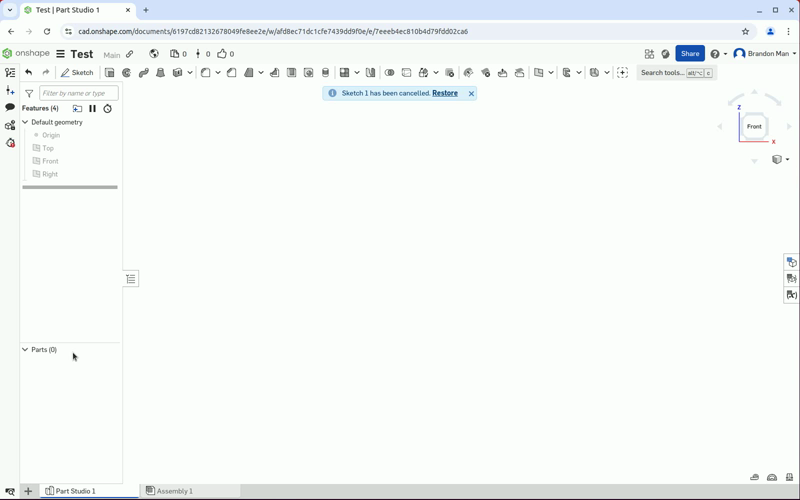
key(shift+y)
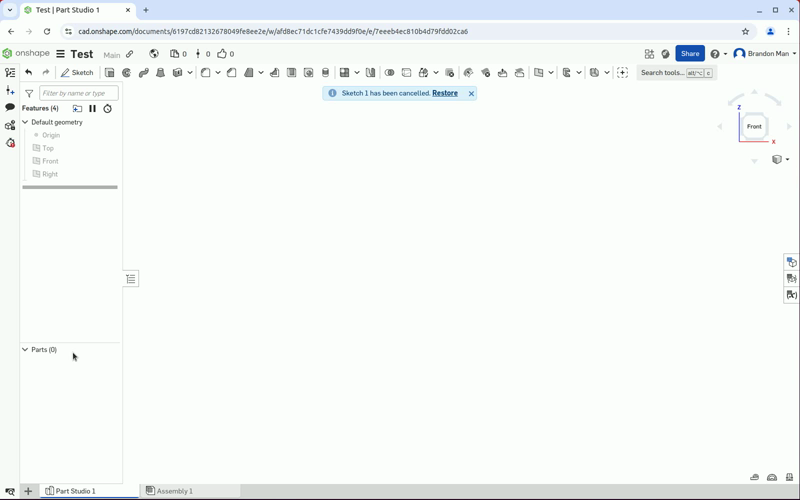
key(shift+s)
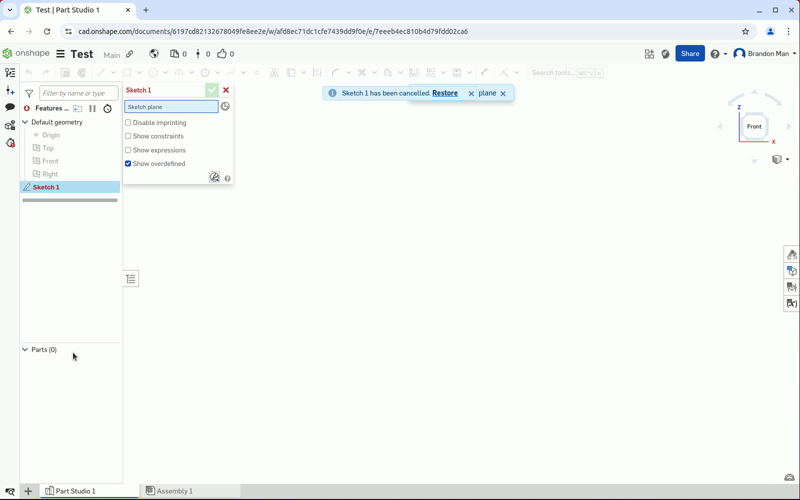
mouse_move(73, 163)
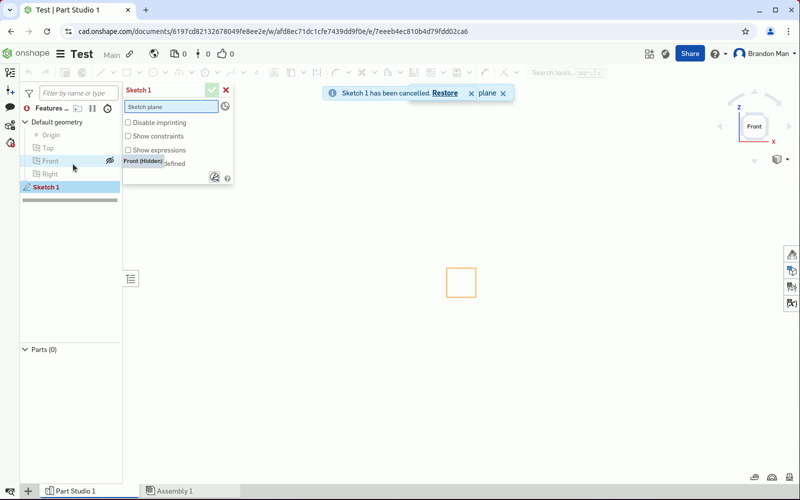
click(73, 163)
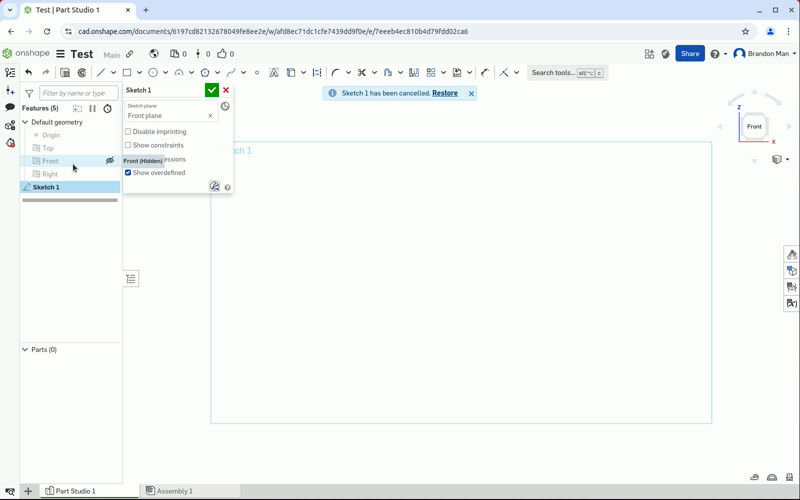
mouse_move(73, 352)
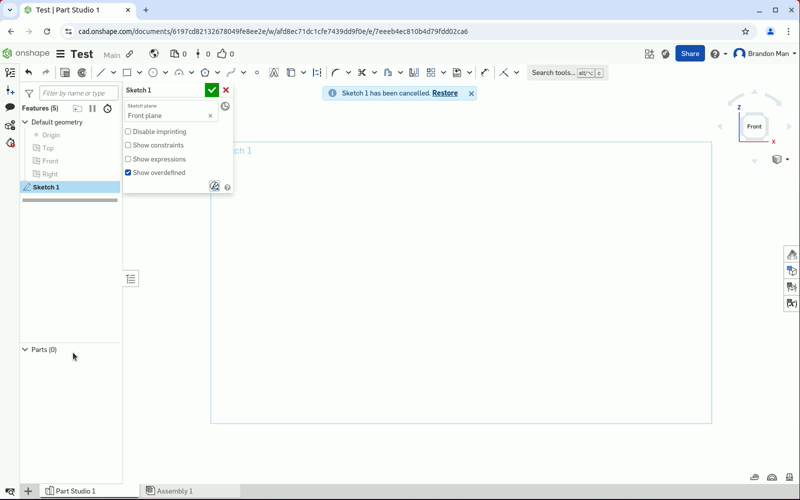
key(y)
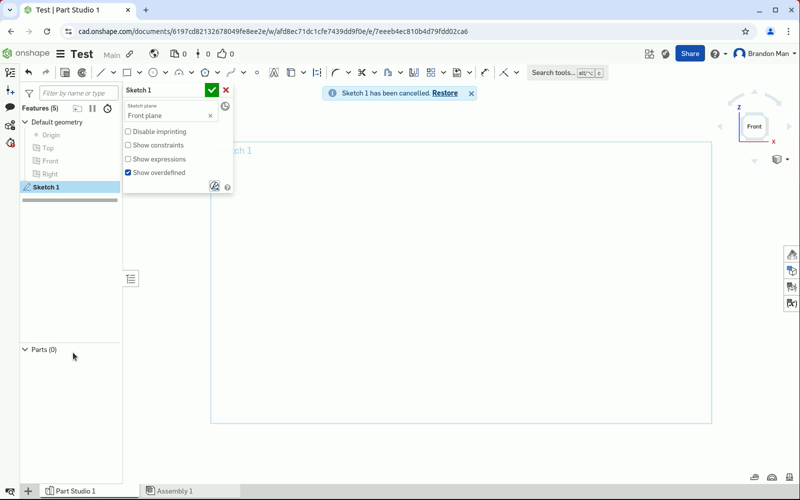
key(c)
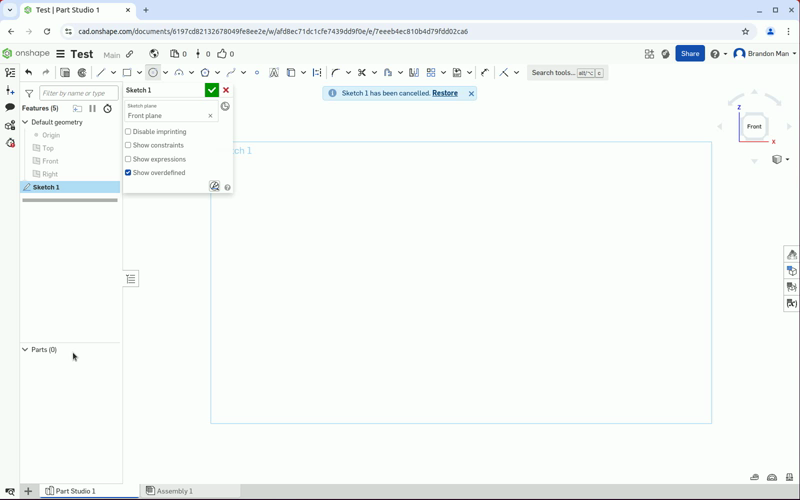
key_down(shift)
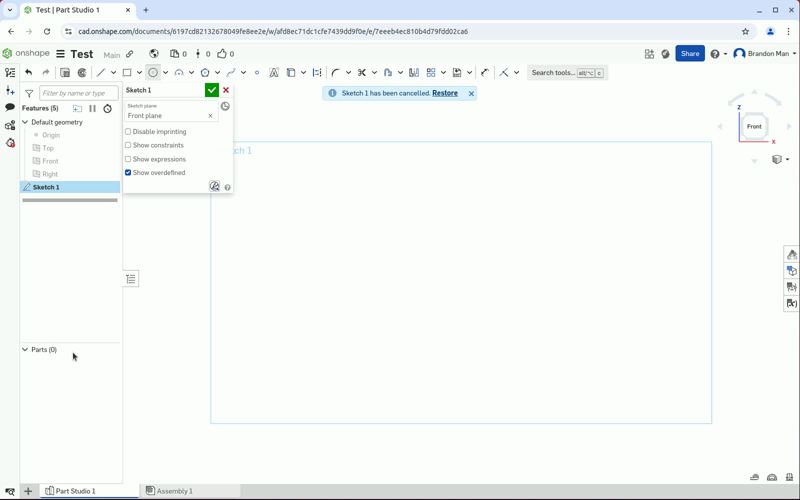
mouse_move(500, 216)
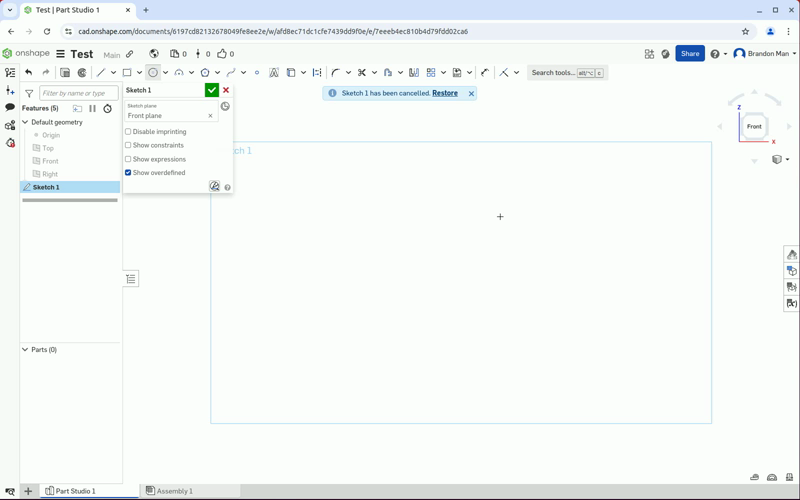
click(500, 216)
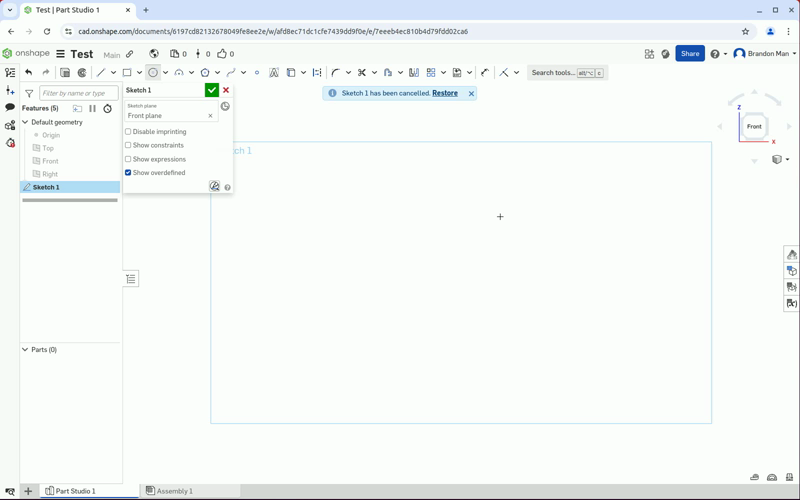
key_up(shift)
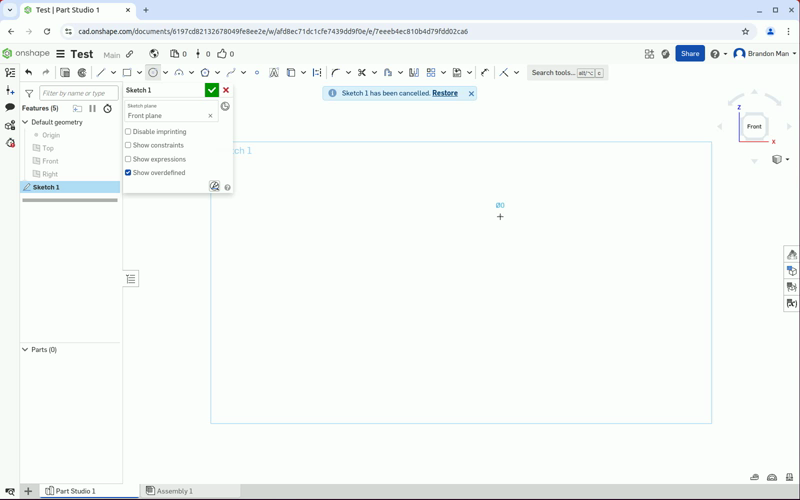
mouse_move(535, 216)
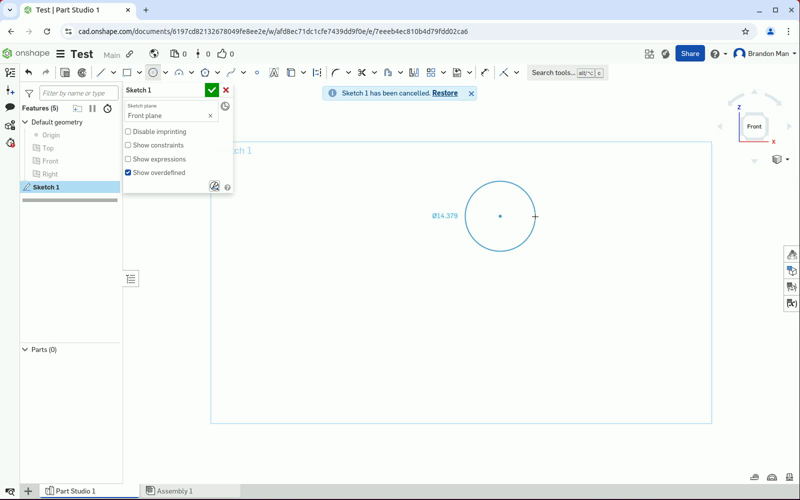
click(535, 216)
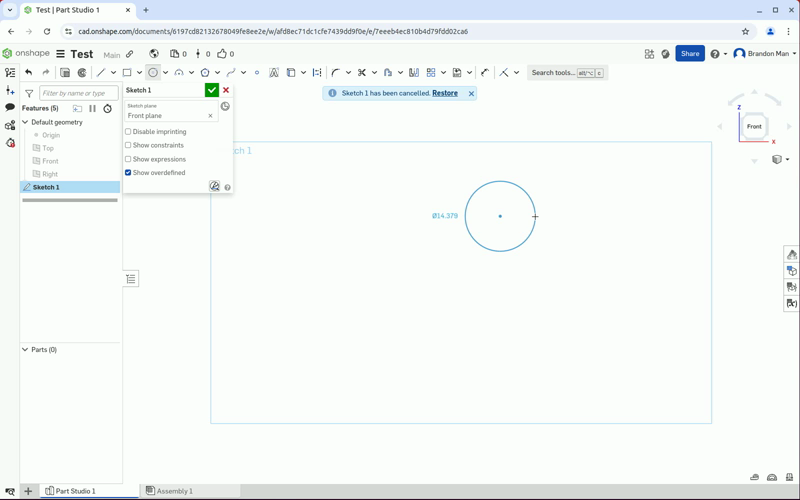
key(esc)
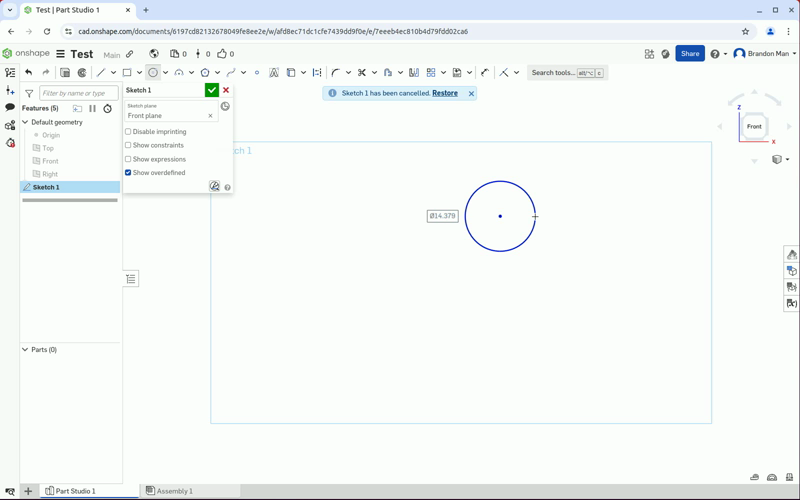
key(c)
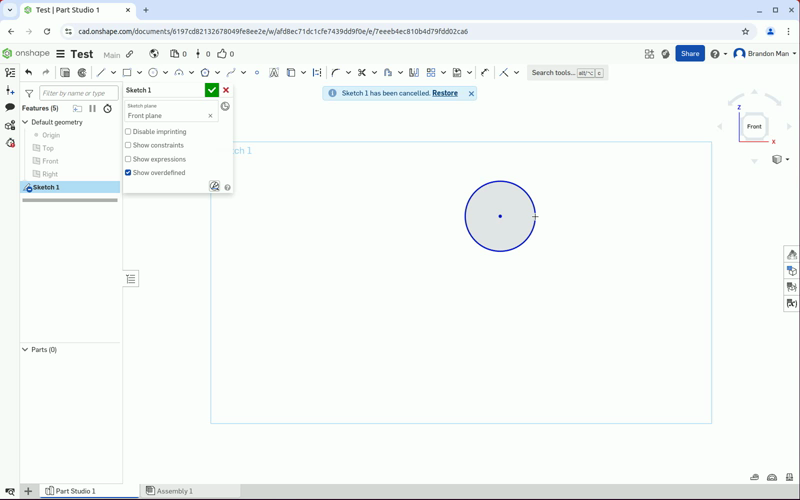
key_down(shift)
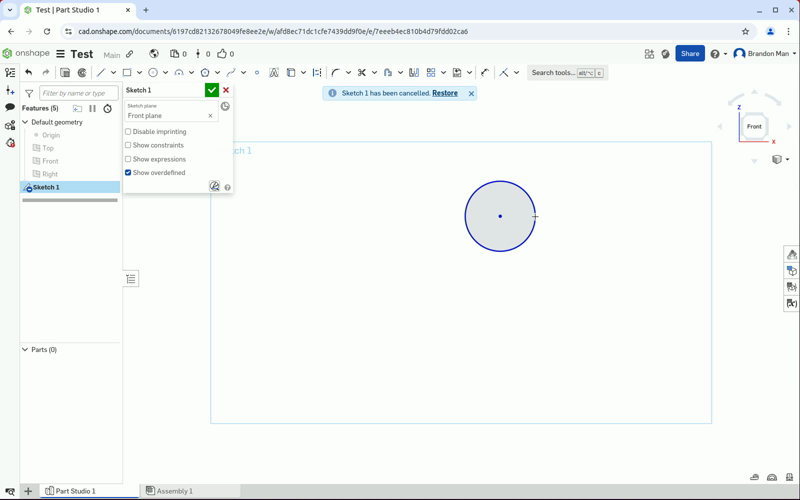
mouse_move(500, 216)
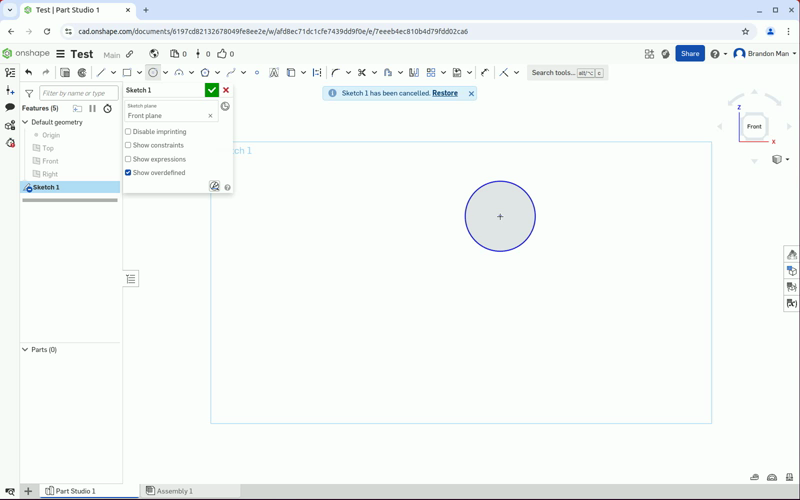
click(500, 216)
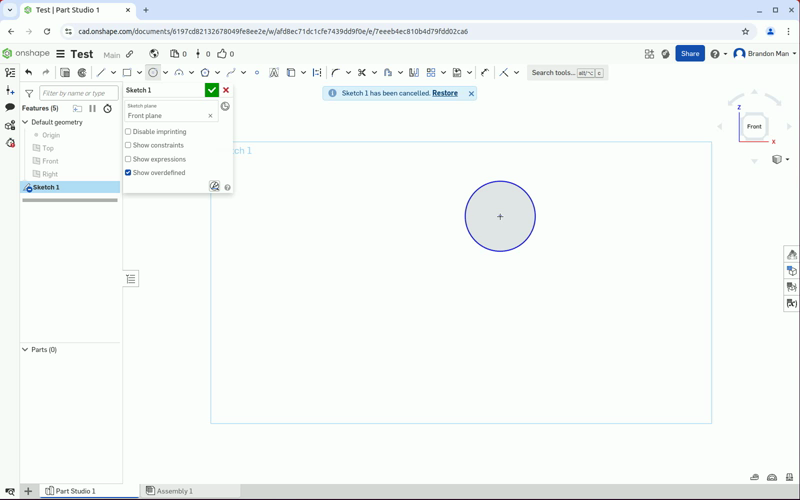
key_up(shift)
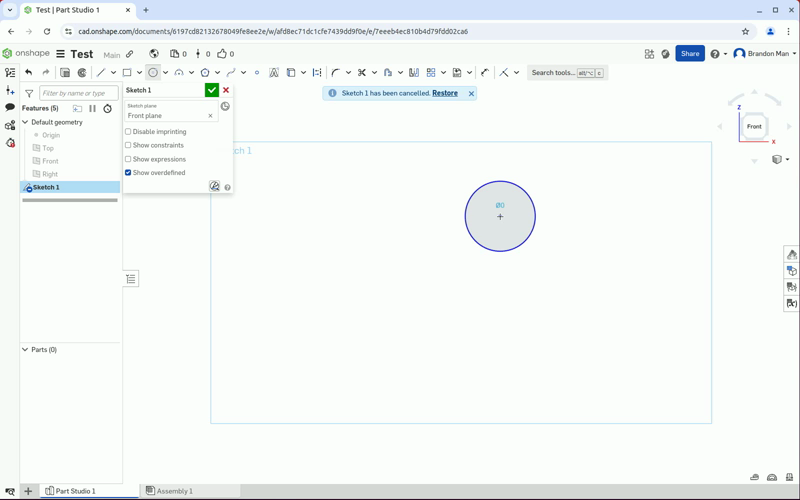
mouse_move(527, 216)
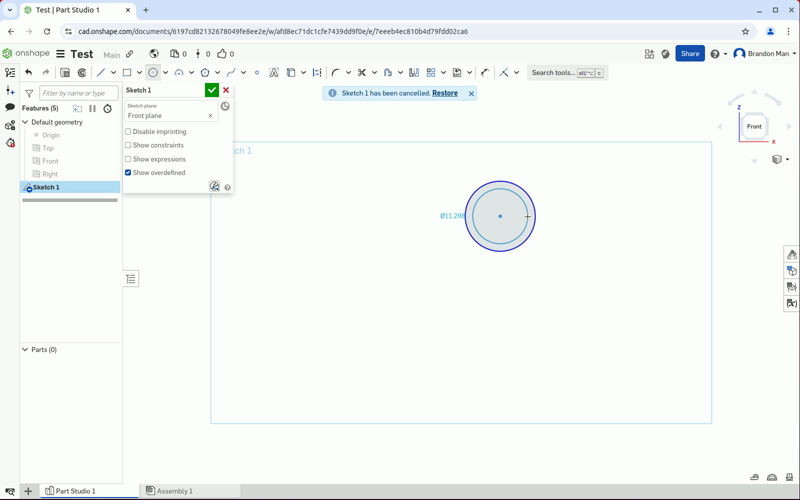
click(527, 216)
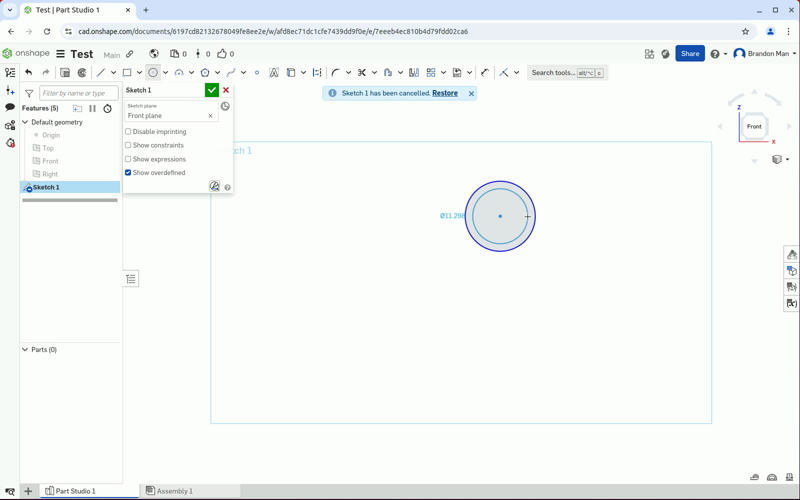
key(esc)
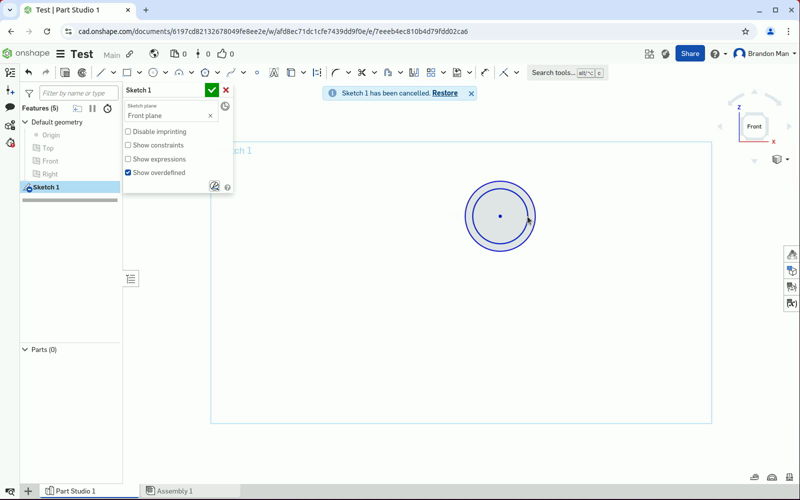
mouse_move(469, 213)
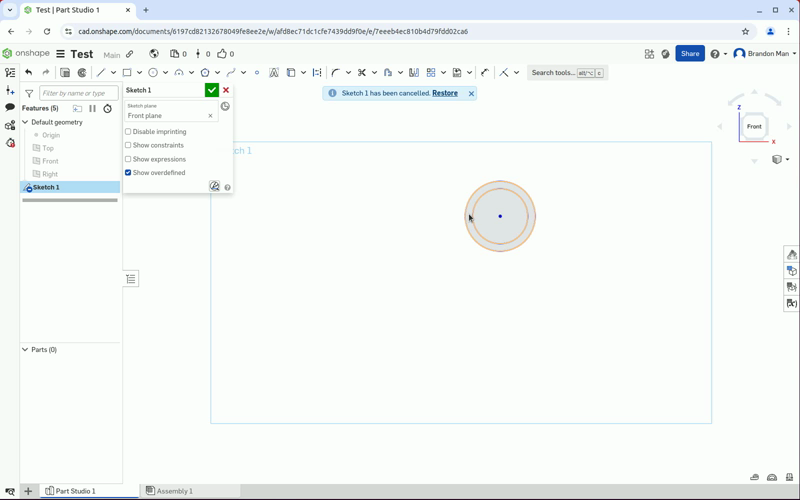
scroll(6)
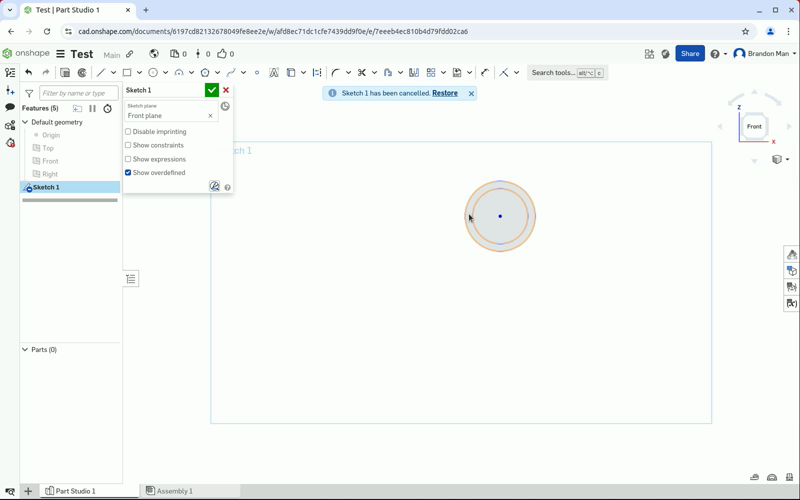
scroll(6)
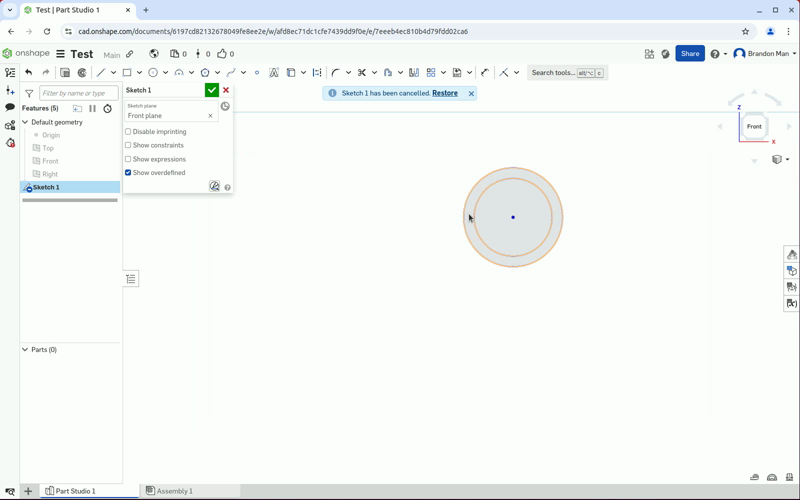
scroll(6)
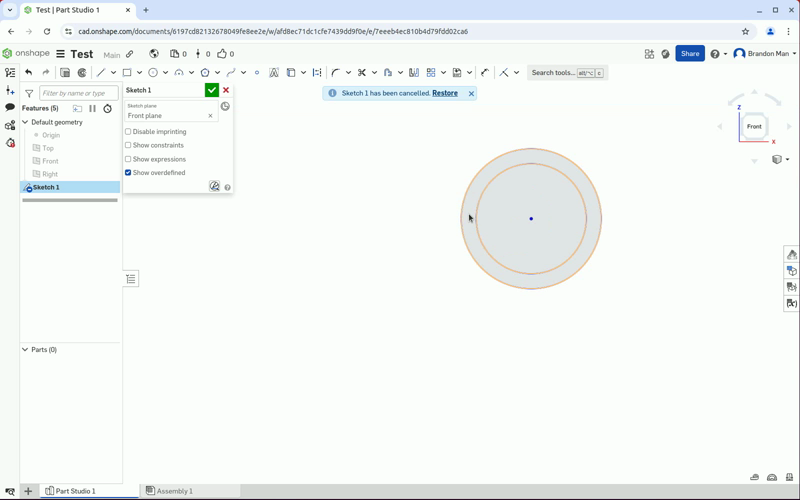
scroll(6)
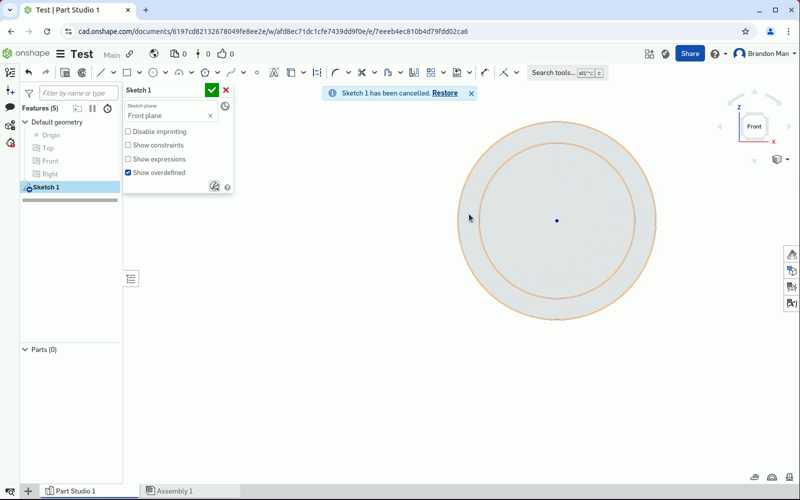
scroll(6)
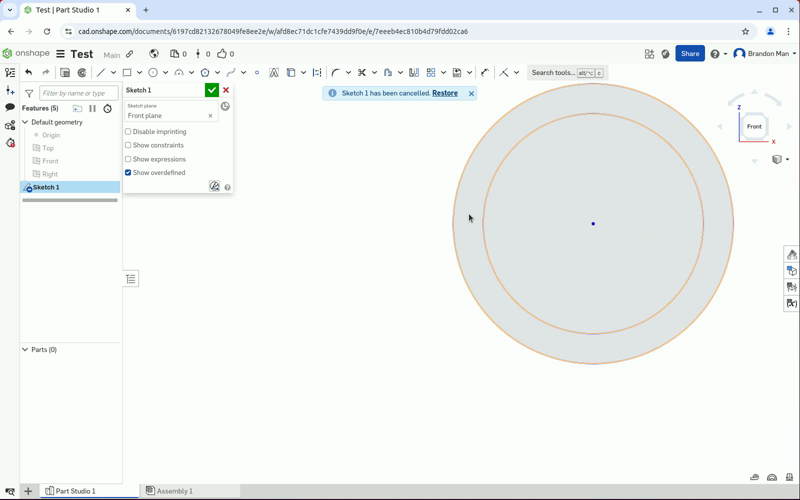
scroll(6)
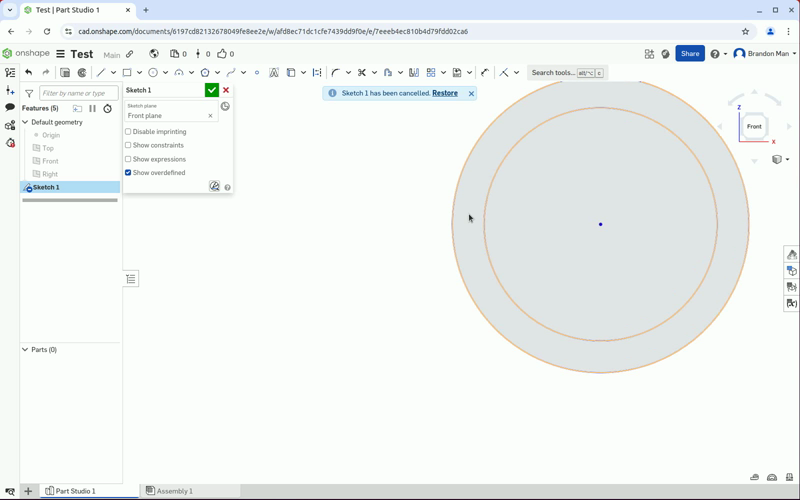
scroll(6)
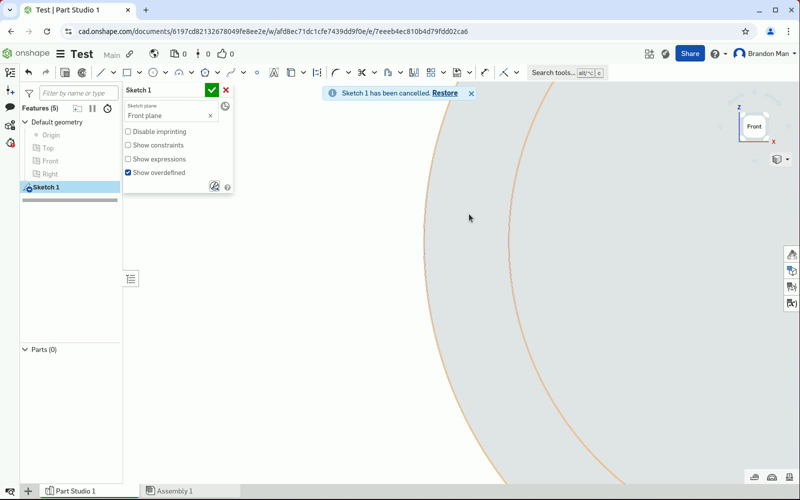
click(469, 213)
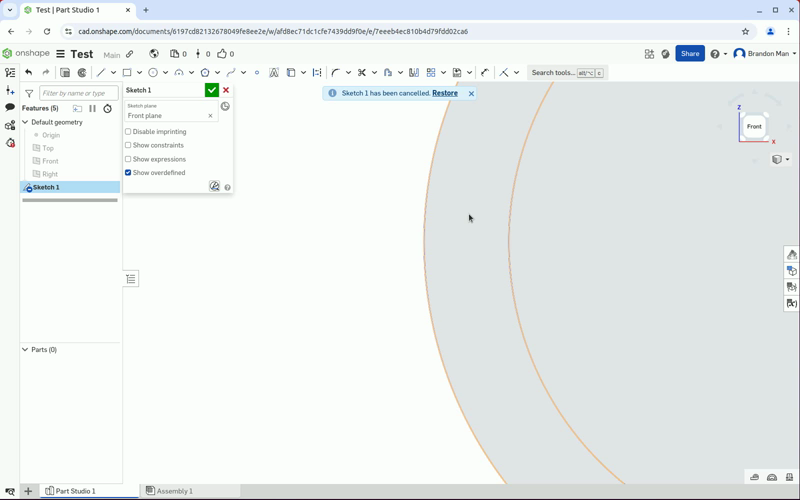
scroll(-6)
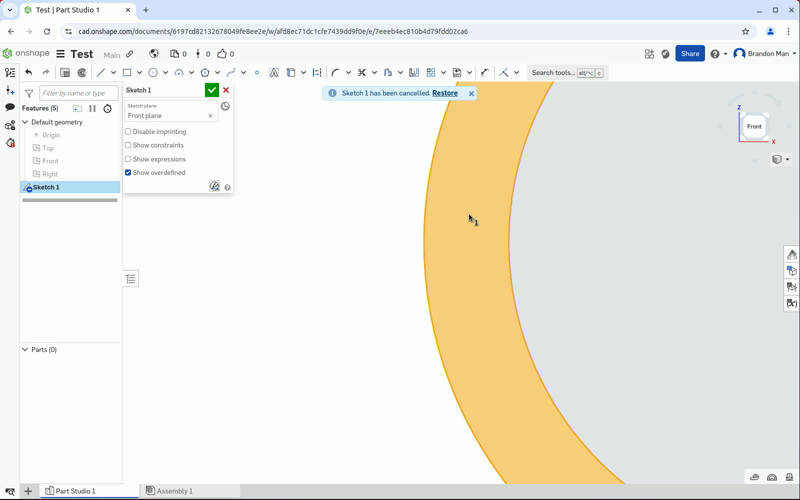
scroll(-6)
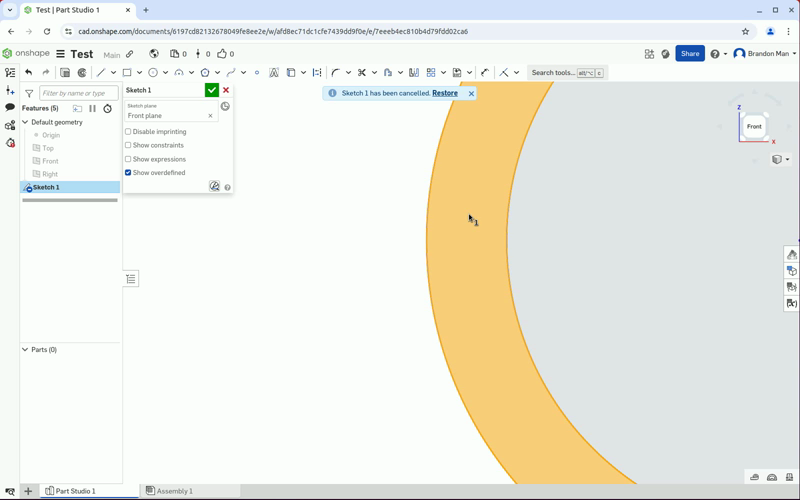
scroll(-6)
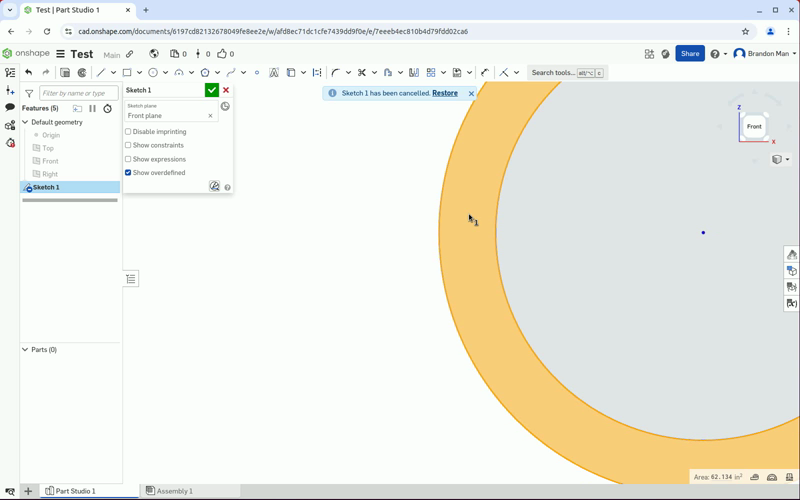
scroll(-6)
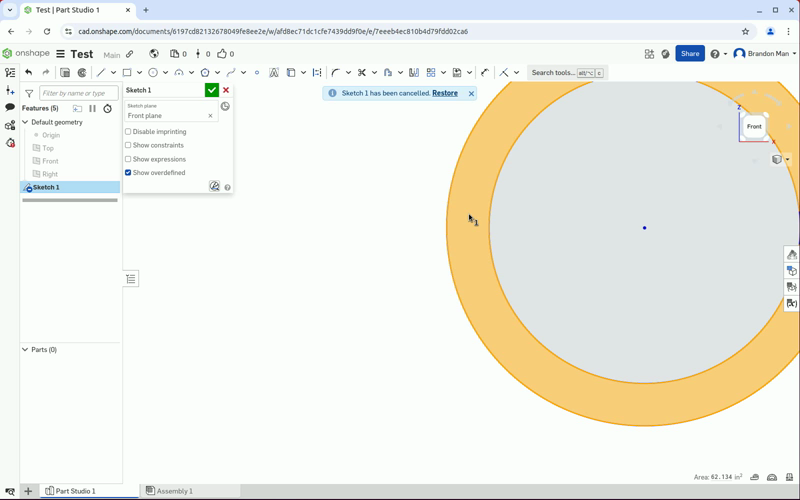
scroll(-6)
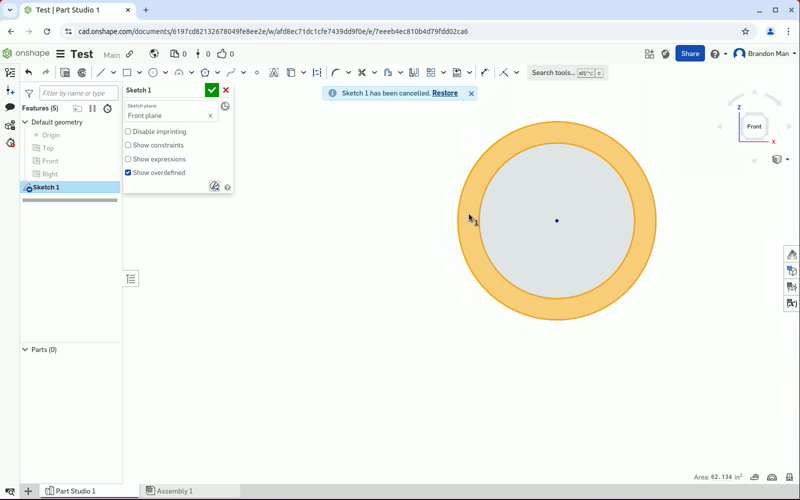
scroll(-6)
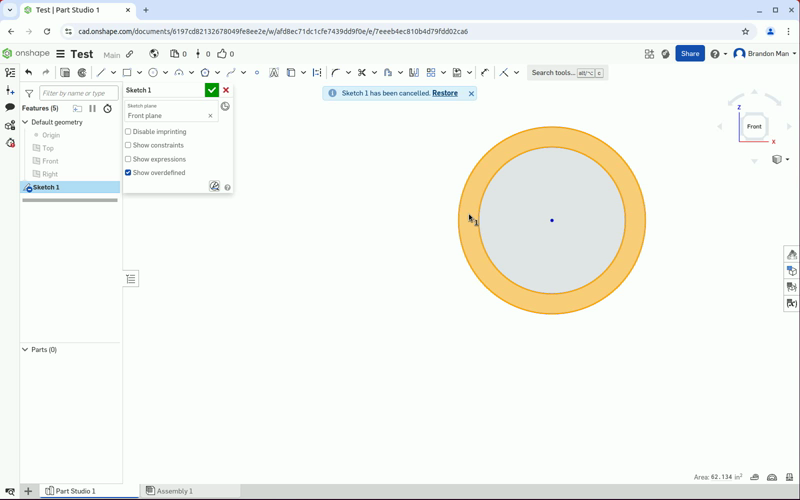
scroll(-6)
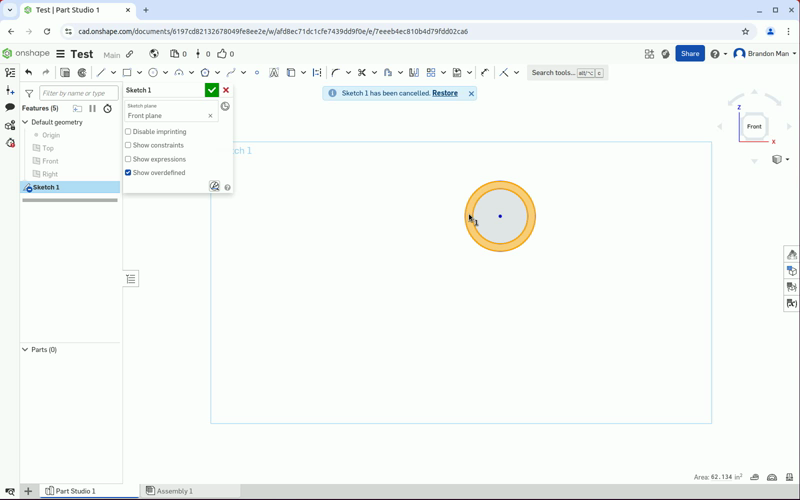
mouse_move(73, 352)
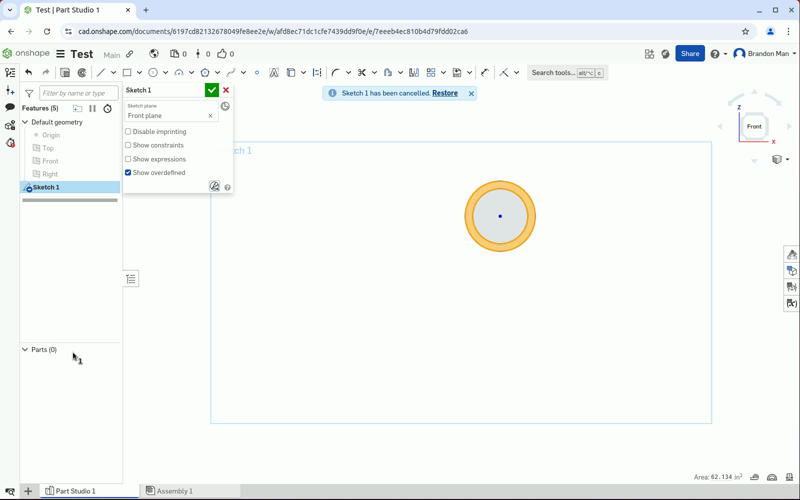
key(shift+y)
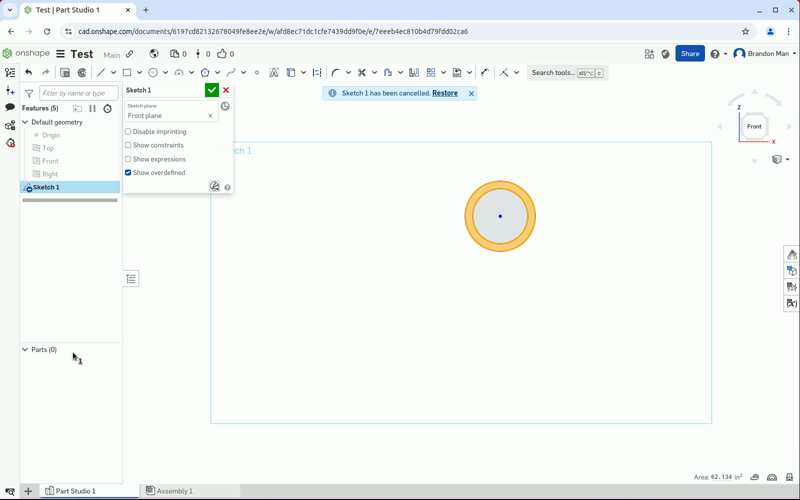
key(shift+e)
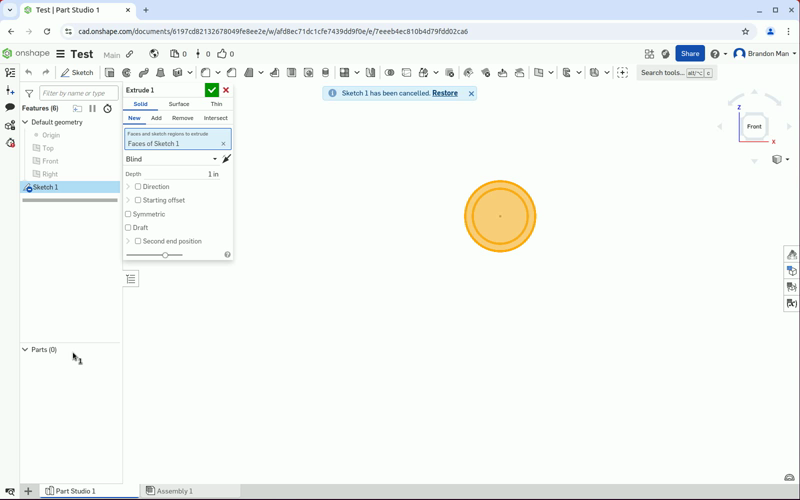
mouse_move(143, 106)
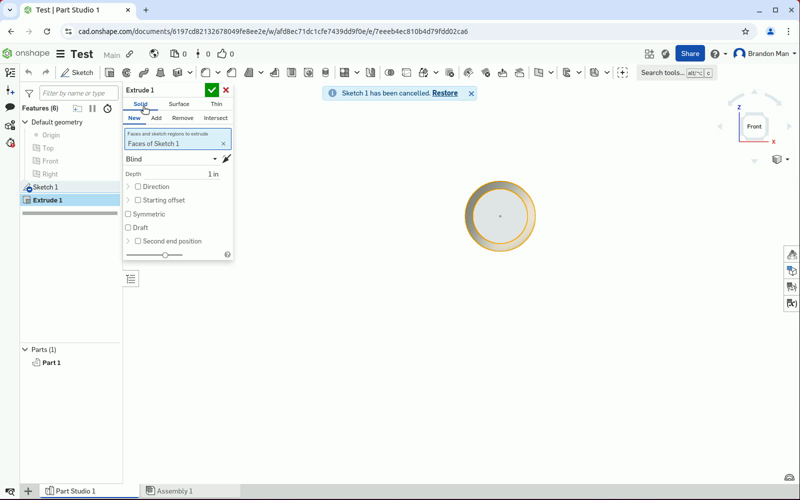
click(143, 106)
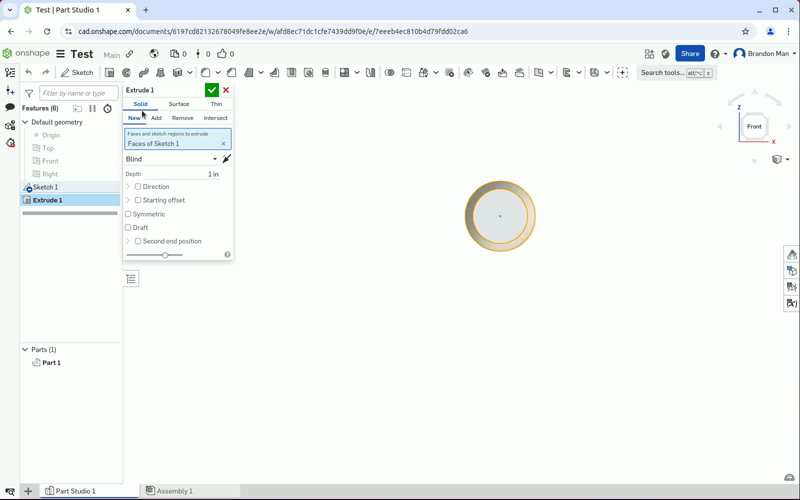
mouse_move(137, 120)
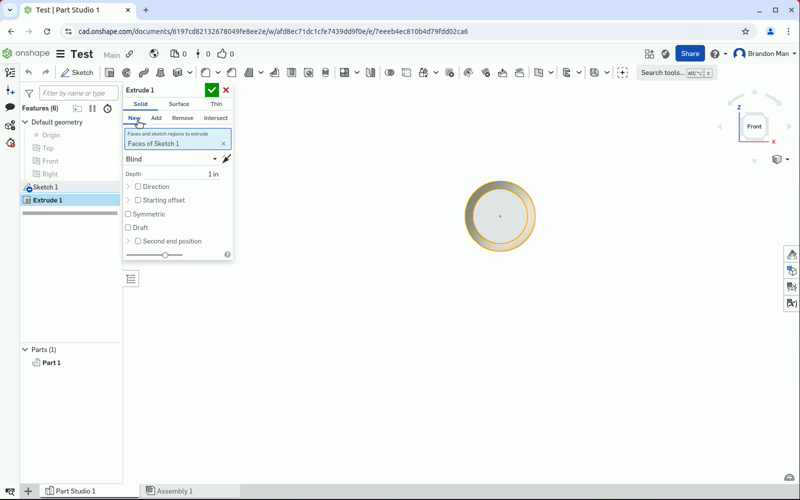
click(137, 120)
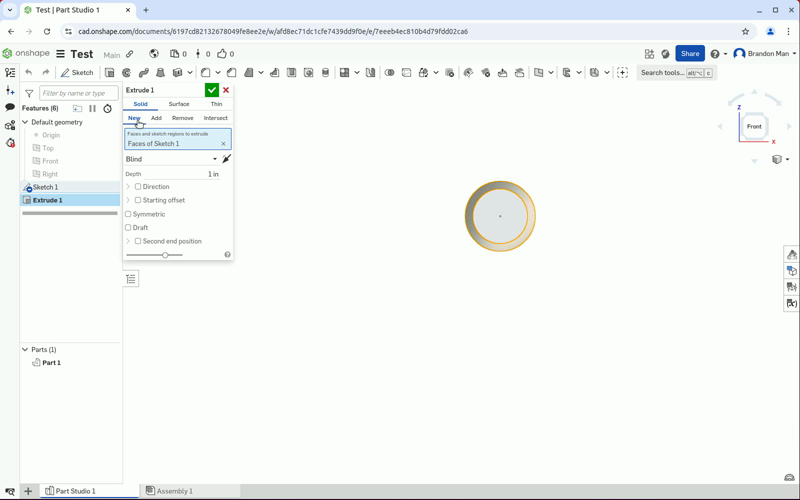
key(tab, 4)
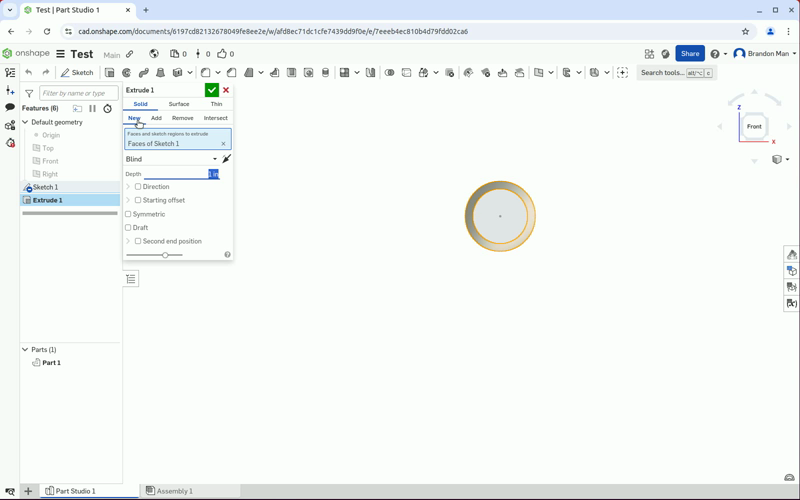
text(3.129)
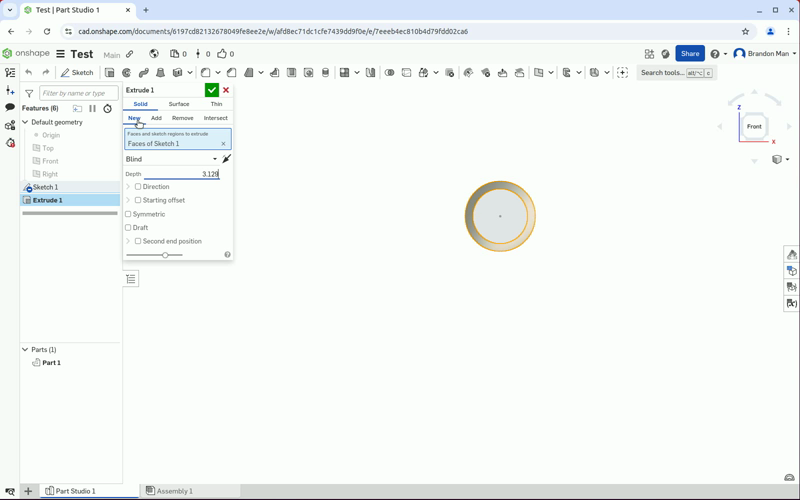
key(enter)
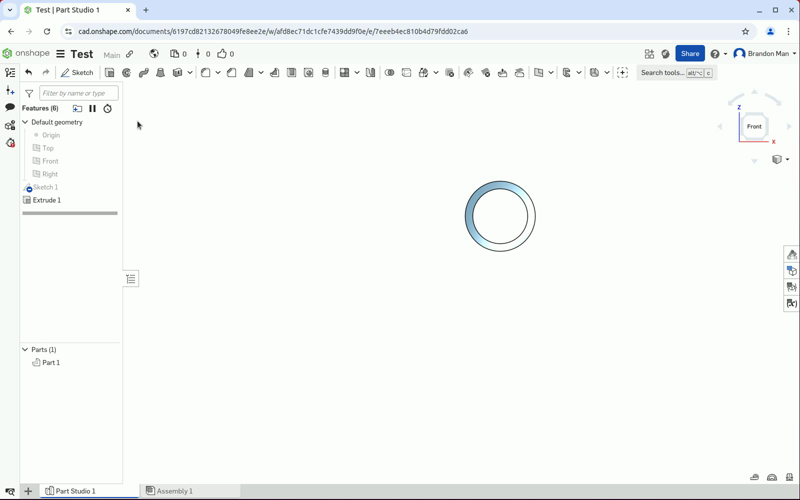
key(shift+h)
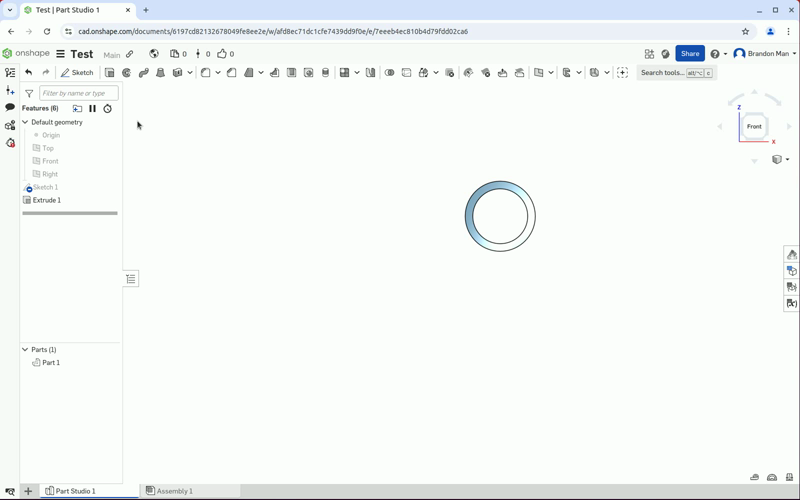
key(shift+h)
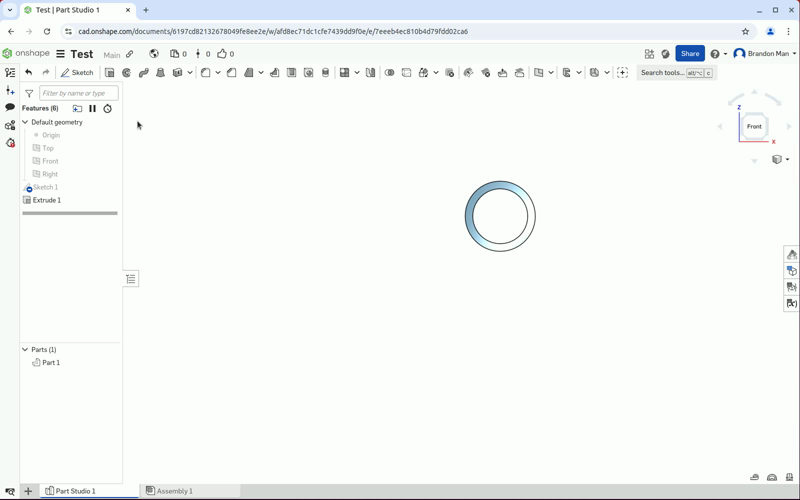
mouse_move(73, 189)
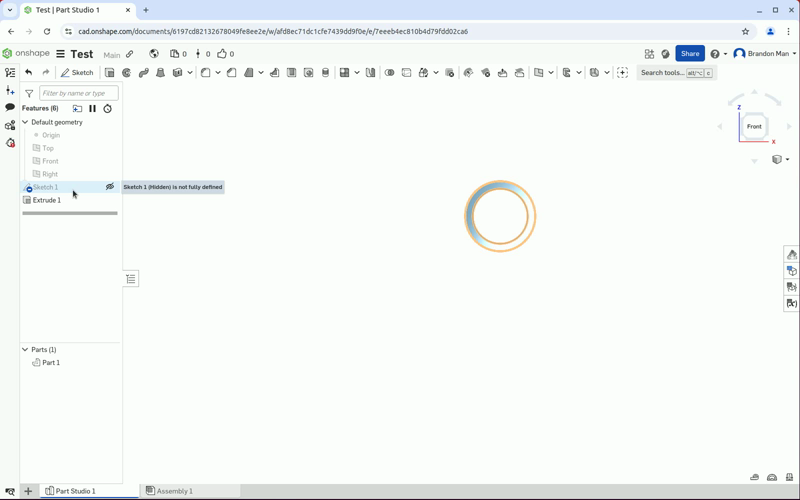
click(73, 189)
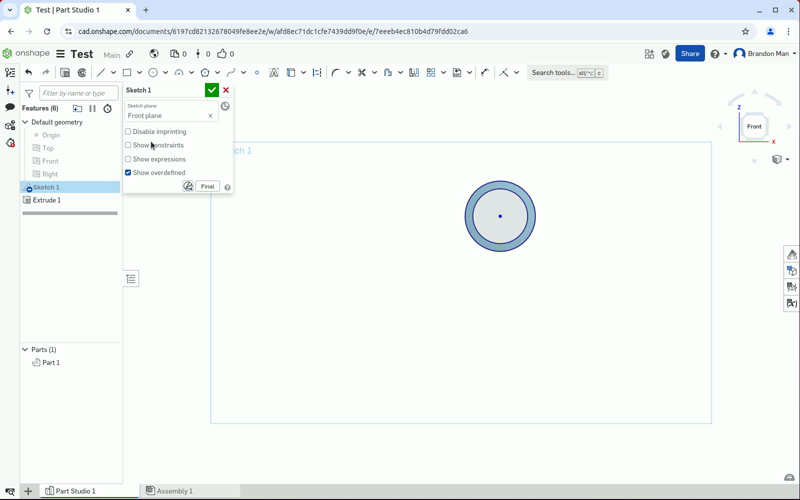
mouse_move(229, 92)
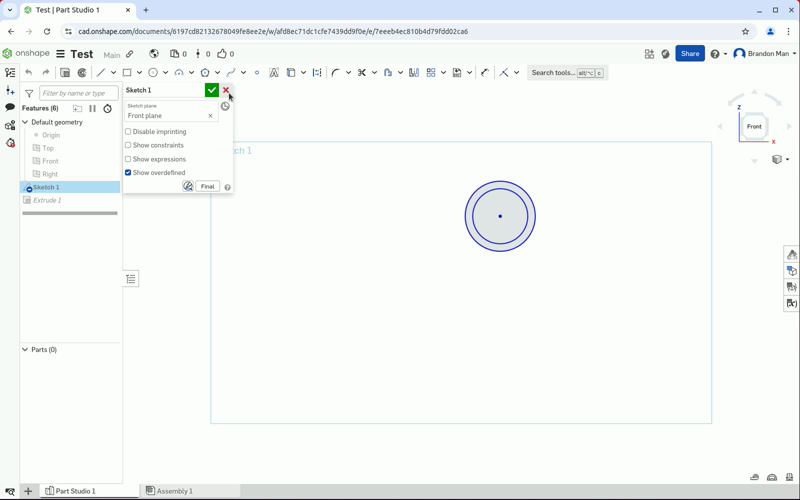
click(229, 92)
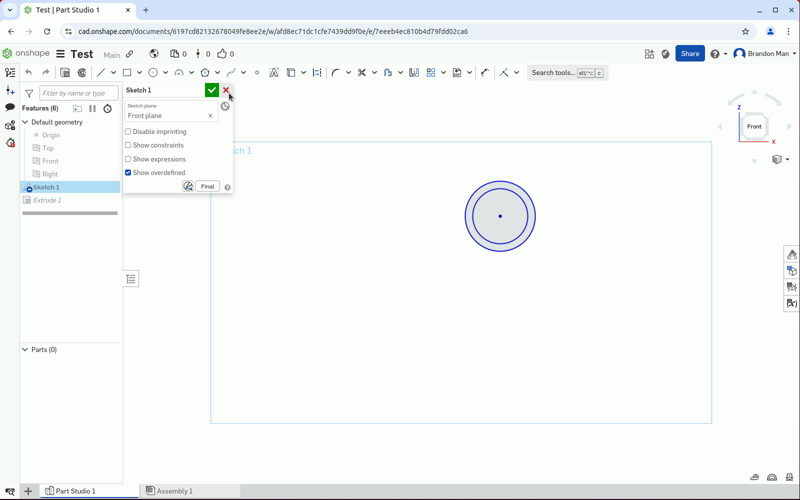
key(shift+s)
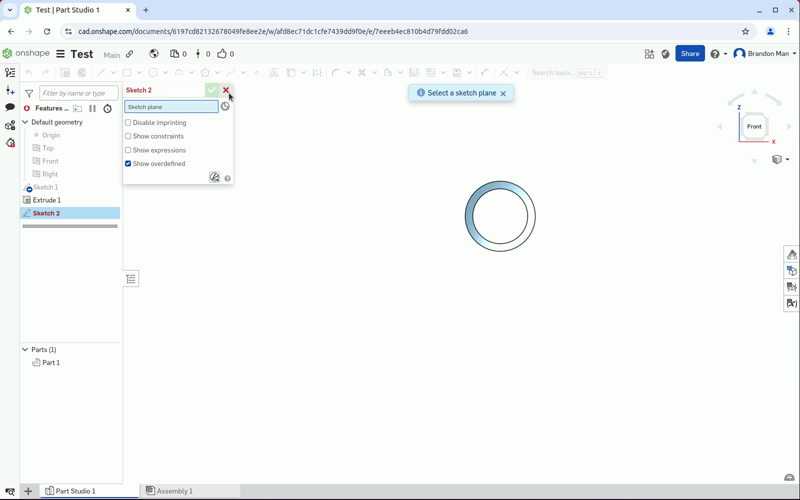
mouse_move(73, 163)
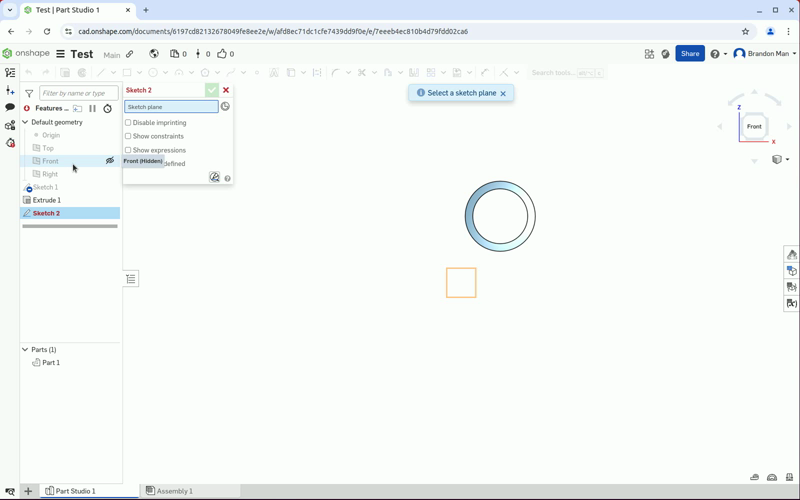
click(73, 163)
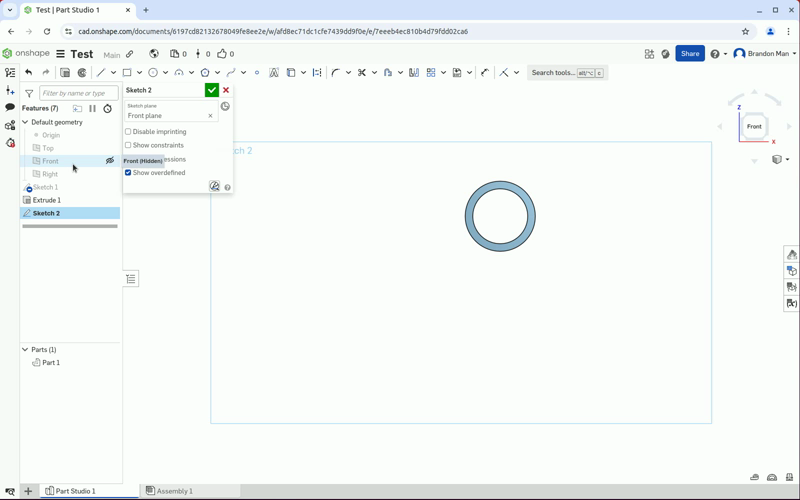
mouse_move(73, 352)
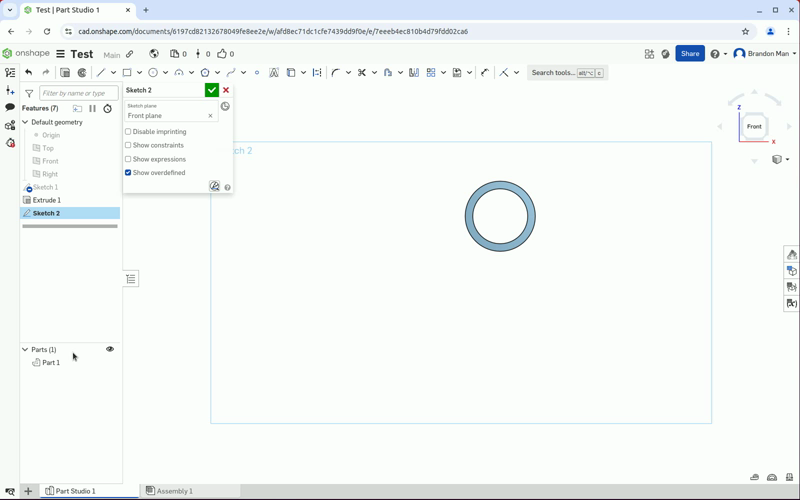
key(y)
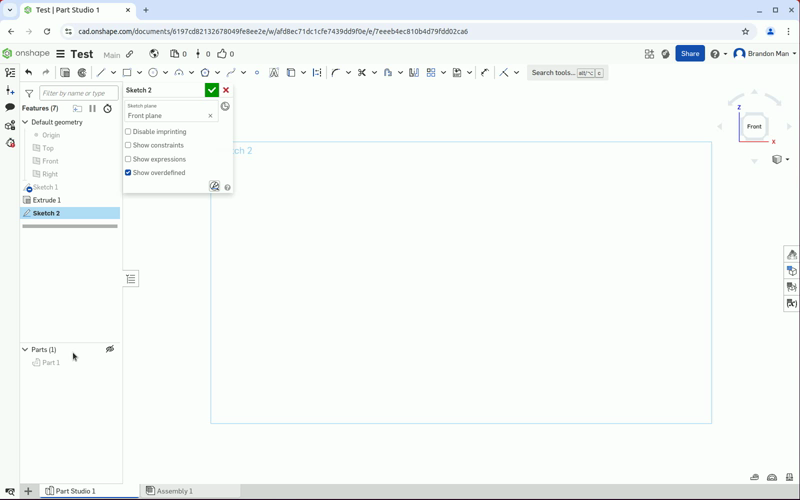
key(a)
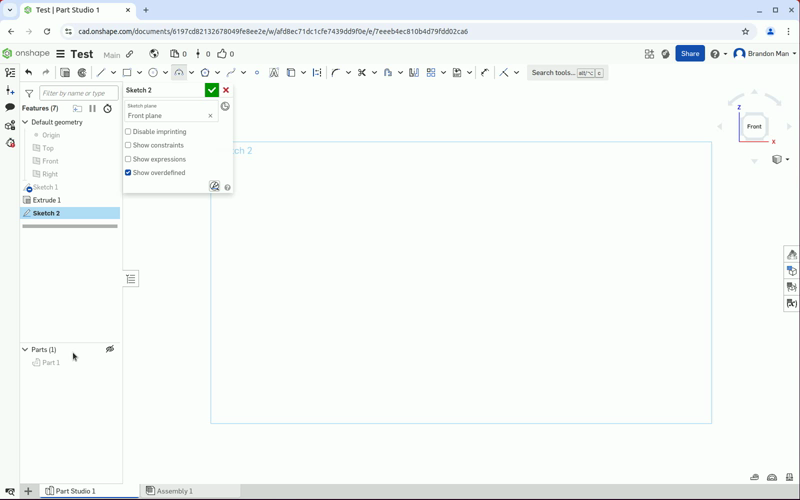
key_down(shift)
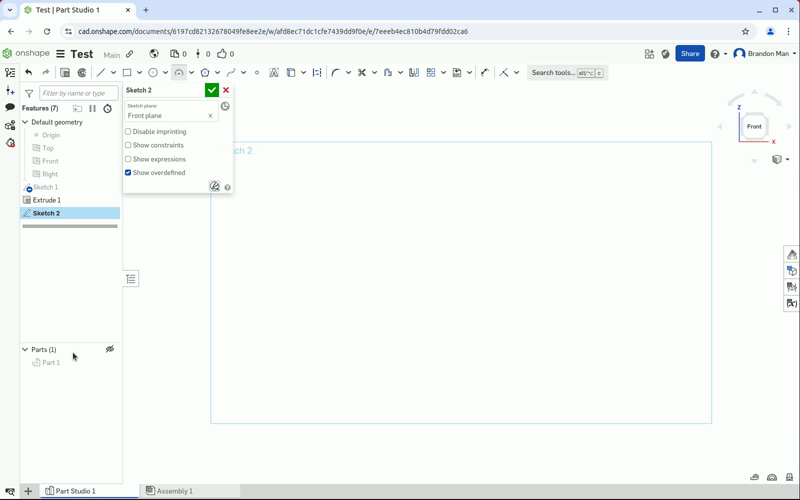
mouse_move(398, 314)
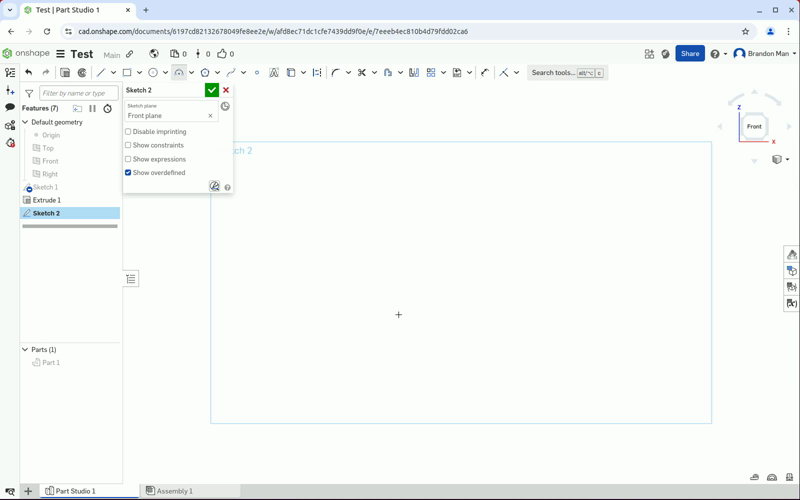
click(398, 314)
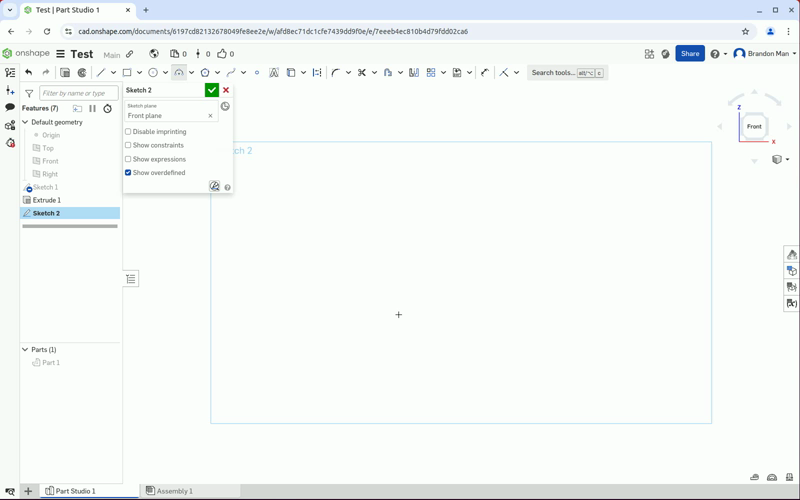
key_up(shift)
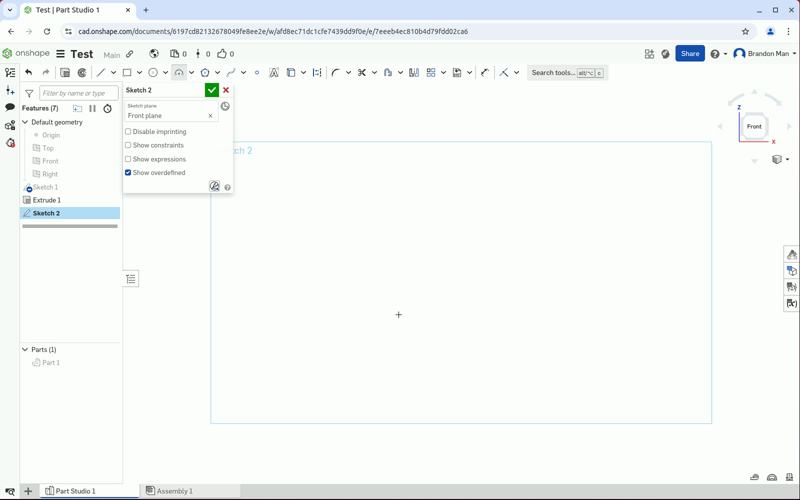
key_down(shift)
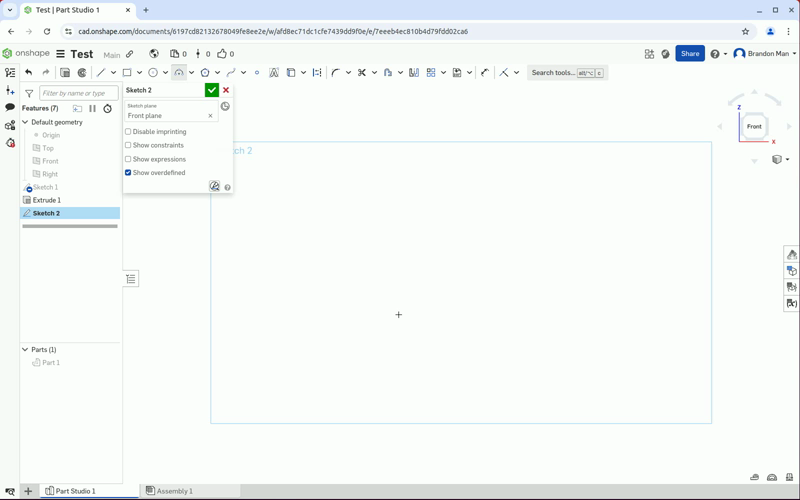
mouse_move(464, 352)
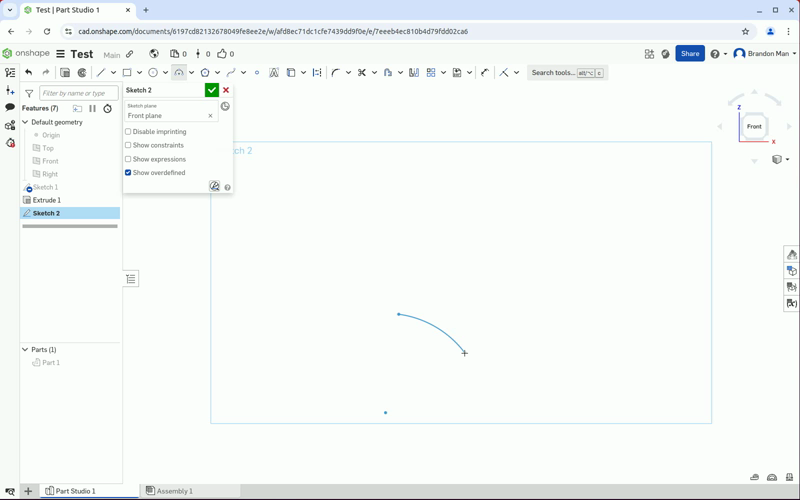
click(464, 352)
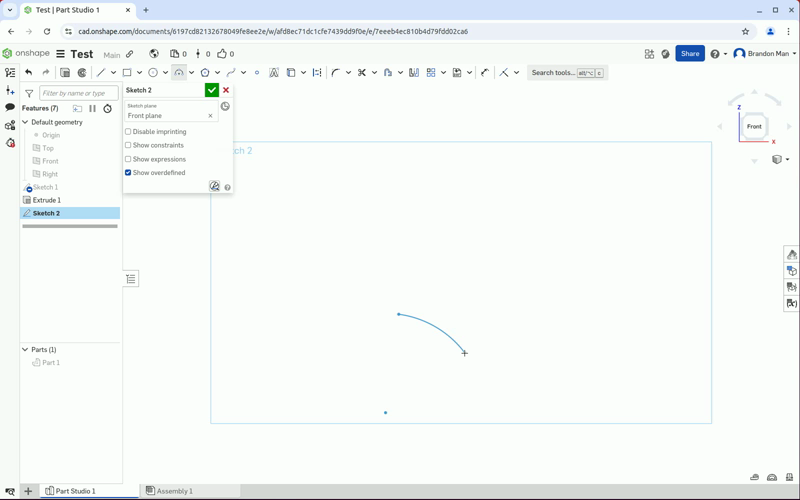
mouse_move(441, 316)
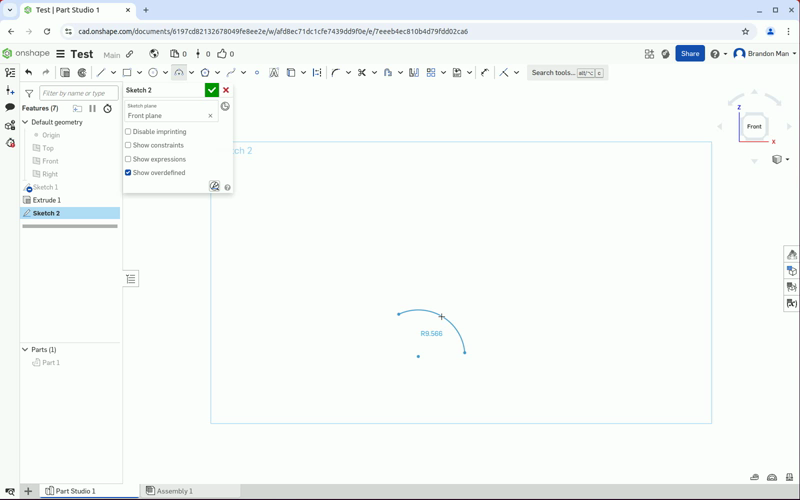
click(441, 316)
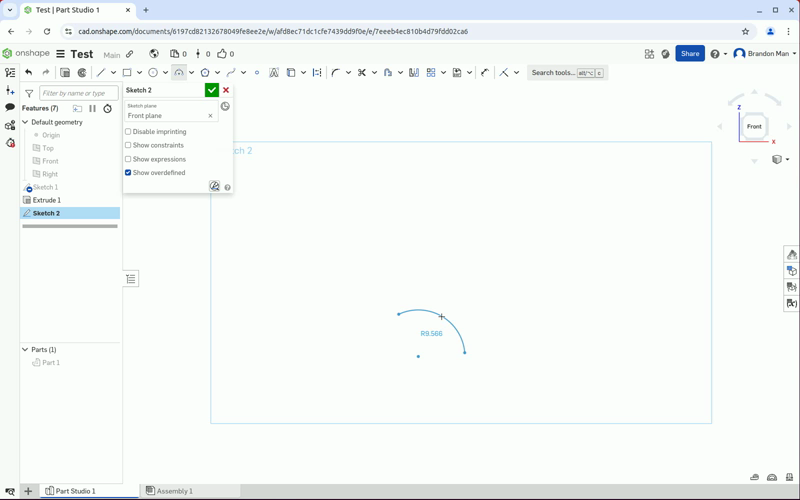
key_up(shift)
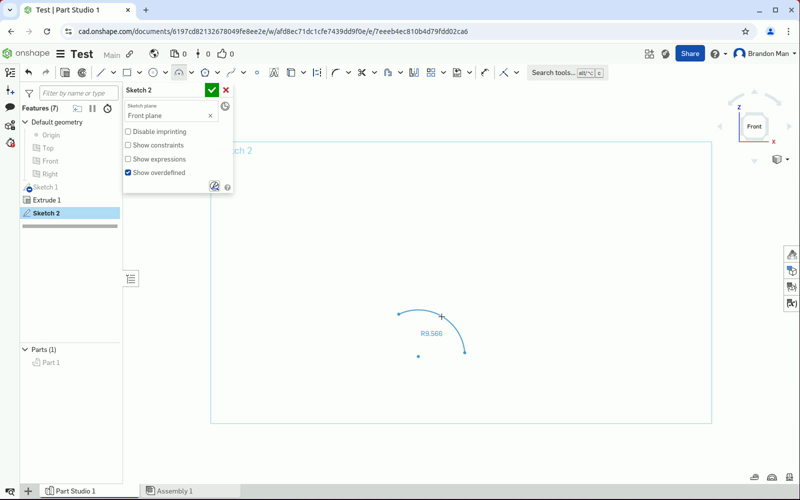
mouse_move(464, 352)
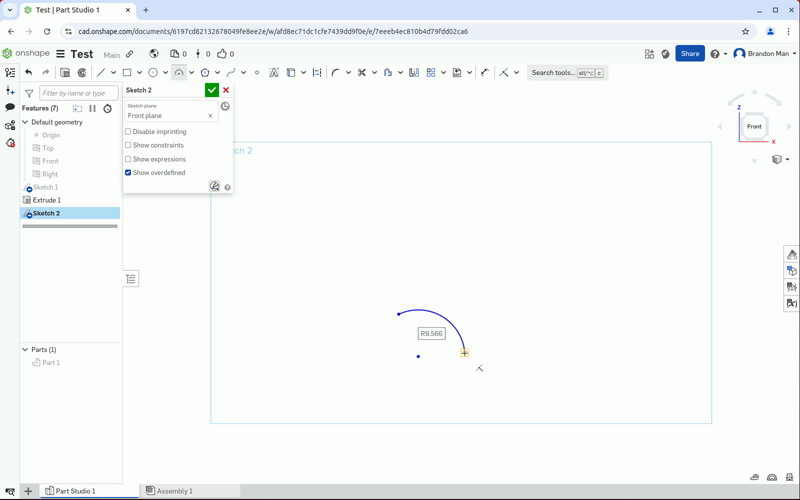
click(464, 352)
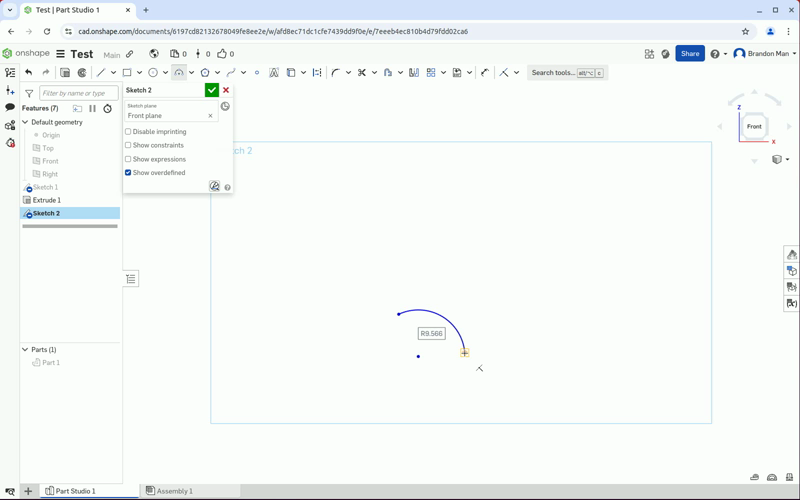
key_down(shift)
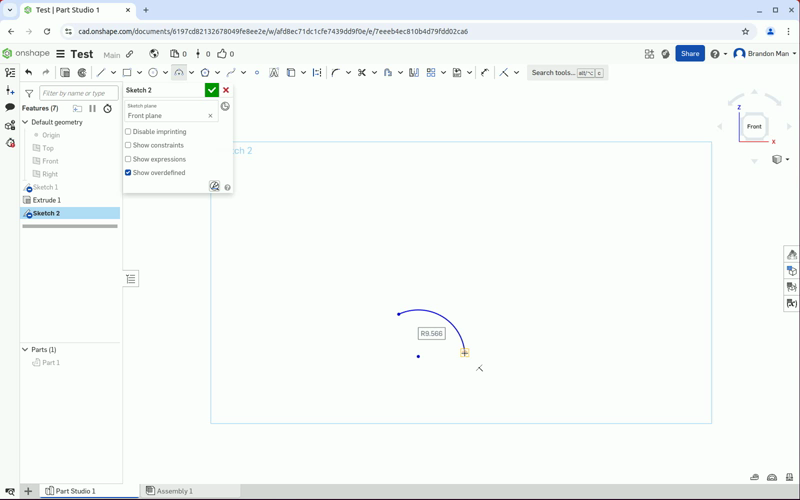
mouse_move(519, 321)
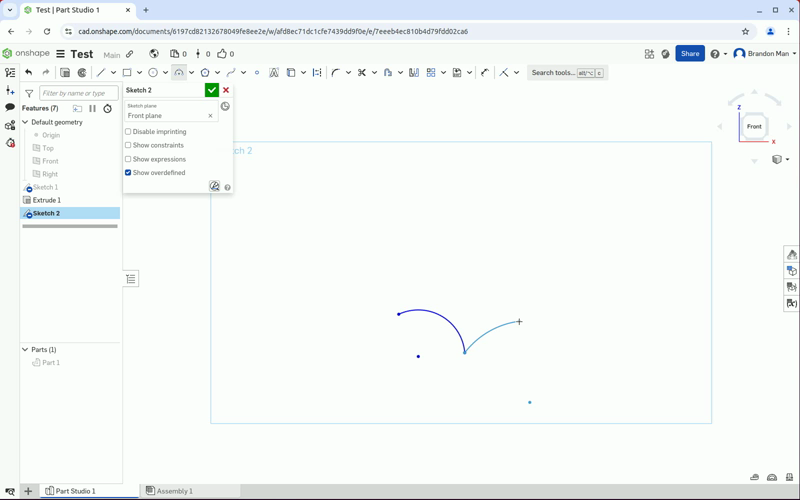
click(519, 321)
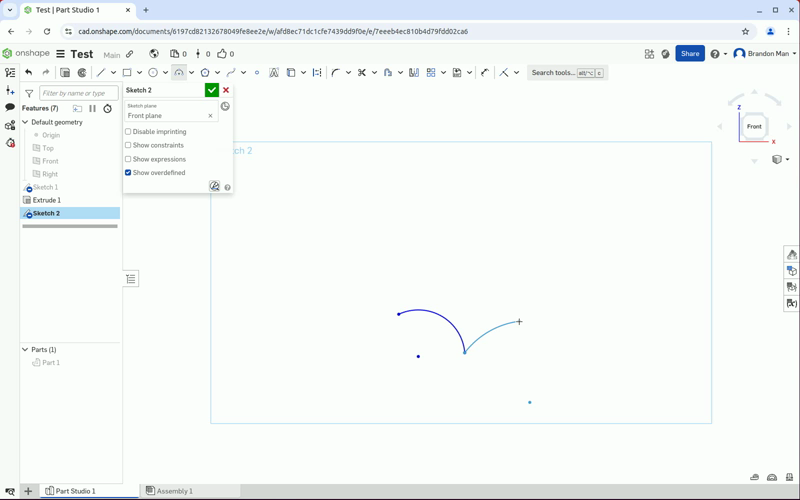
mouse_move(482, 319)
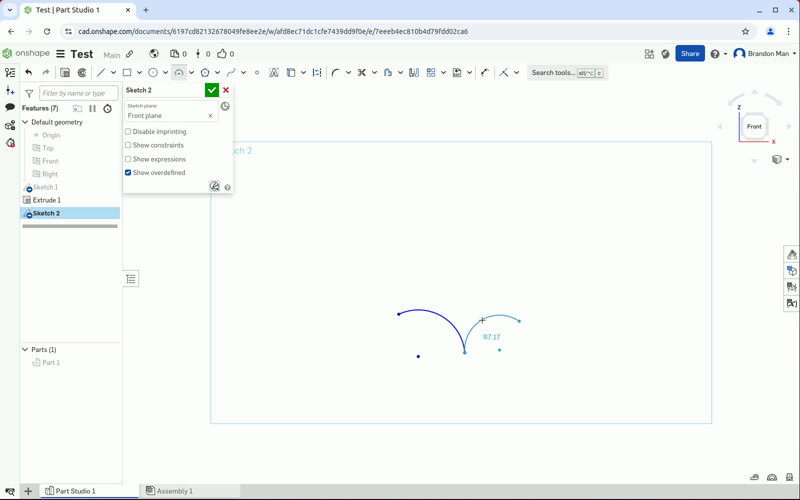
click(482, 319)
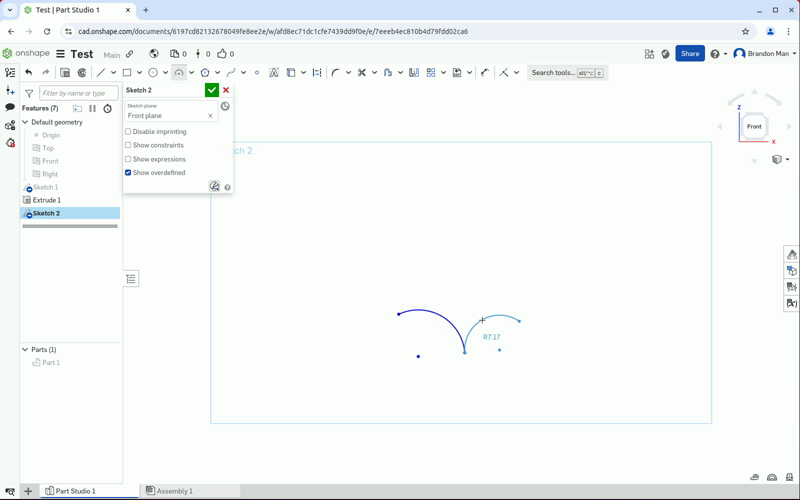
key_up(shift)
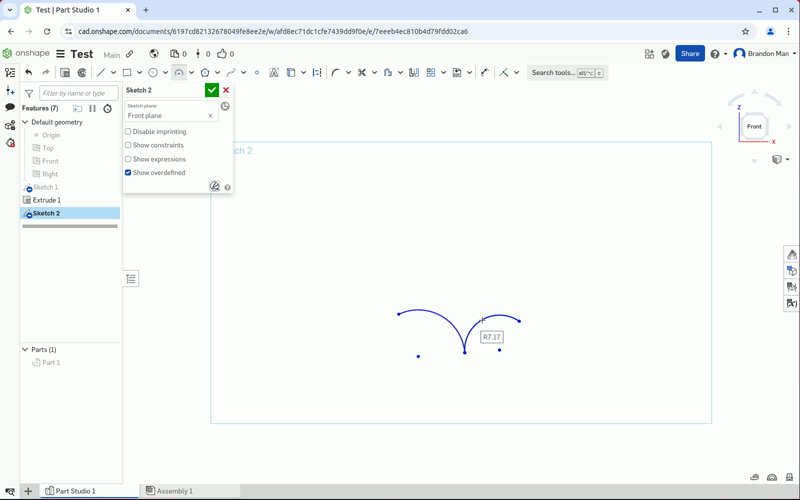
mouse_move(519, 321)
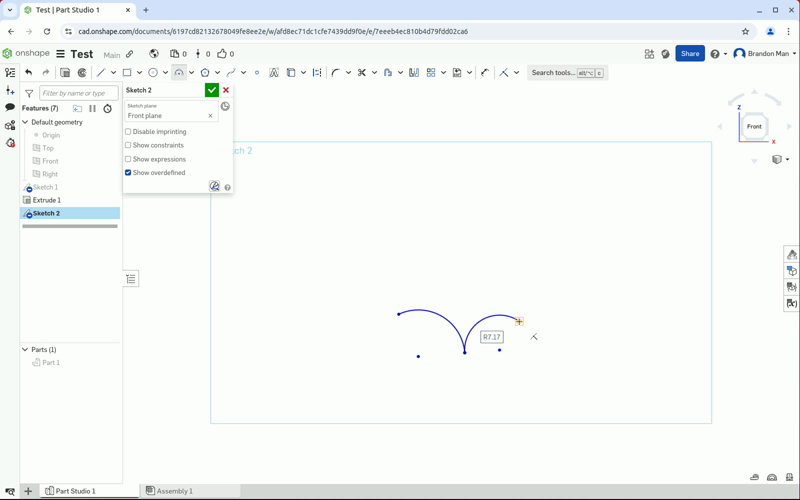
click(519, 321)
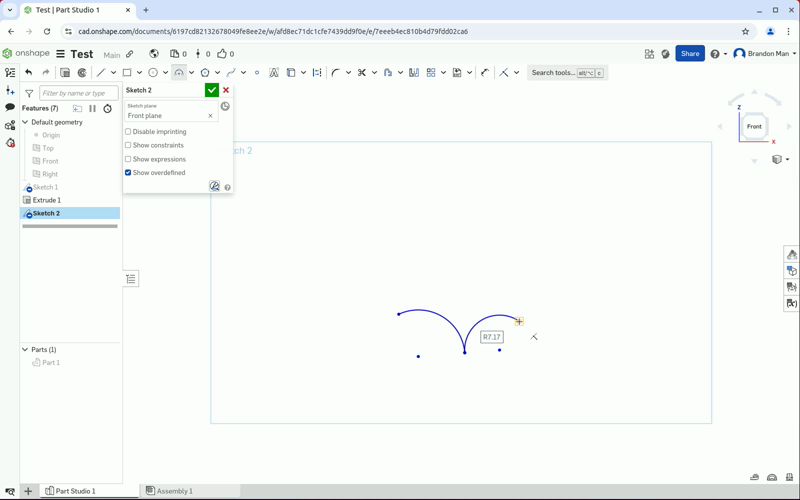
key_down(shift)
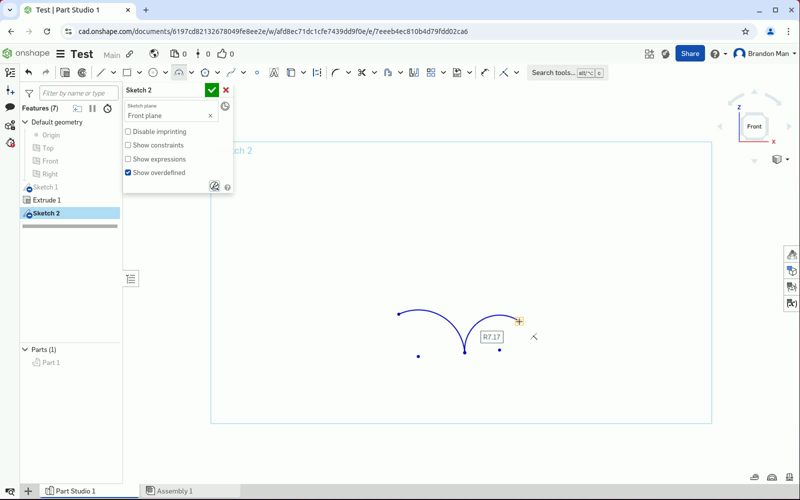
mouse_move(519, 244)
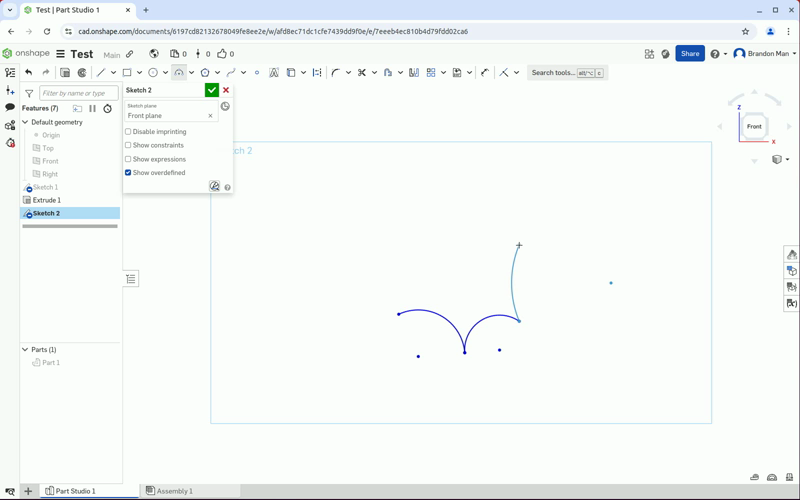
click(519, 244)
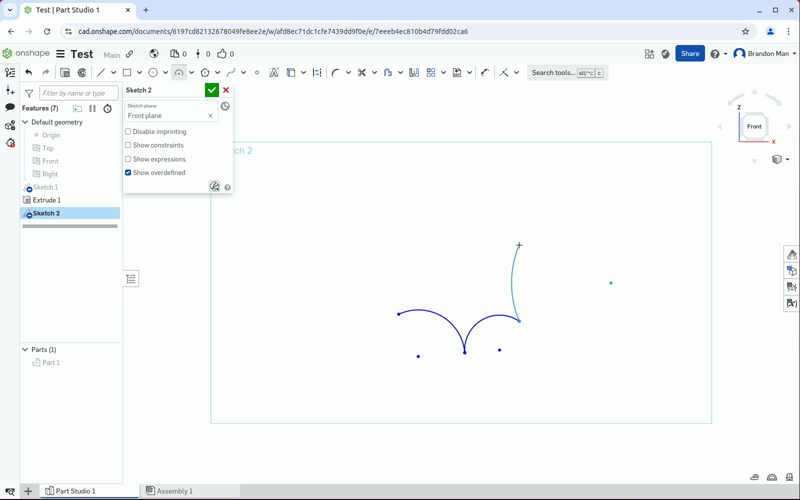
mouse_move(499, 282)
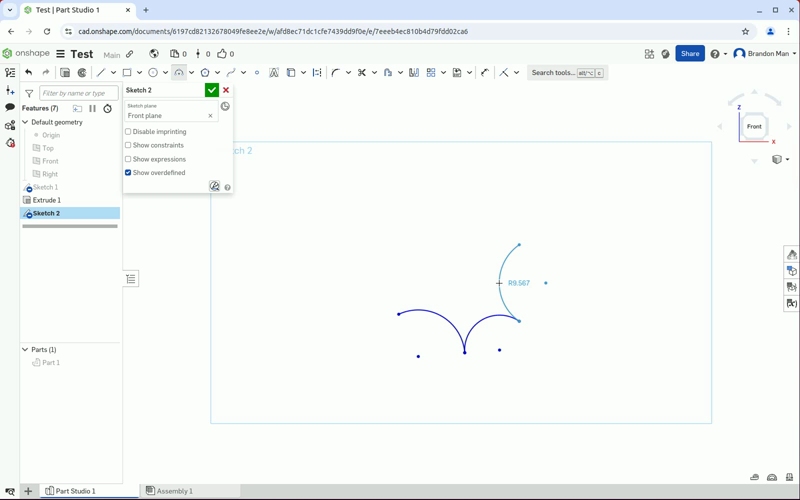
click(499, 282)
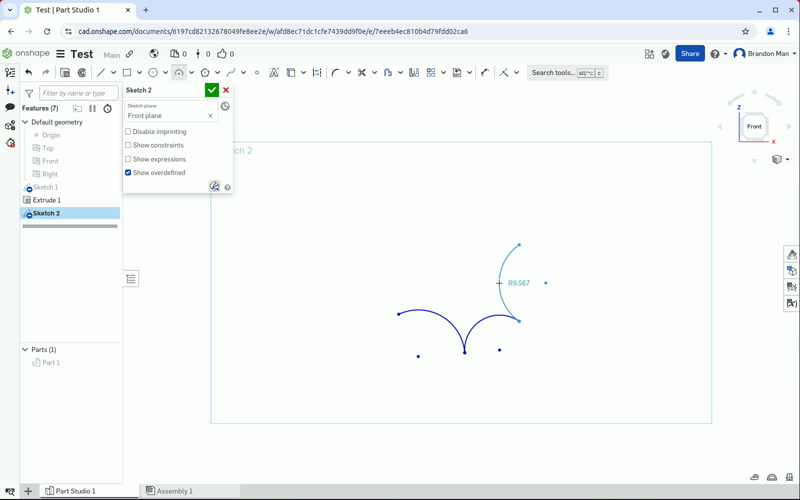
key_up(shift)
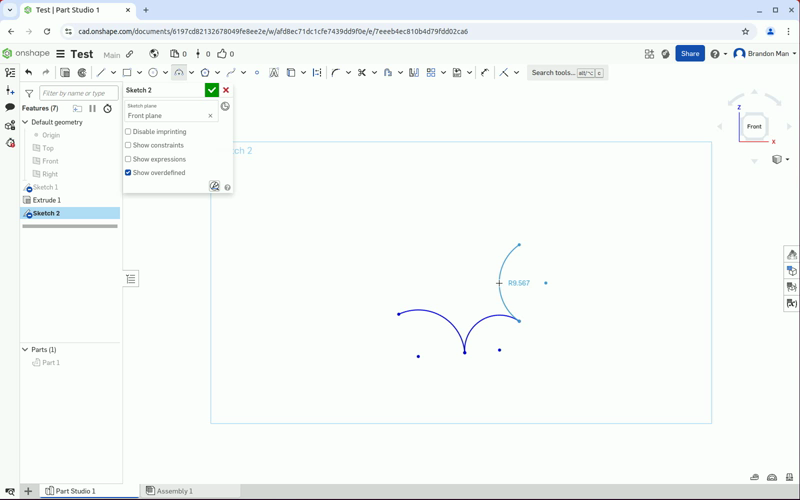
mouse_move(519, 244)
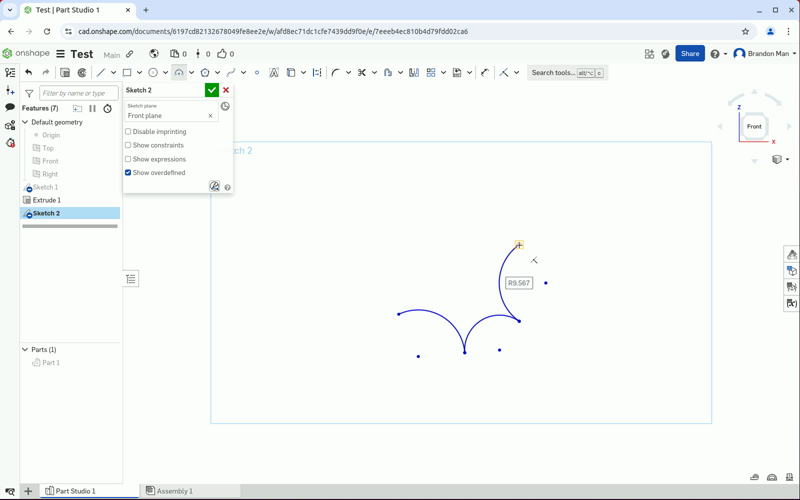
click(519, 244)
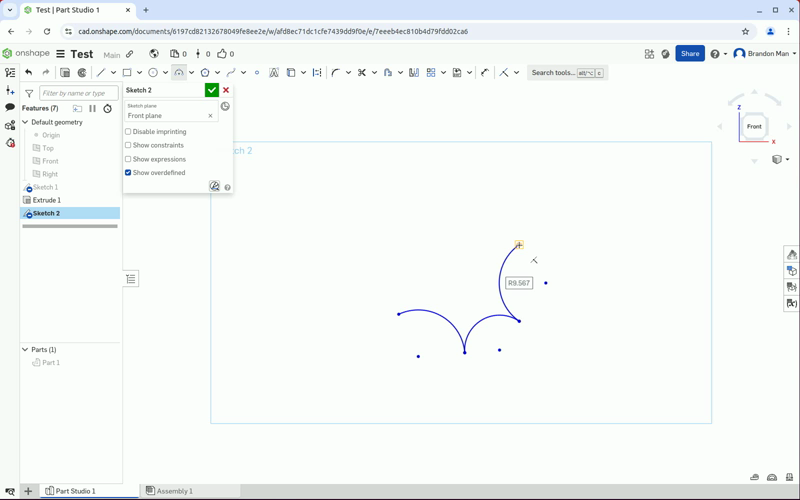
key_down(shift)
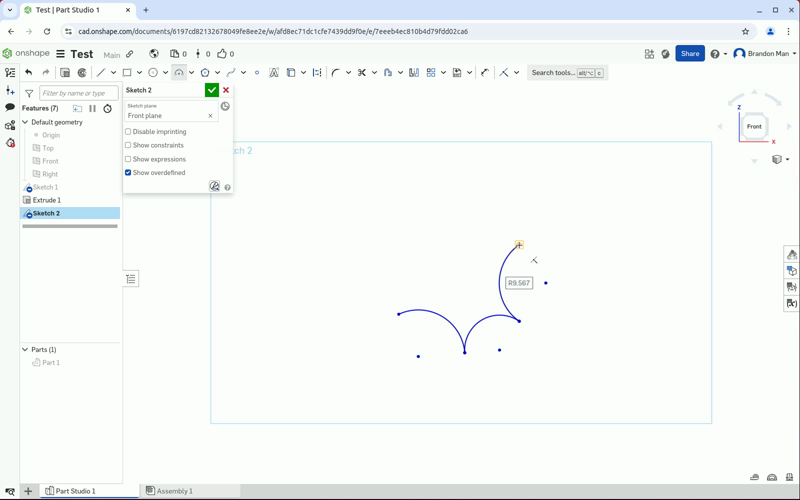
mouse_move(464, 213)
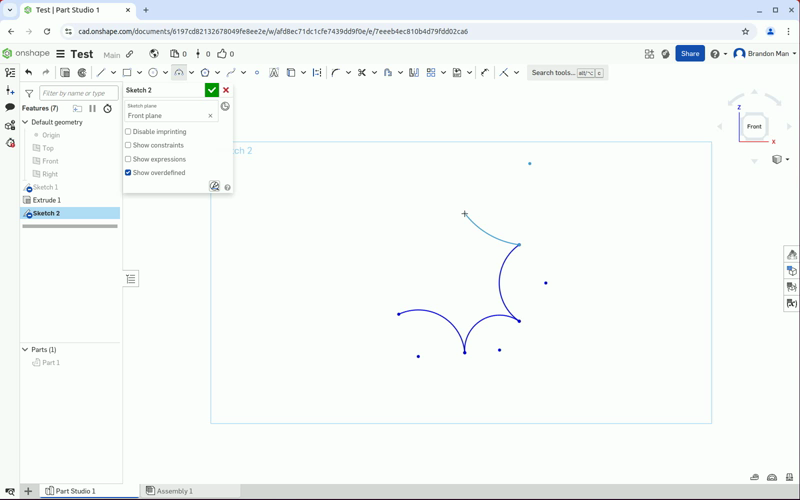
click(464, 213)
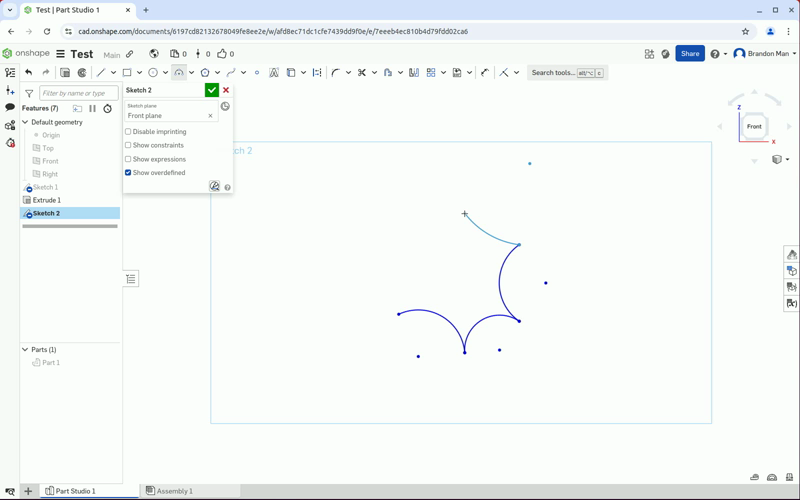
mouse_move(482, 246)
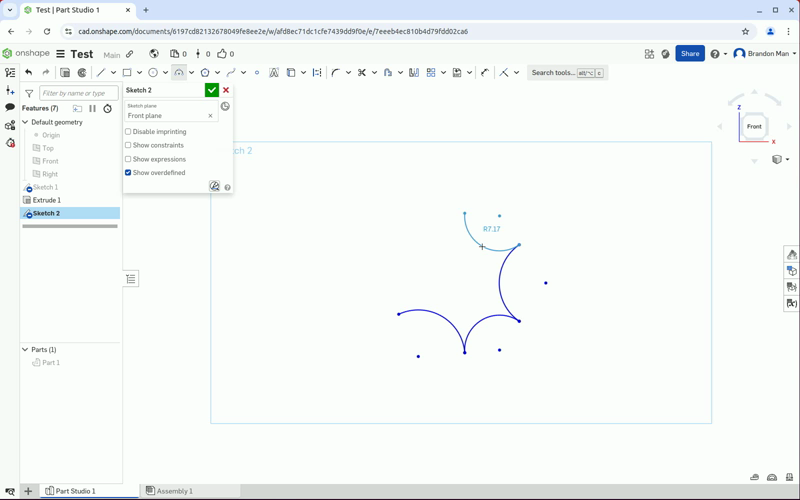
click(482, 246)
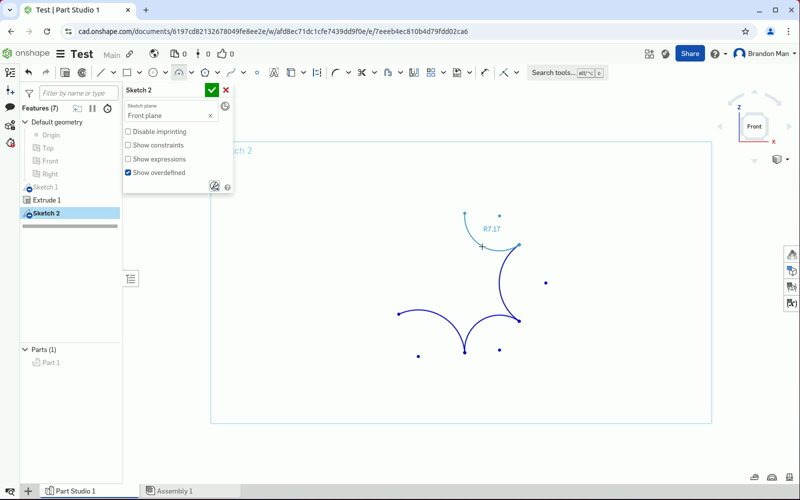
key_up(shift)
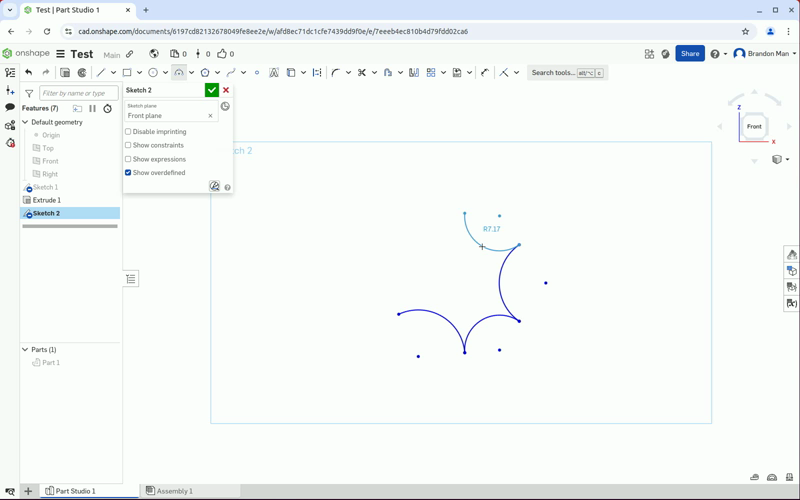
mouse_move(464, 213)
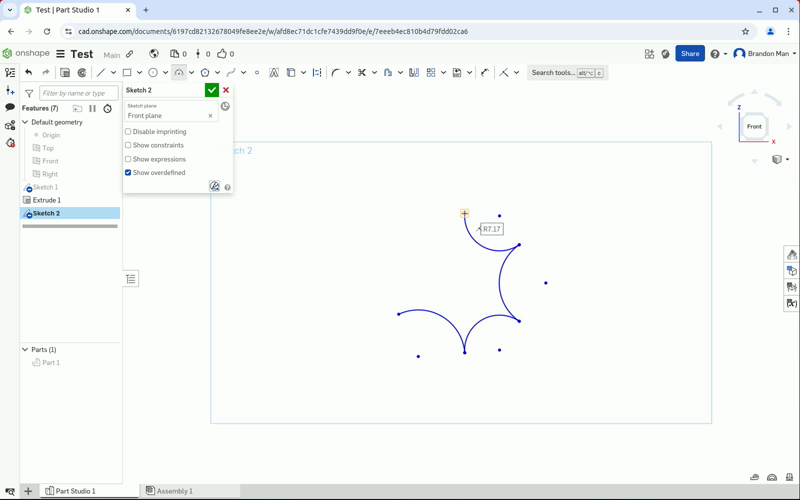
click(464, 213)
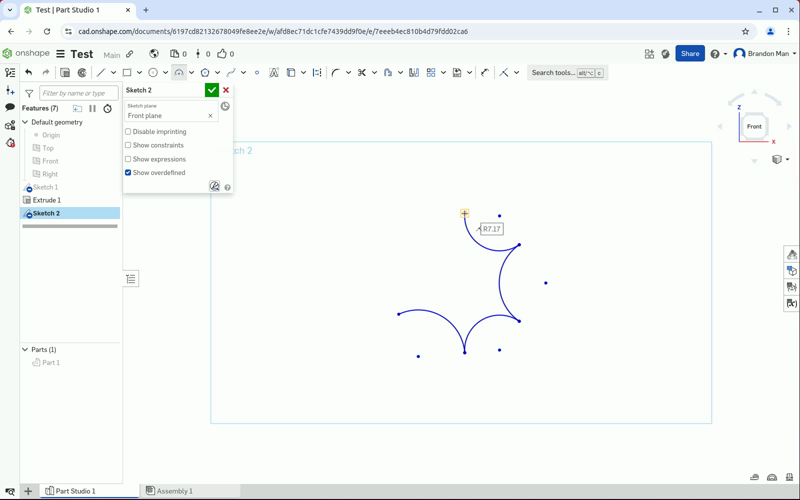
key_down(shift)
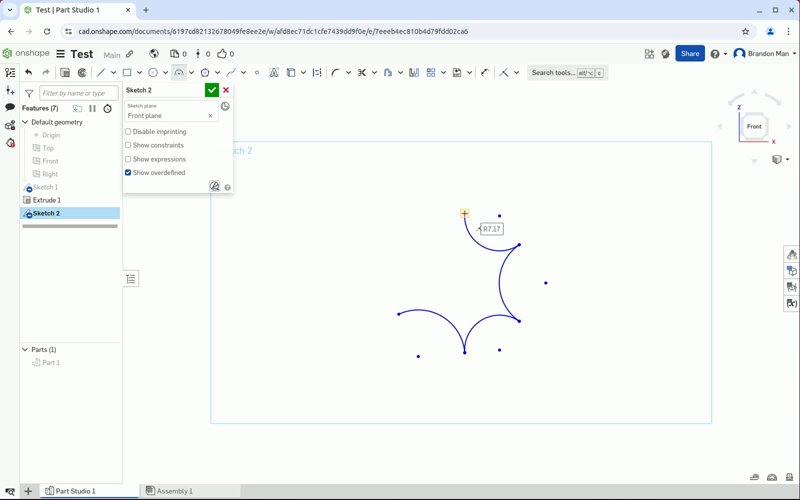
mouse_move(398, 252)
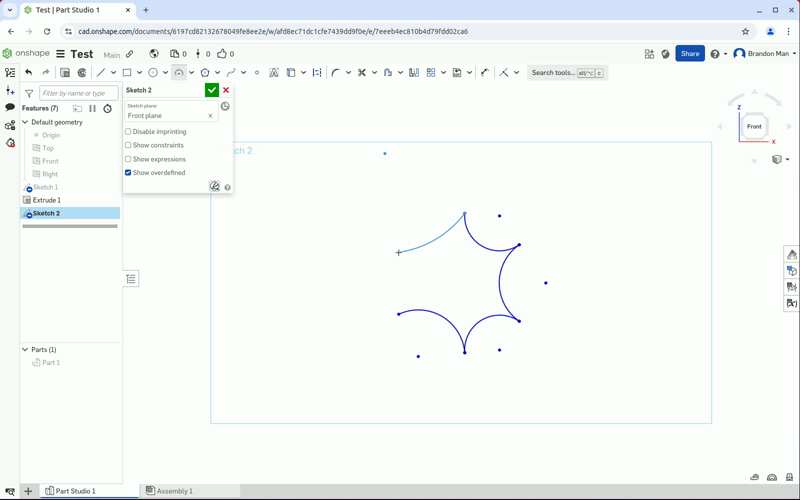
click(398, 252)
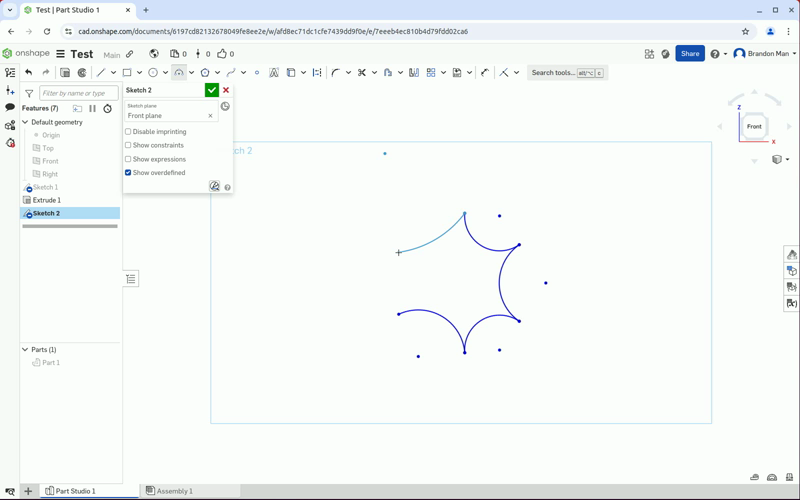
mouse_move(442, 249)
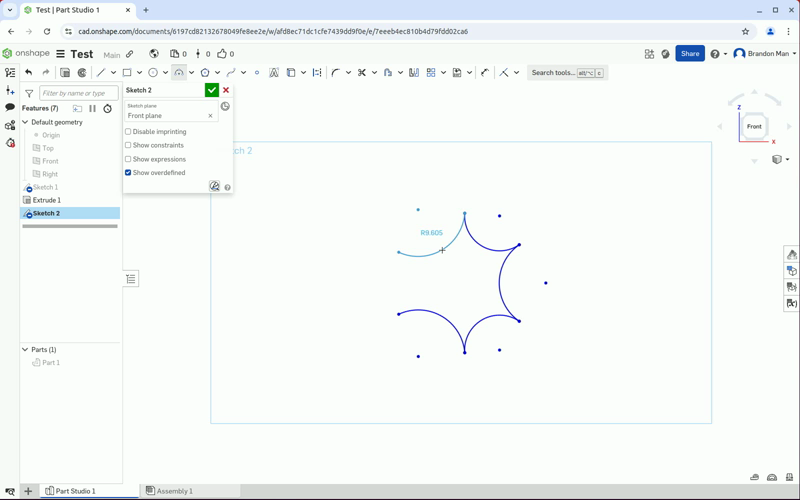
click(442, 249)
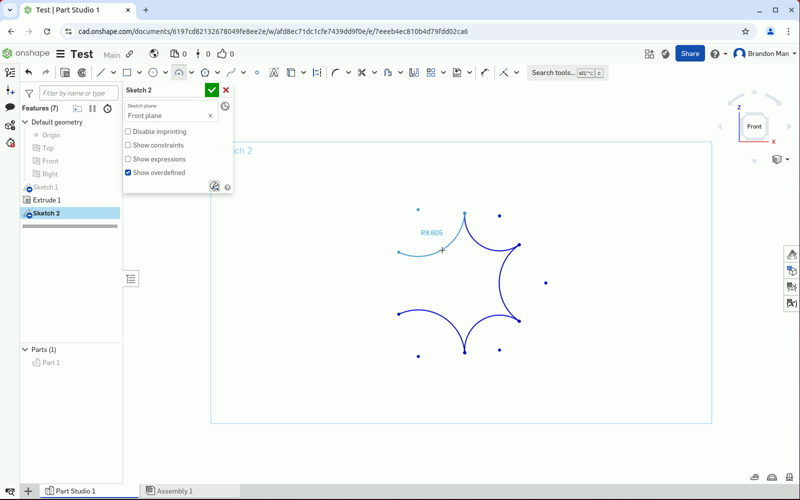
key_up(shift)
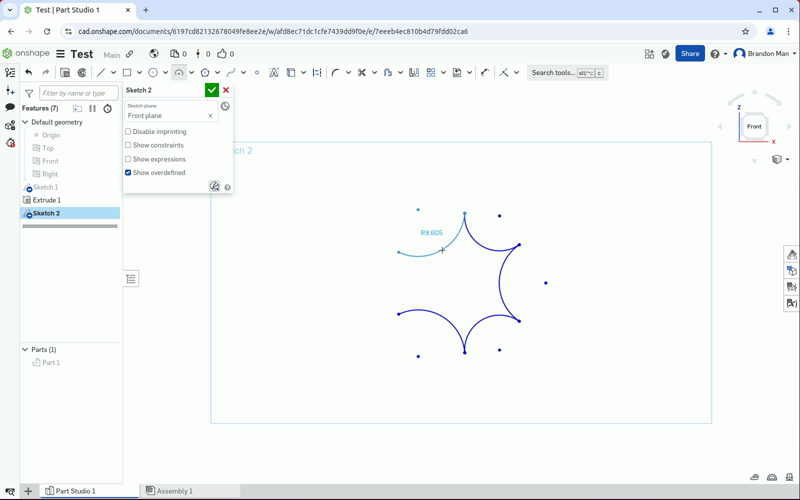
mouse_move(398, 252)
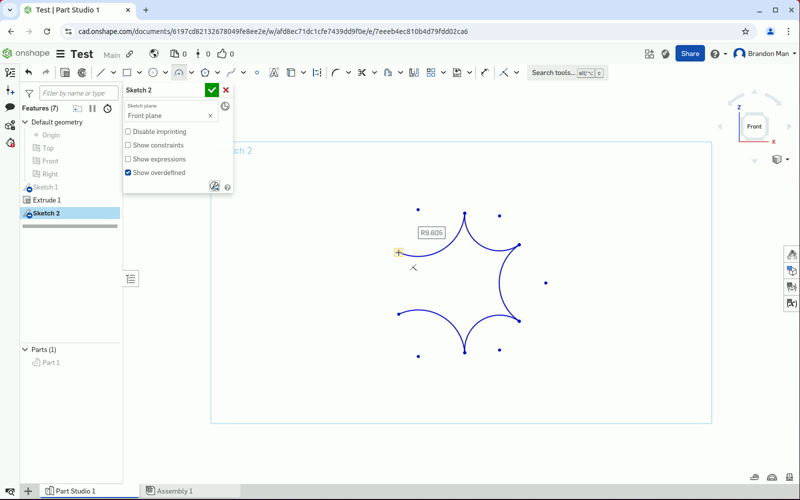
click(398, 252)
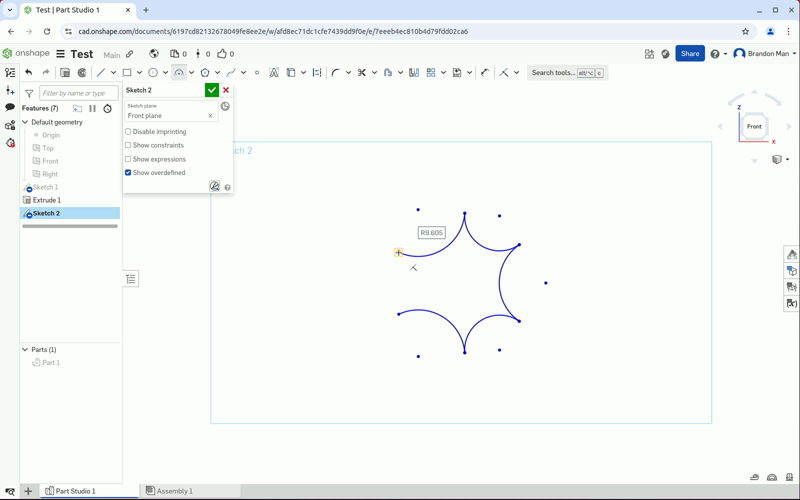
mouse_move(398, 314)
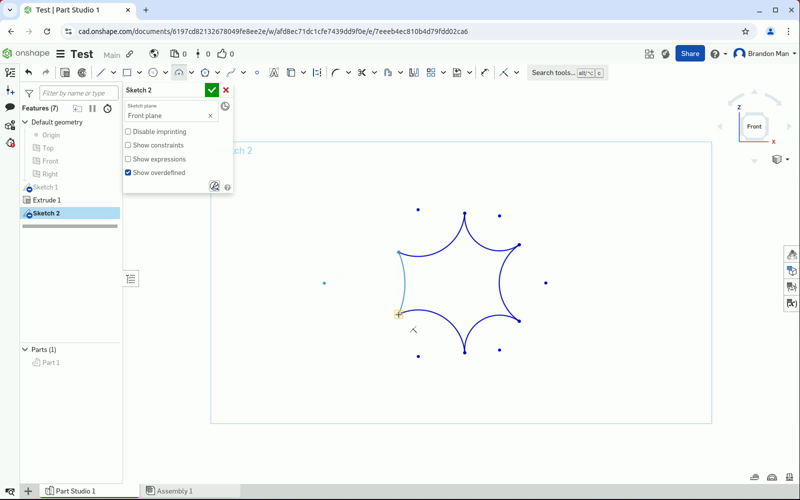
click(398, 314)
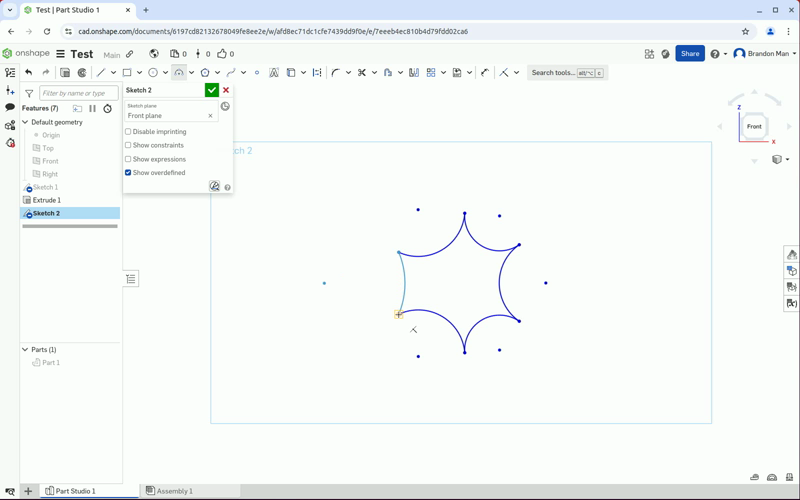
key_down(shift)
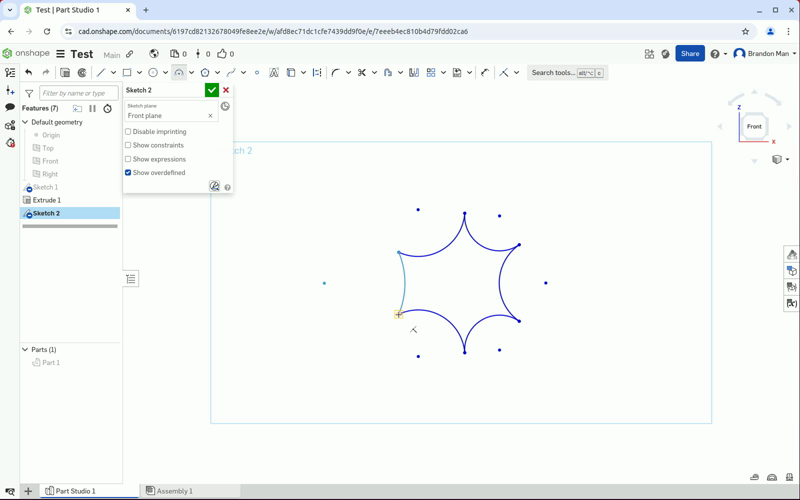
mouse_move(418, 283)
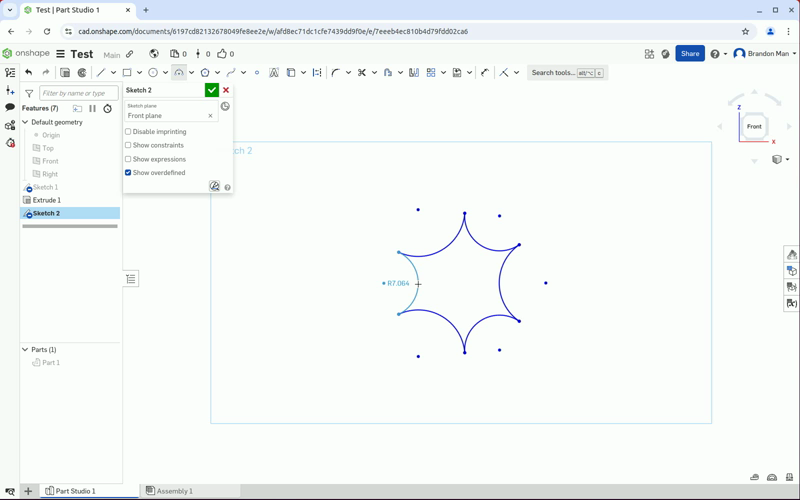
click(418, 283)
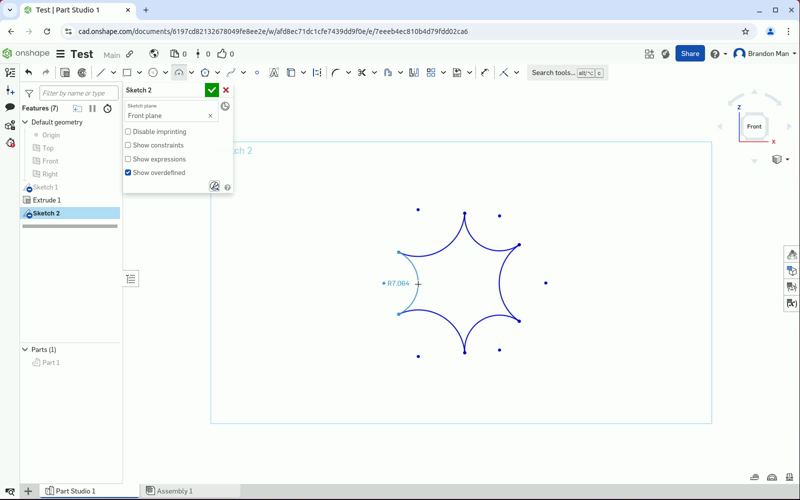
key_up(shift)
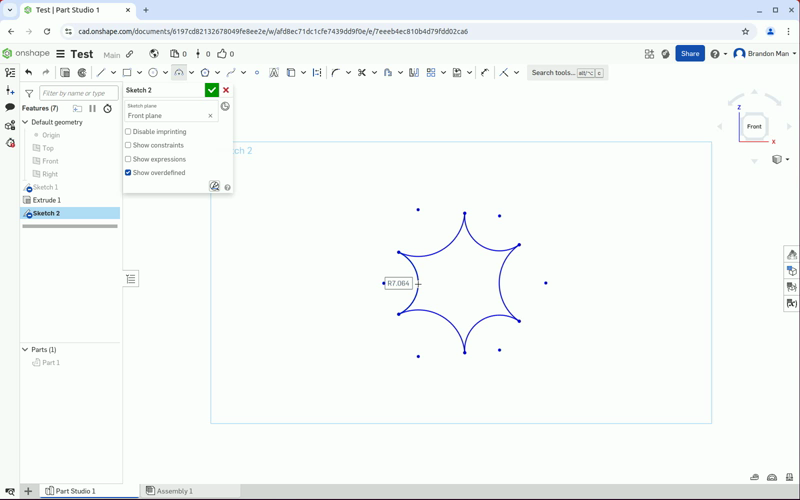
key(esc)
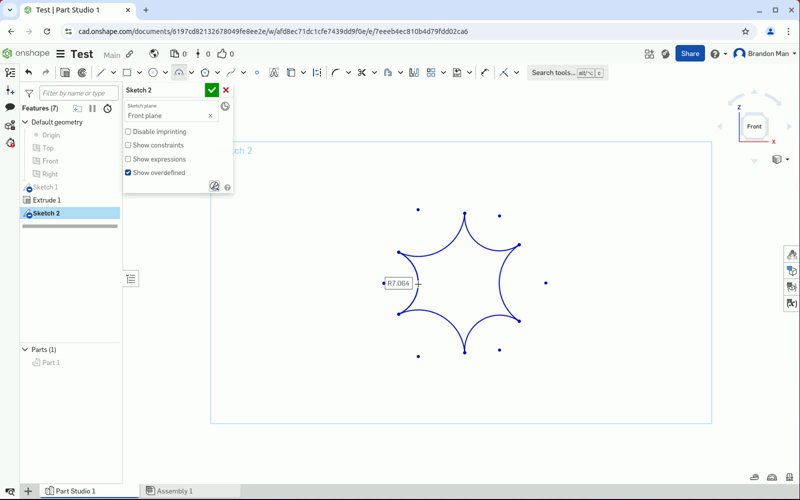
key(c)
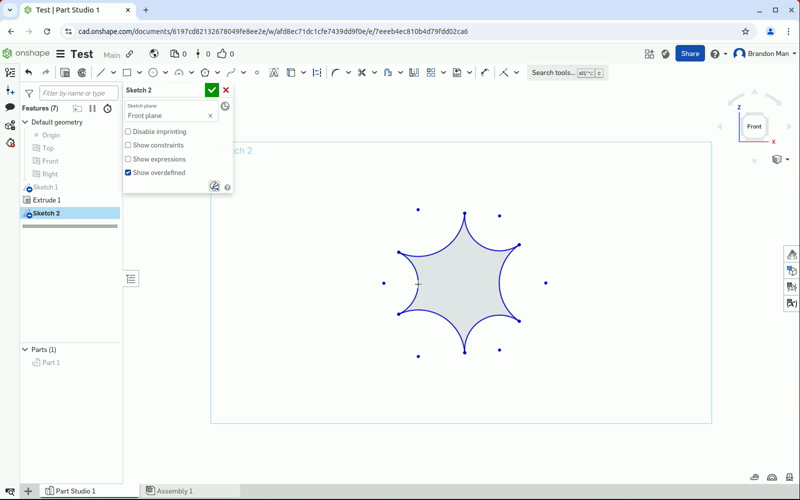
key_down(shift)
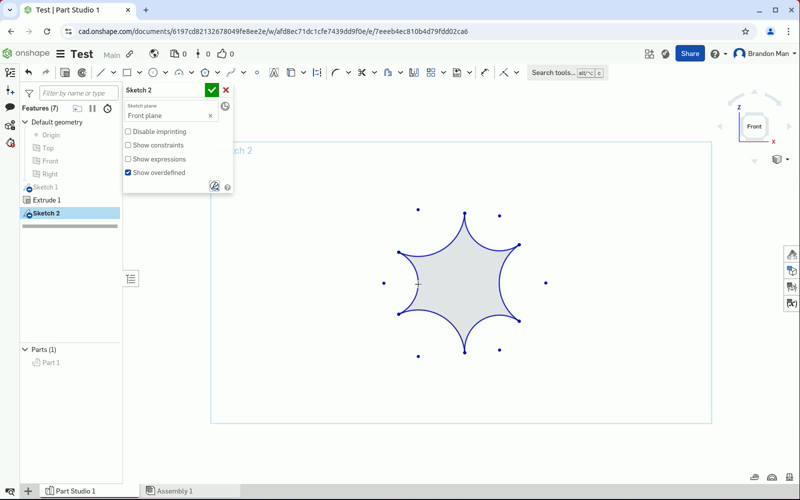
mouse_move(460, 282)
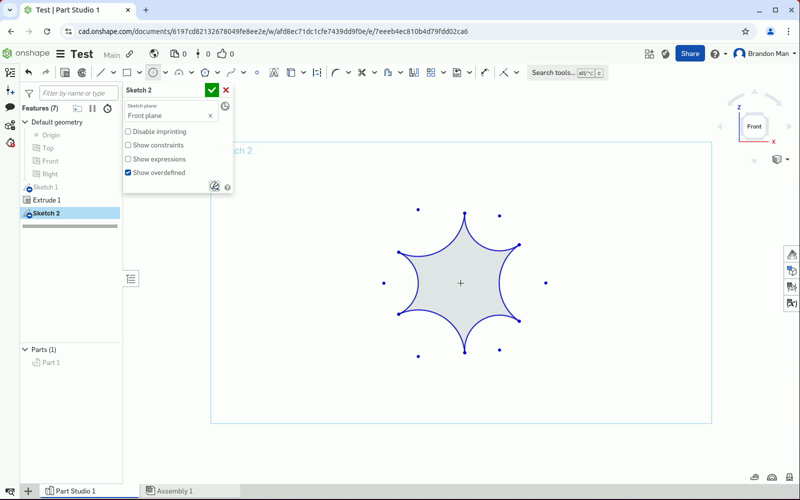
click(460, 282)
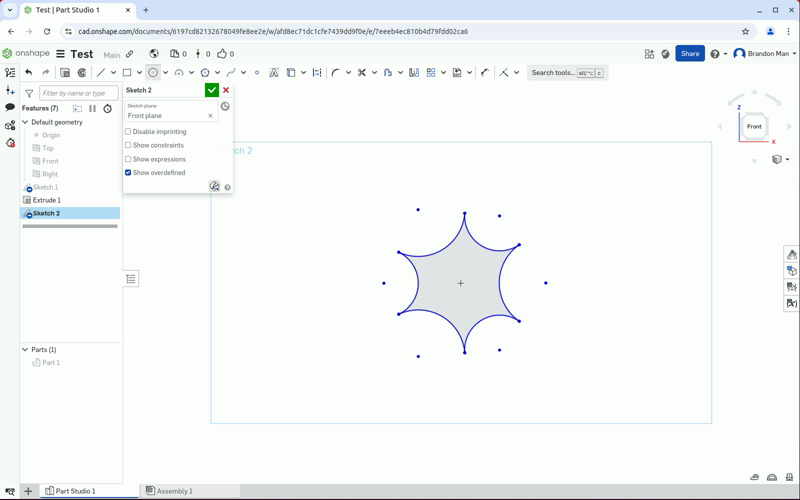
key_up(shift)
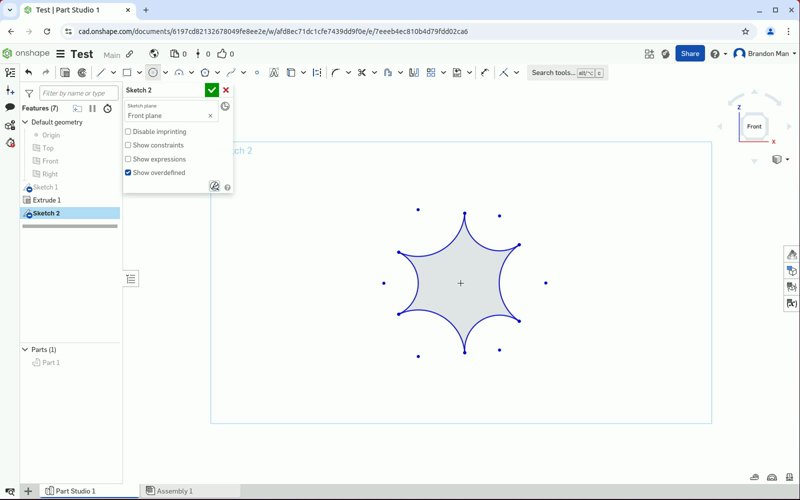
mouse_move(495, 282)
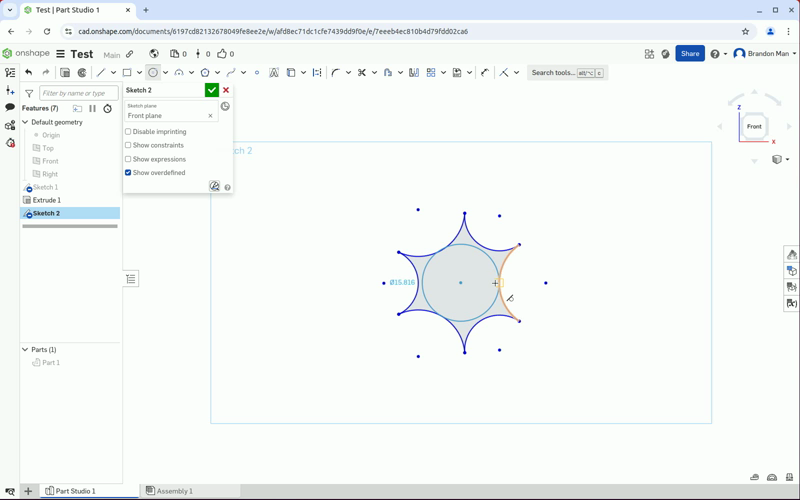
scroll(6)
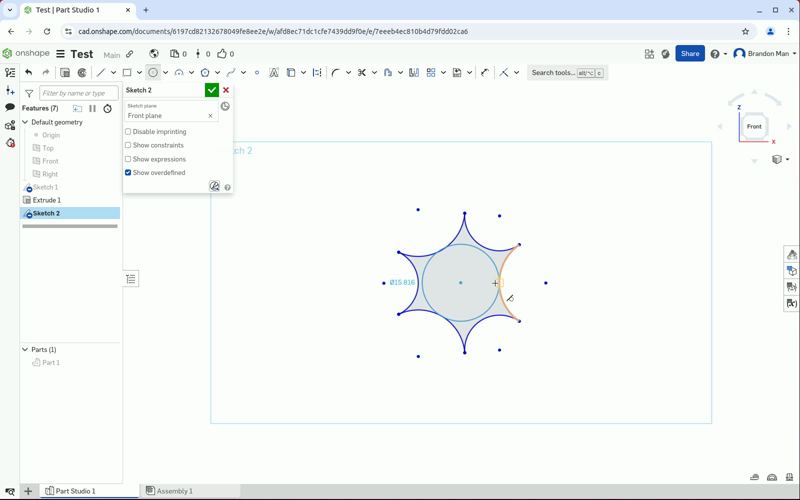
scroll(6)
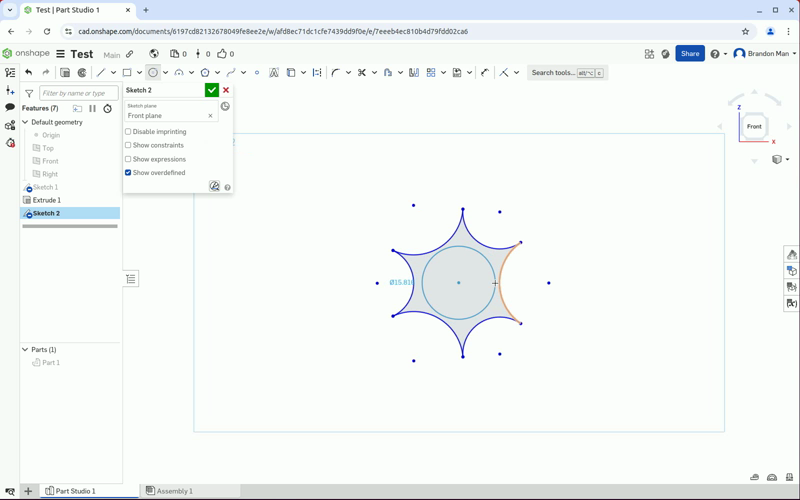
scroll(6)
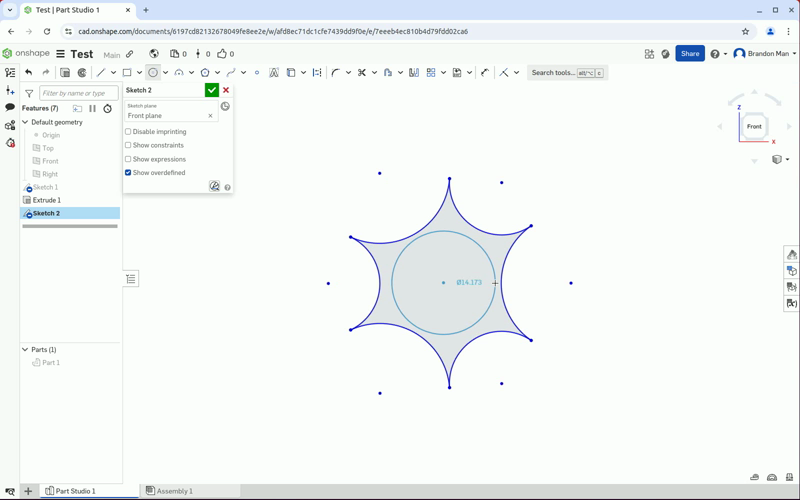
scroll(6)
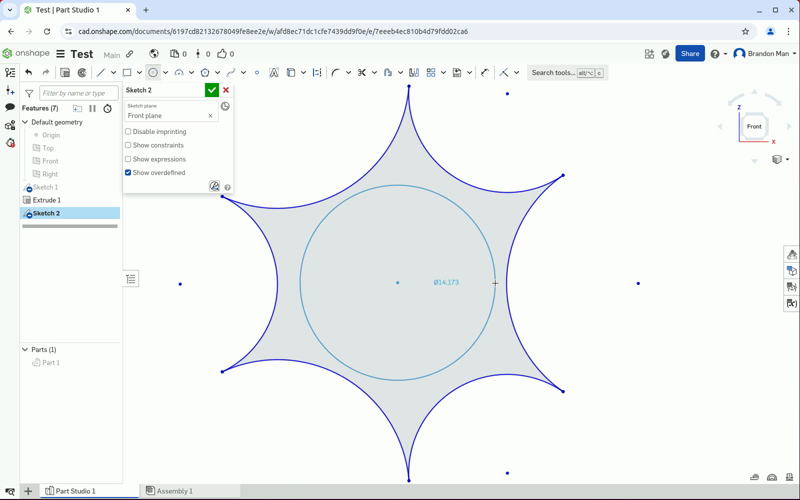
scroll(6)
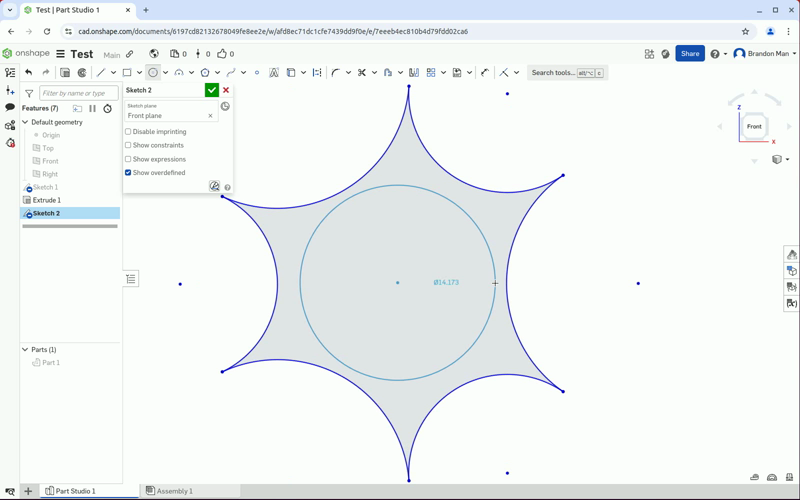
scroll(6)
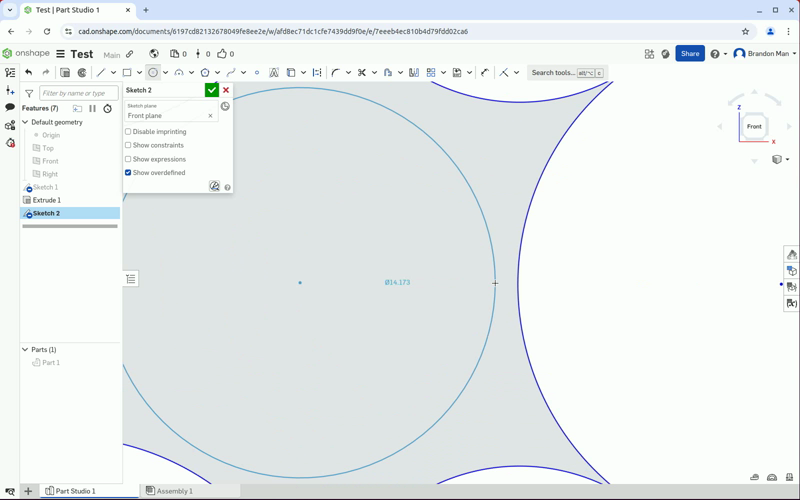
scroll(6)
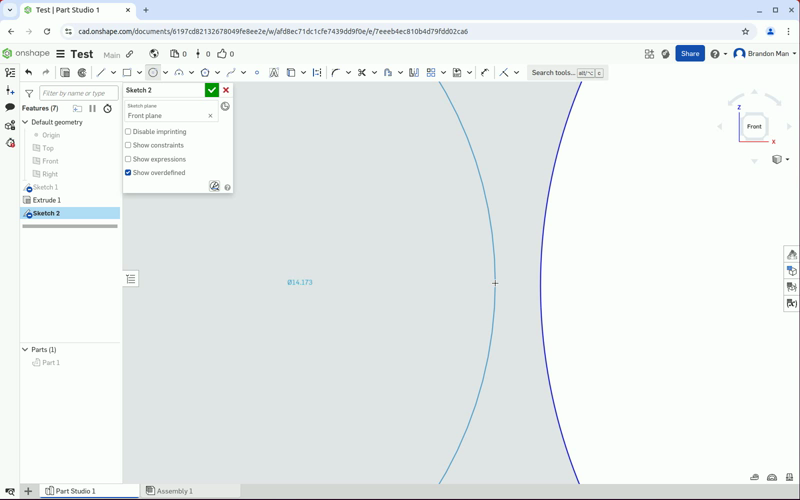
click(495, 282)
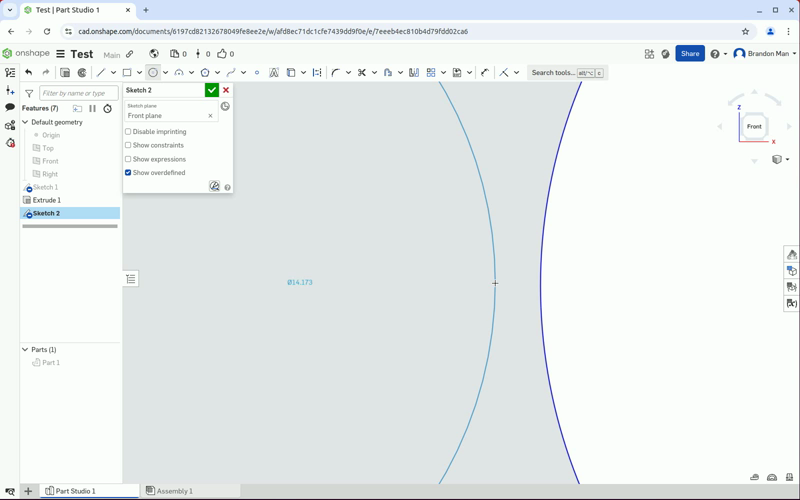
scroll(-6)
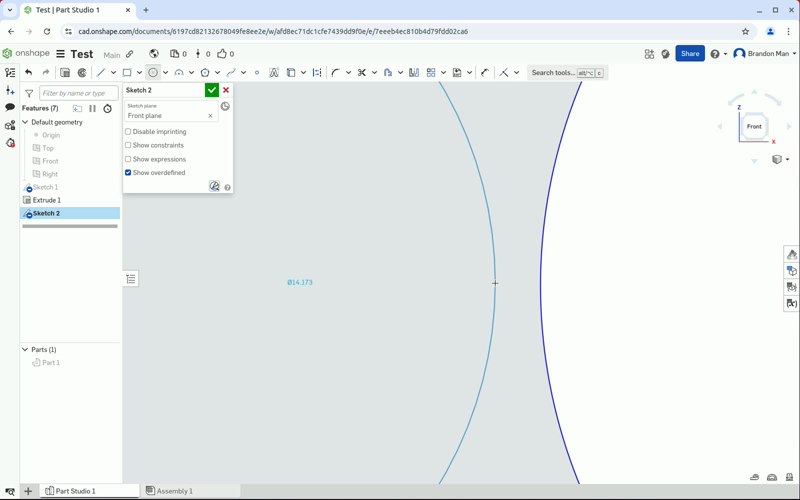
scroll(-6)
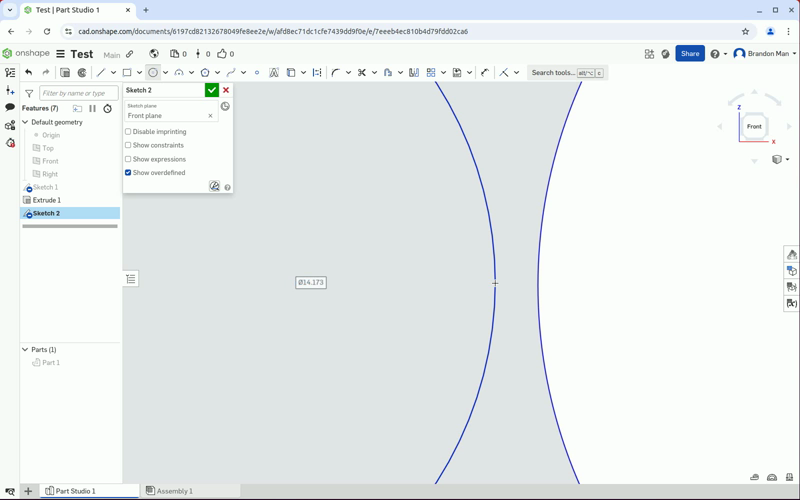
scroll(-6)
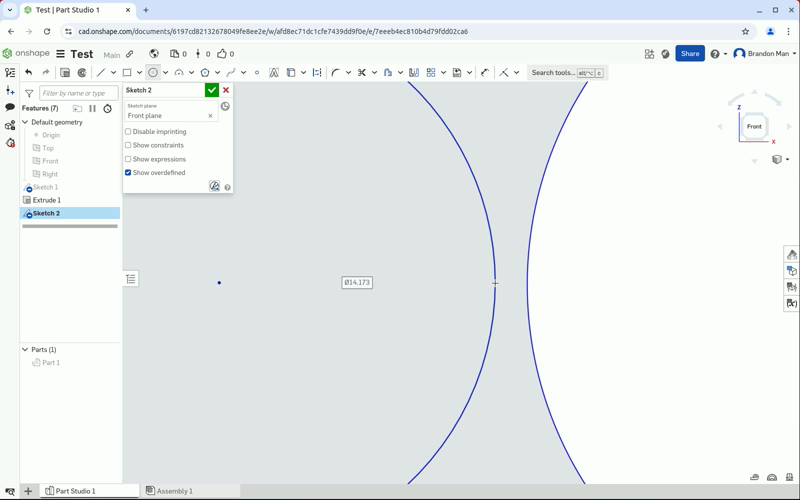
scroll(-6)
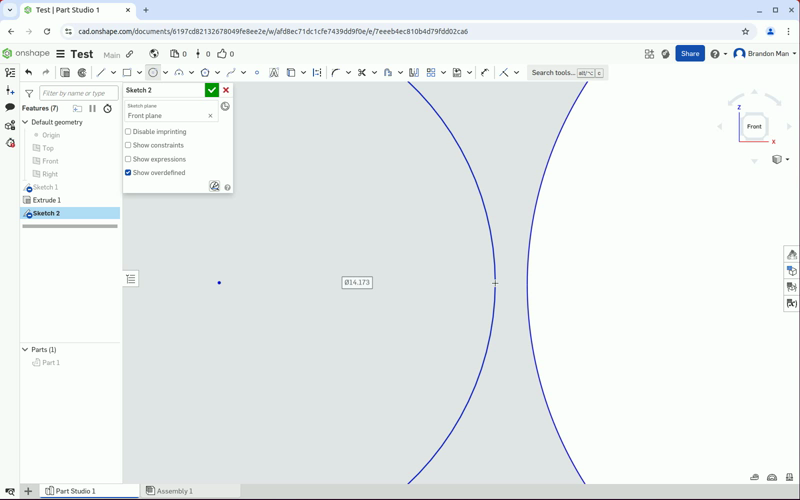
scroll(-6)
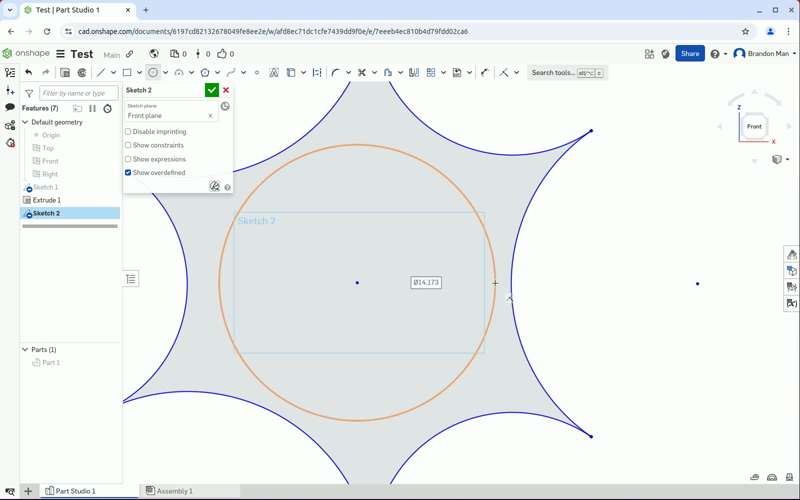
scroll(-6)
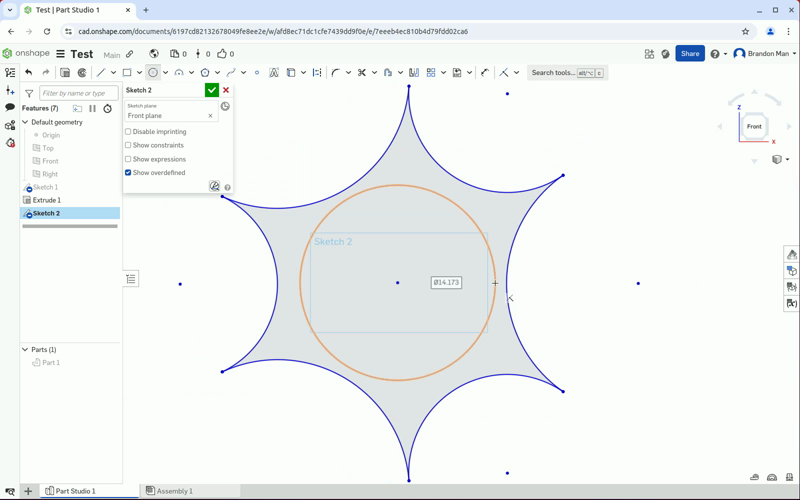
scroll(-6)
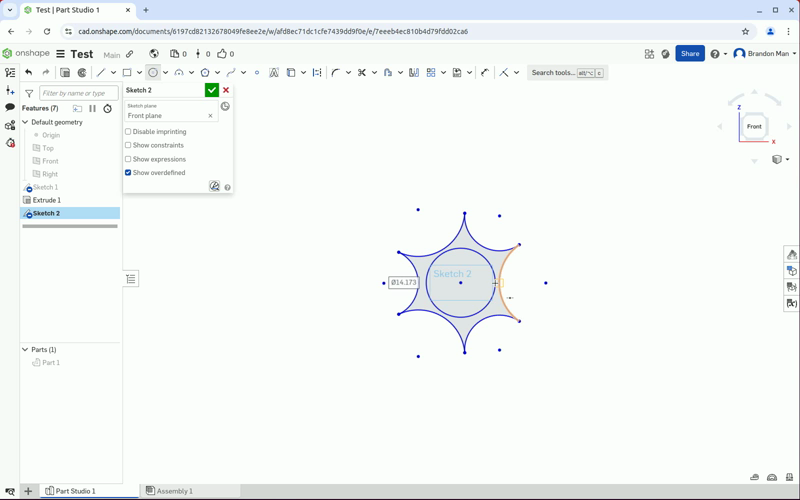
key(esc)
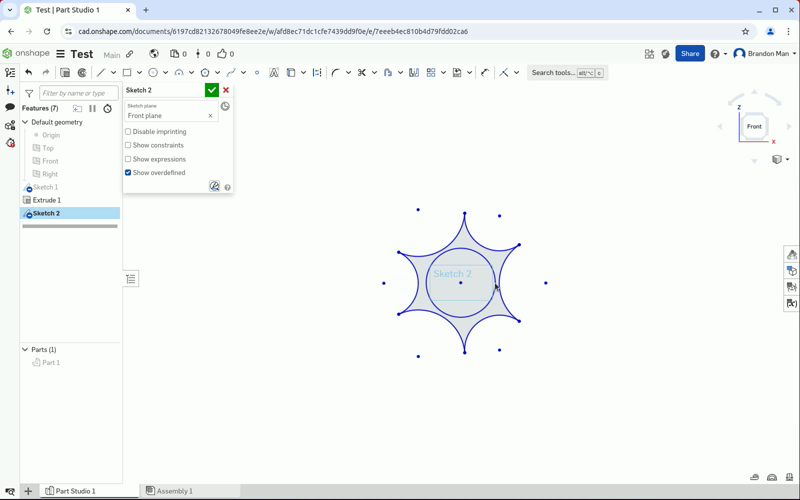
mouse_move(511, 311)
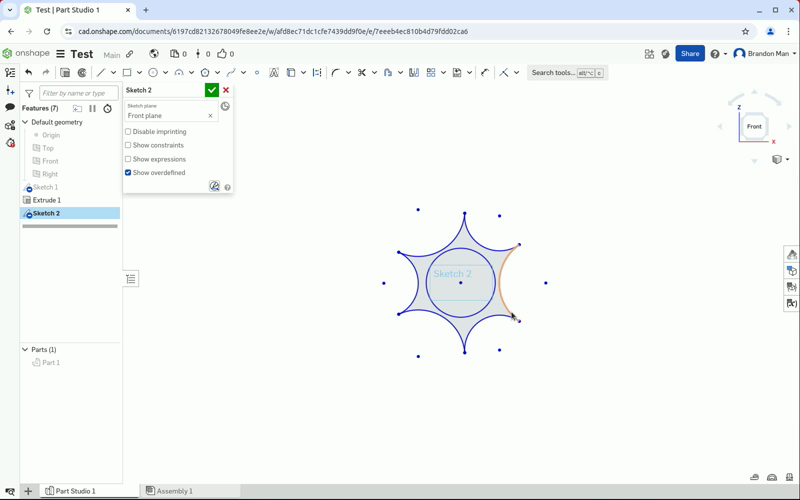
click(511, 311)
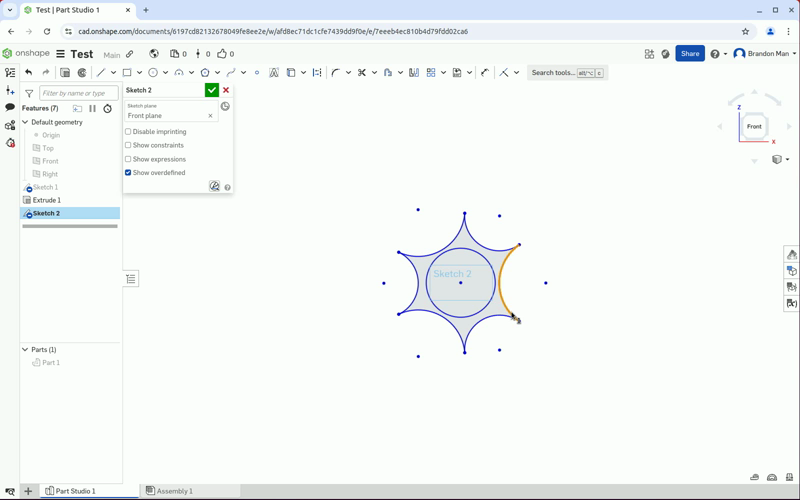
mouse_move(73, 352)
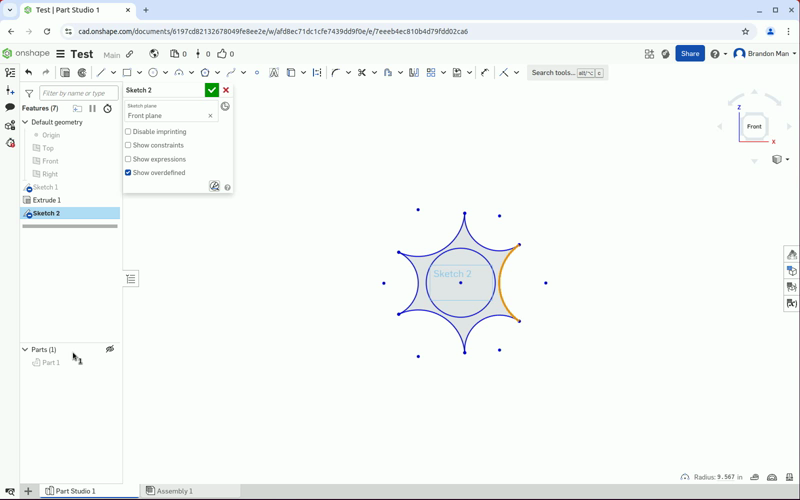
key(shift+y)
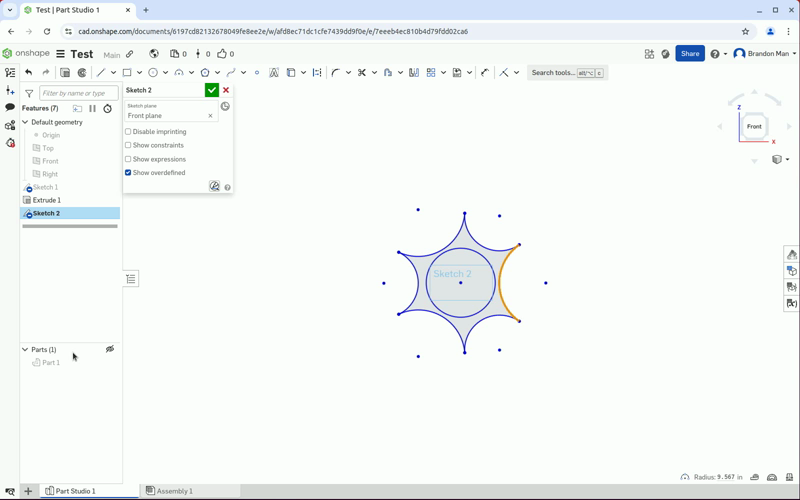
key(shift+e)
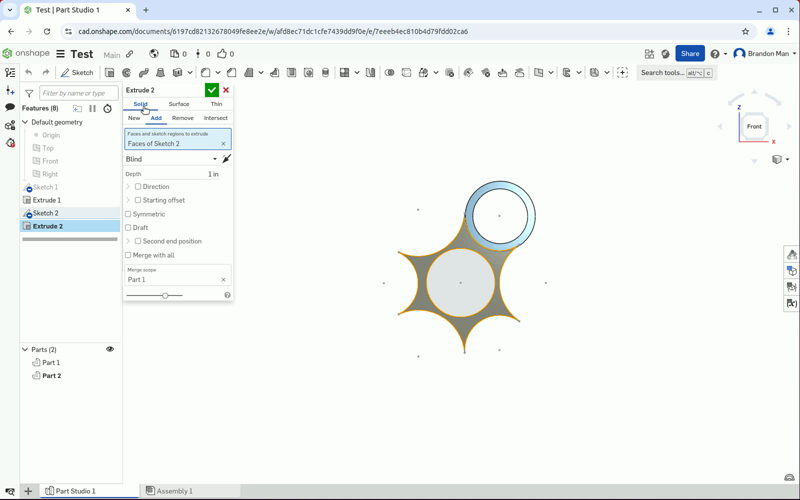
mouse_move(143, 106)
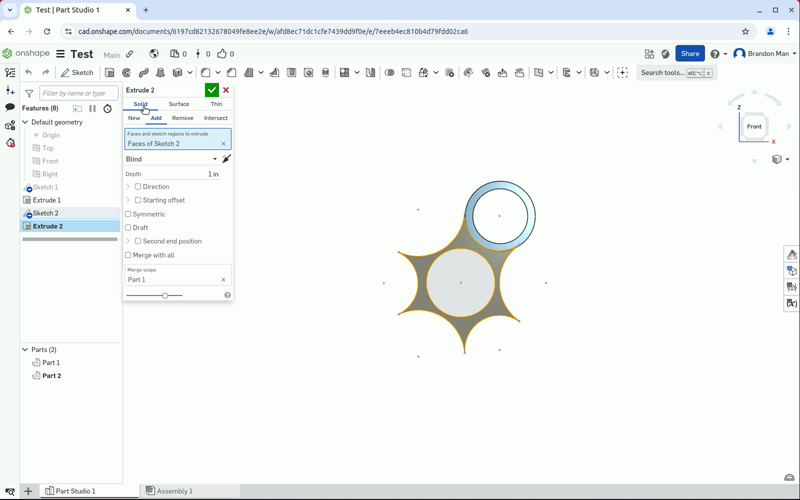
click(143, 106)
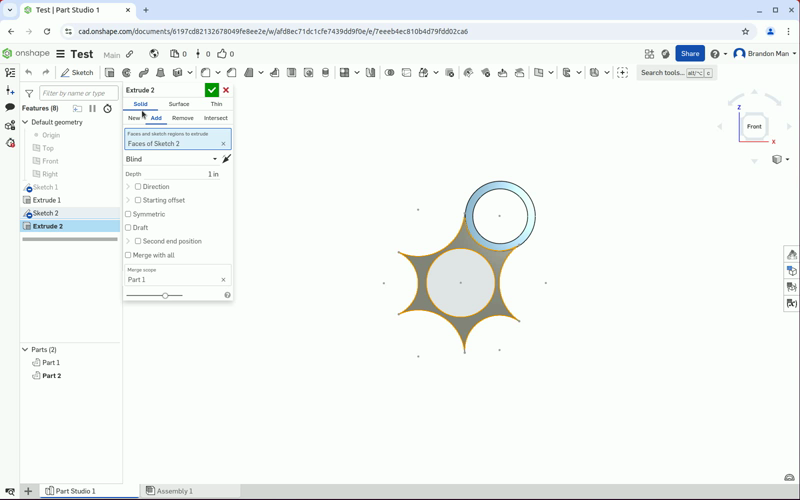
mouse_move(137, 120)
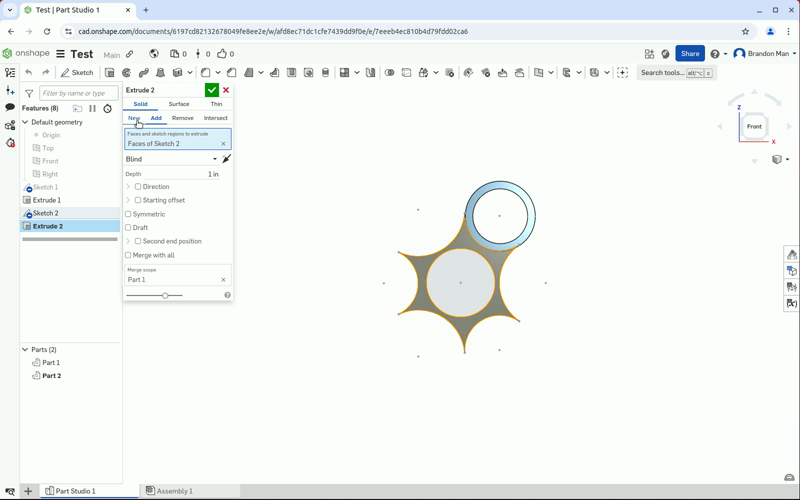
click(137, 120)
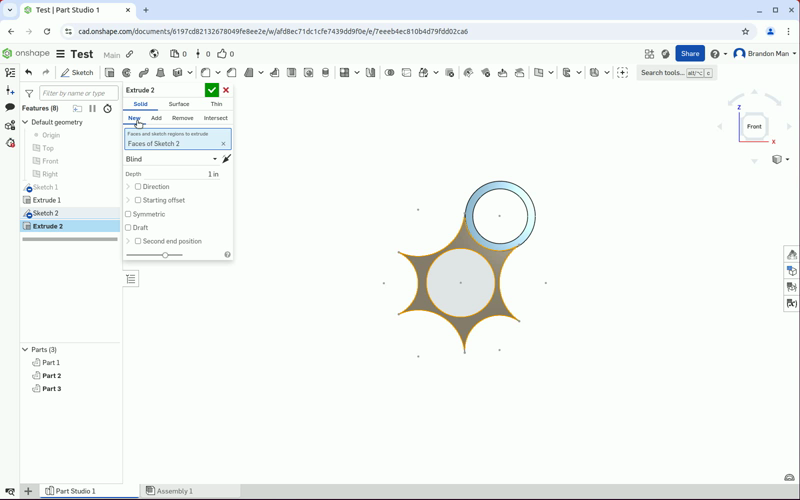
key(tab, 4)
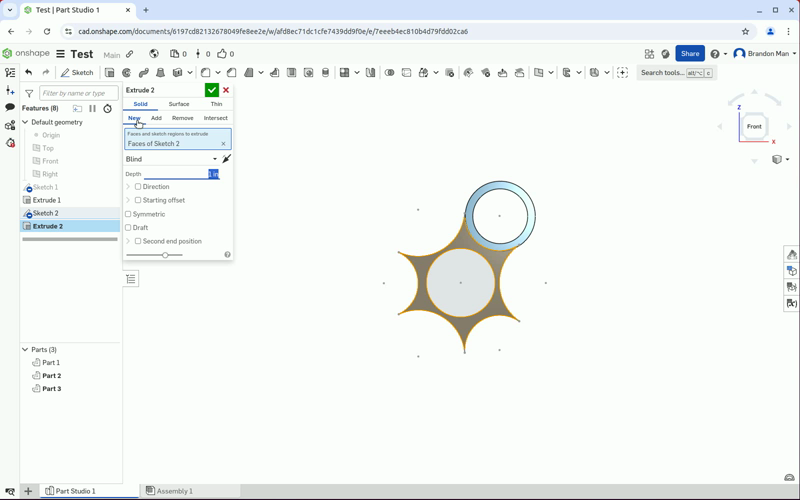
text(3.129)
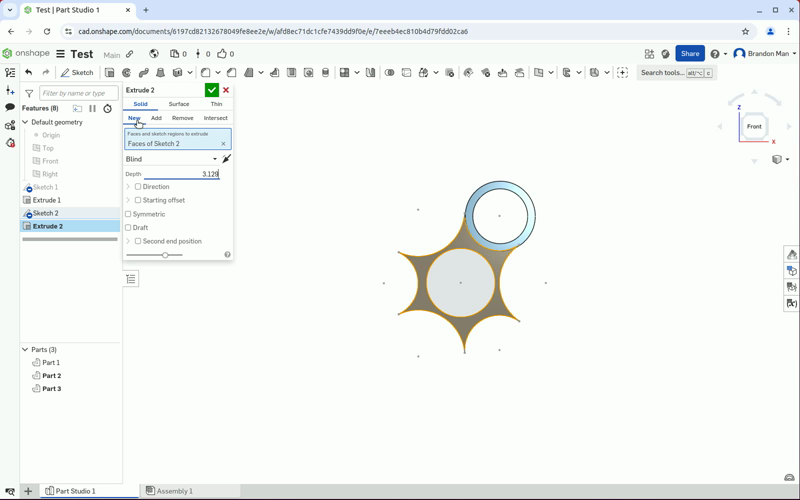
key(enter)
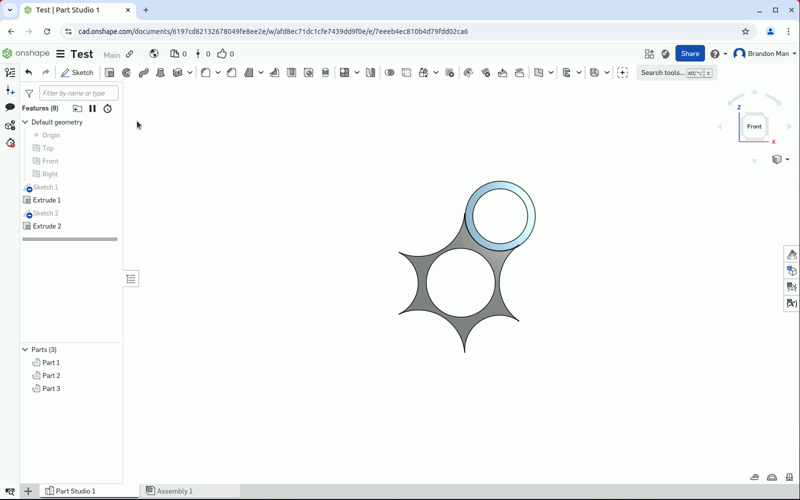
key(shift+h)
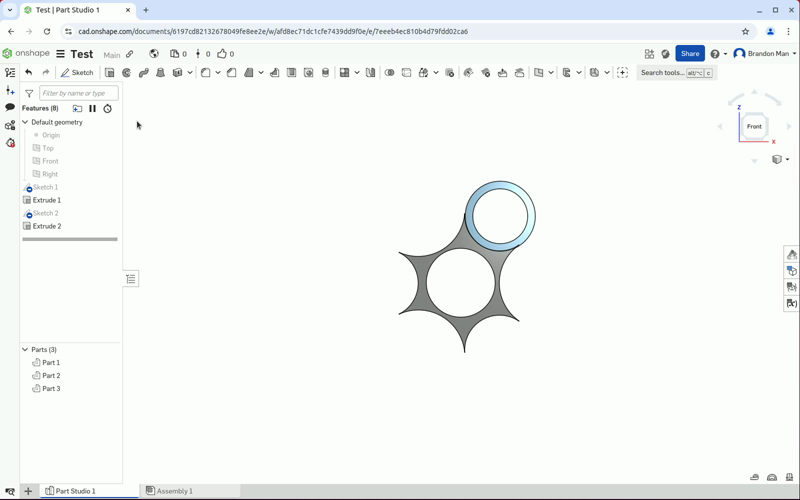
key(shift+h)
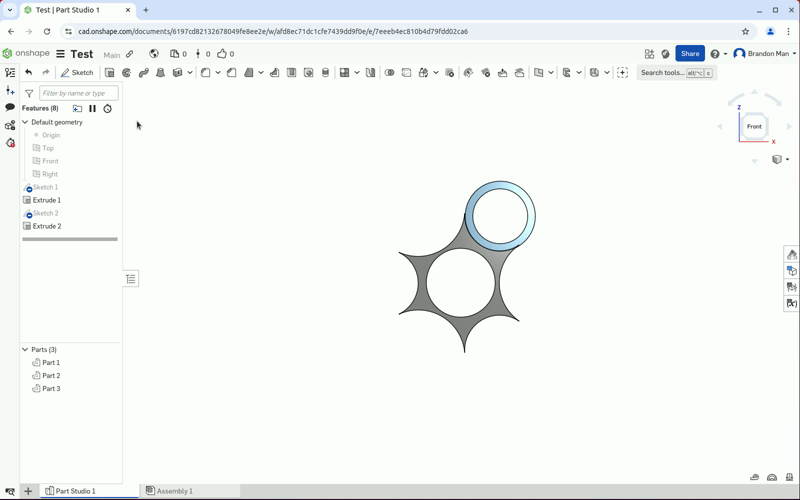
mouse_move(73, 189)
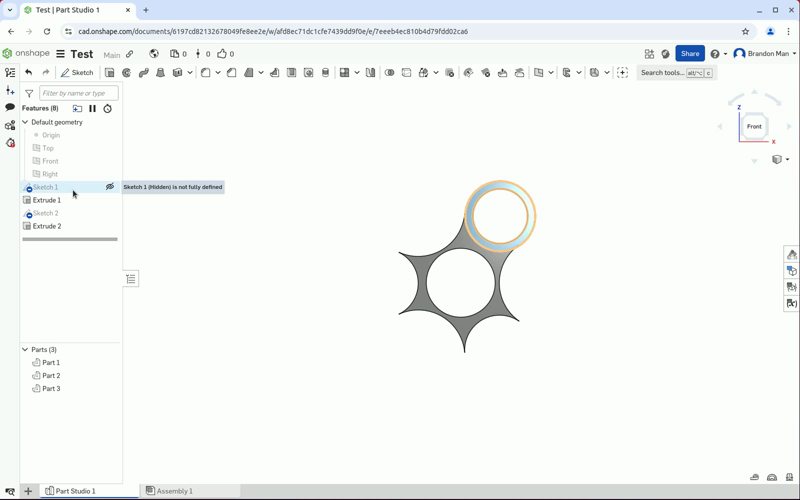
click(73, 189)
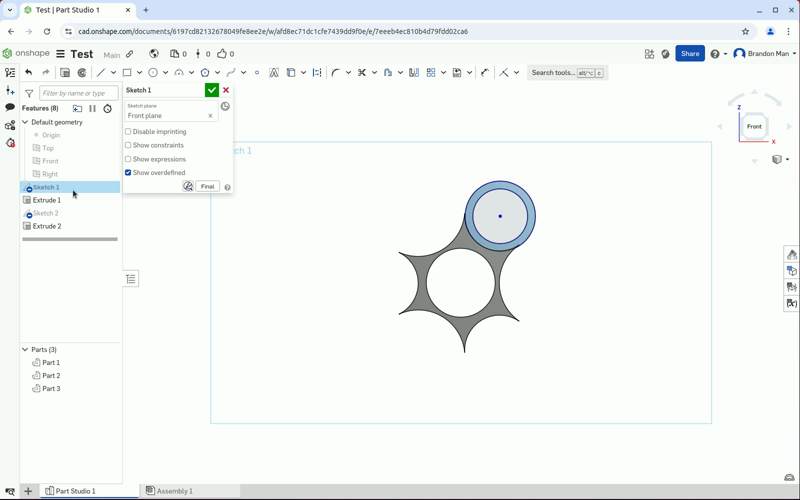
mouse_move(229, 92)
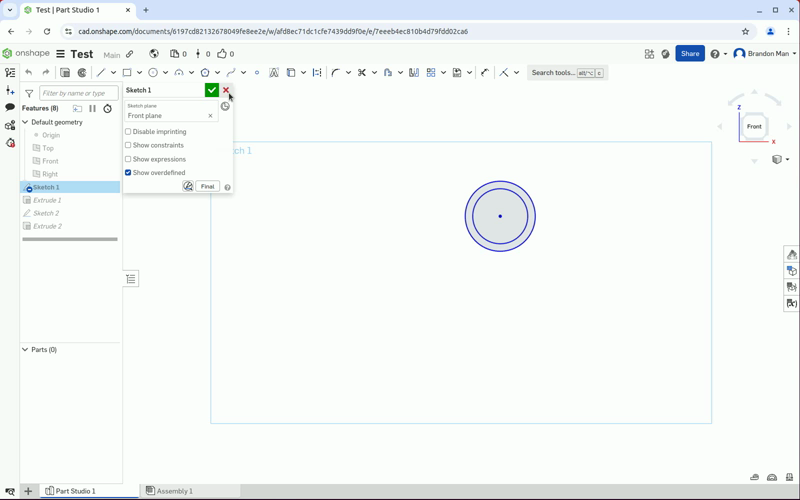
click(229, 92)
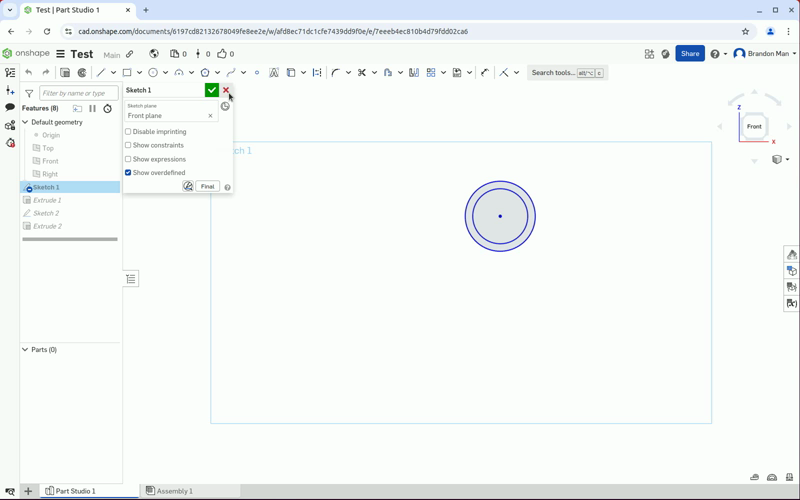
key(shift+s)
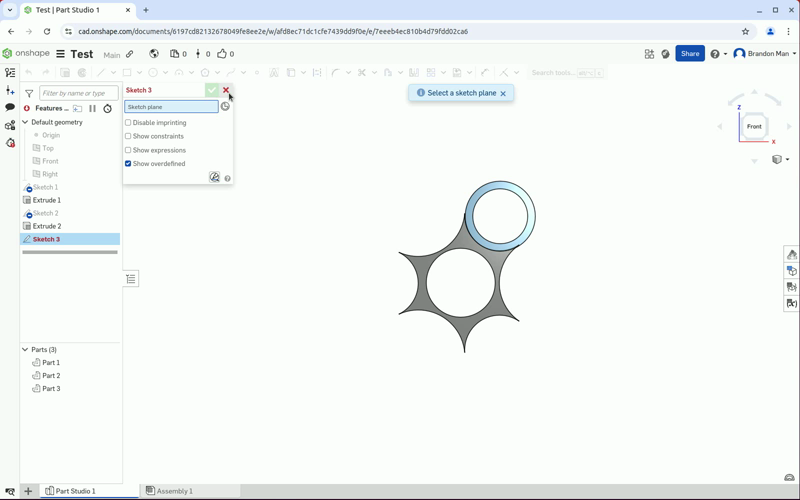
mouse_move(73, 163)
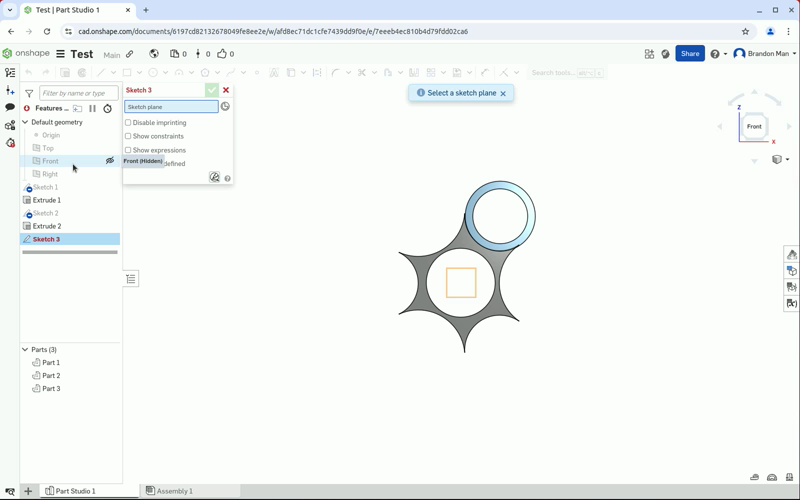
click(73, 163)
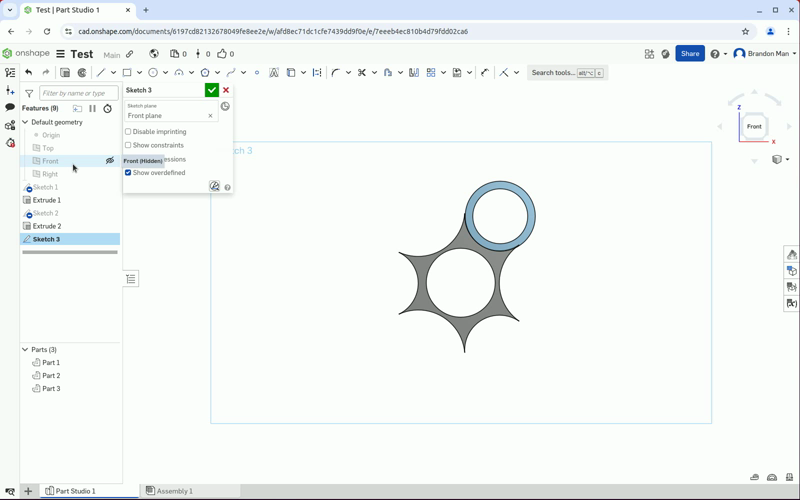
mouse_move(73, 352)
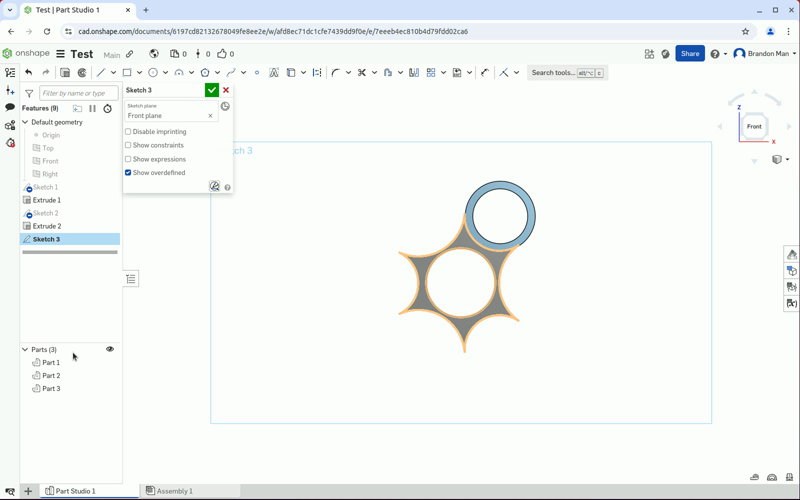
key(y)
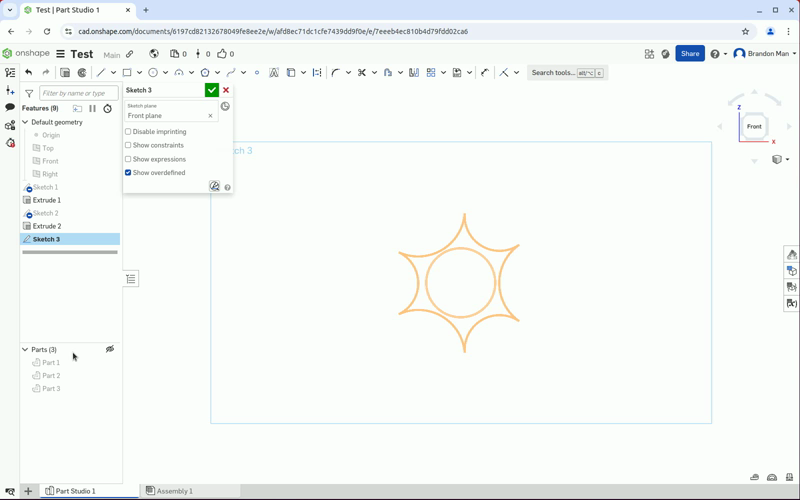
key(c)
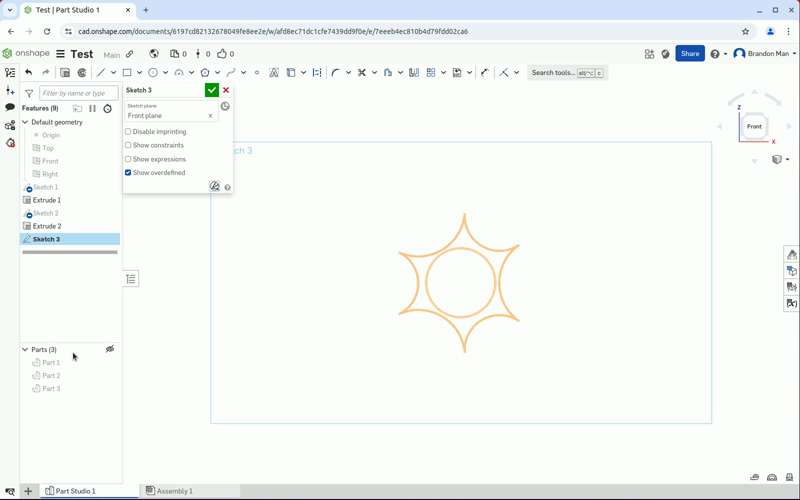
key_down(shift)
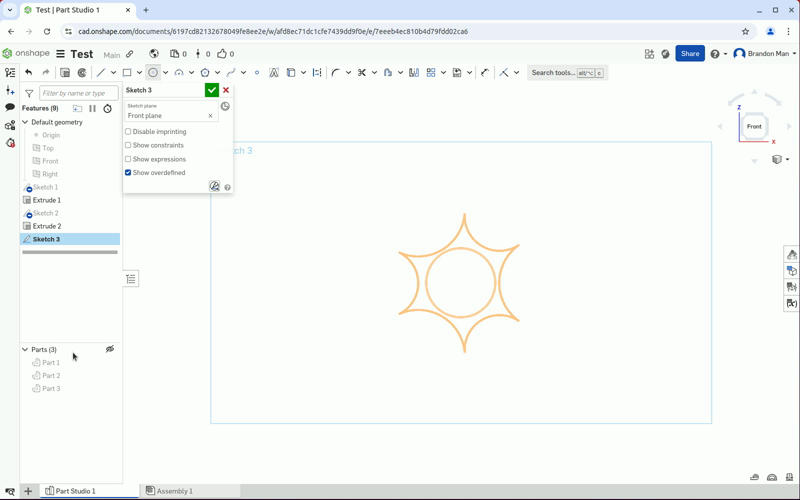
mouse_move(461, 282)
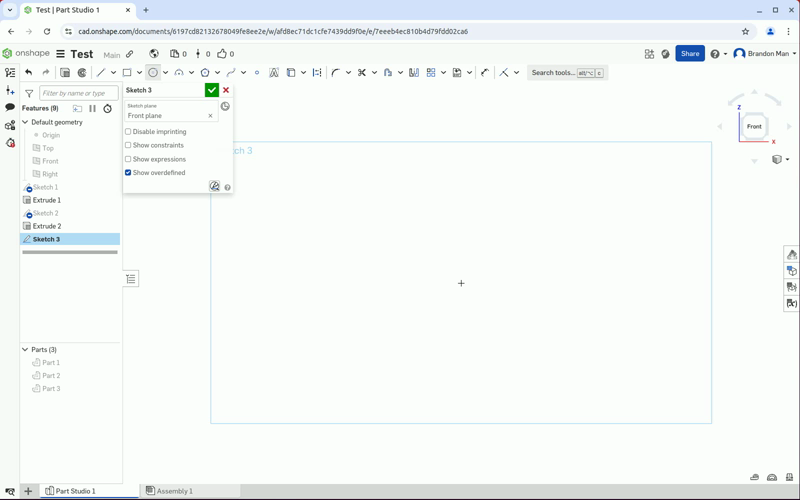
click(461, 282)
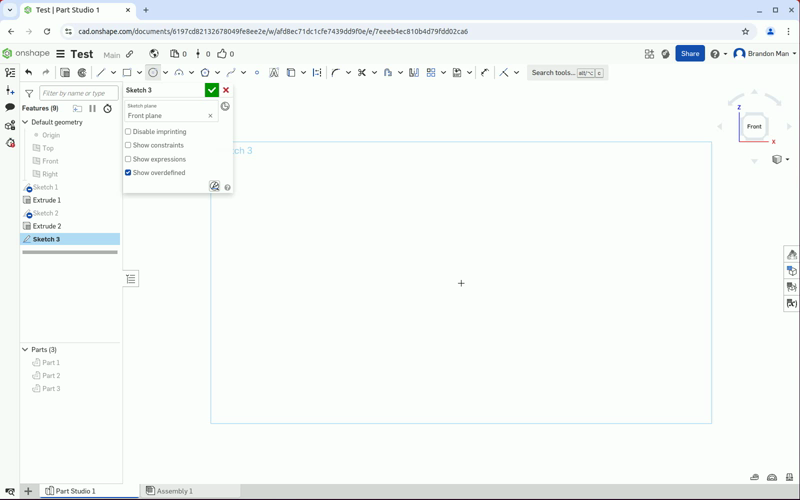
key_up(shift)
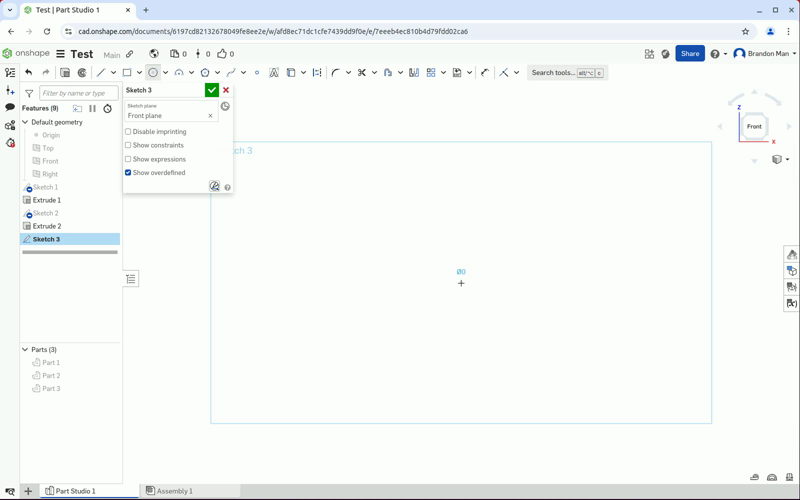
mouse_move(497, 282)
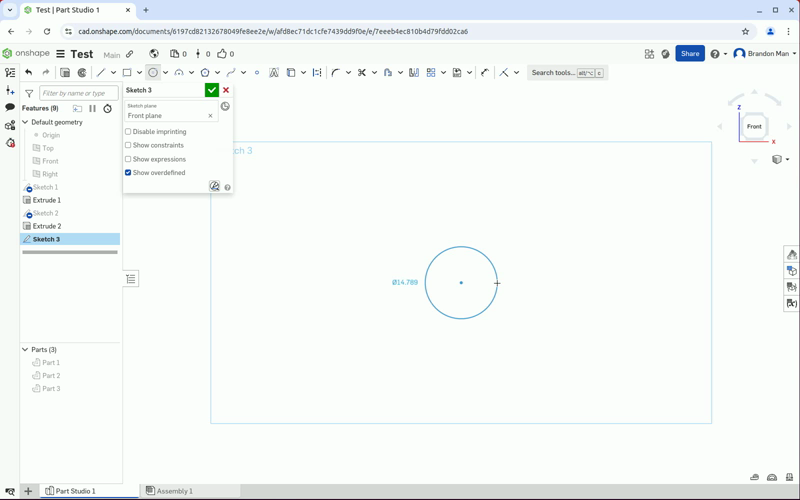
click(497, 282)
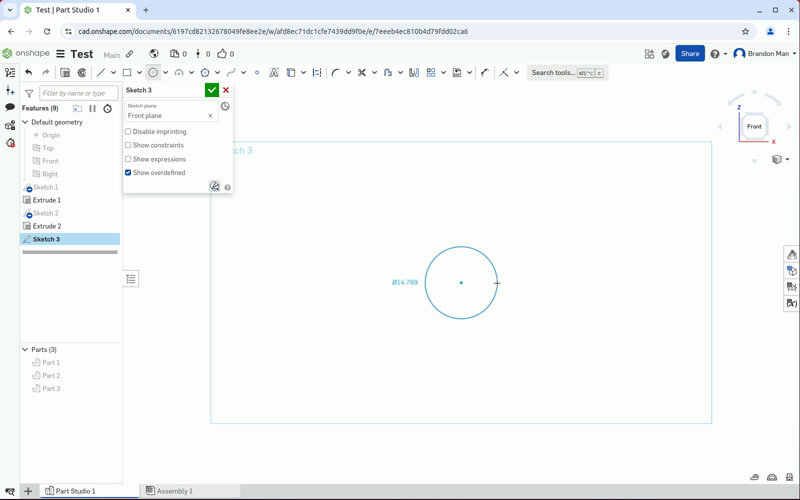
key(esc)
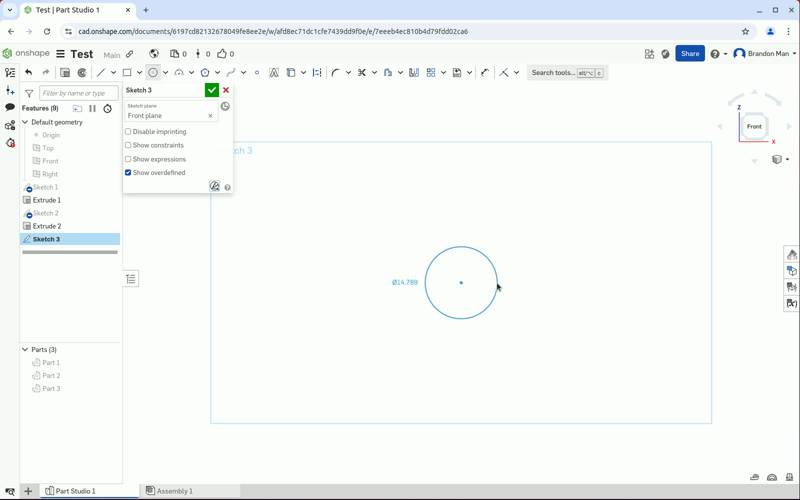
key(c)
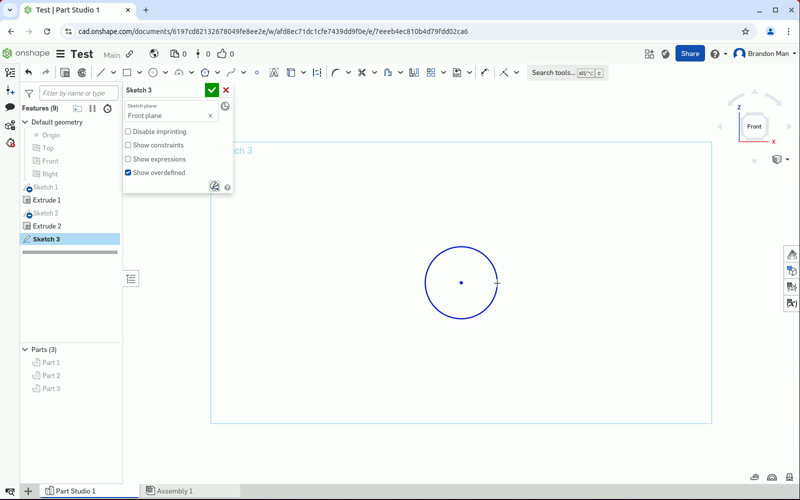
key_down(shift)
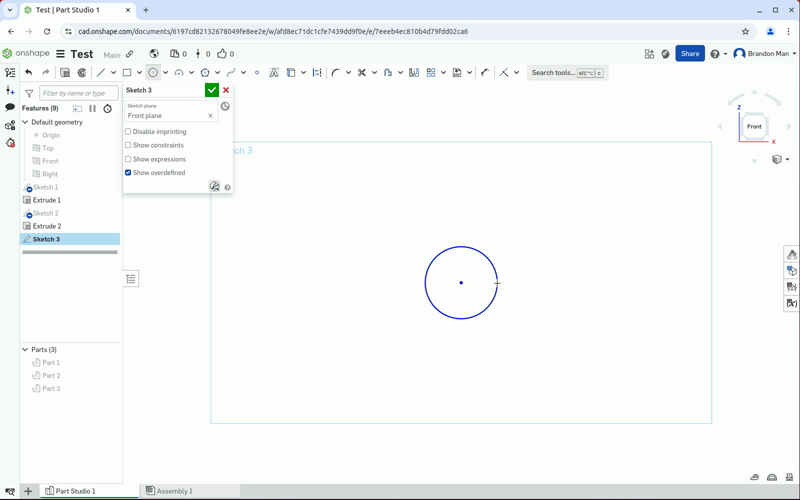
mouse_move(461, 282)
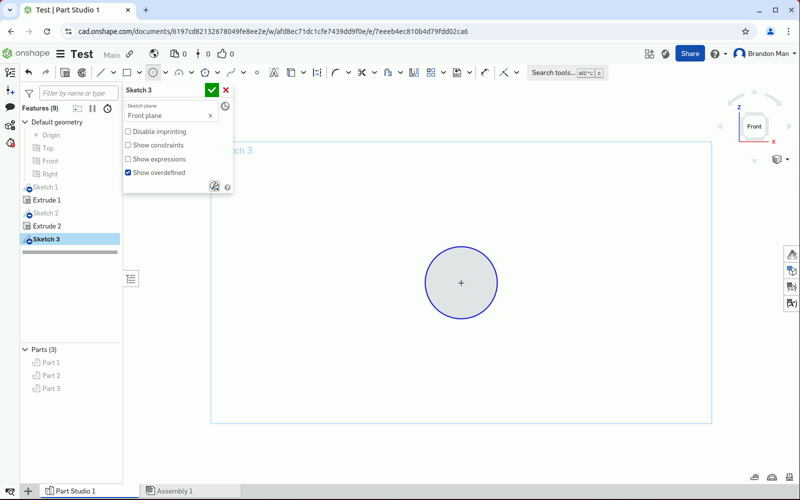
click(461, 282)
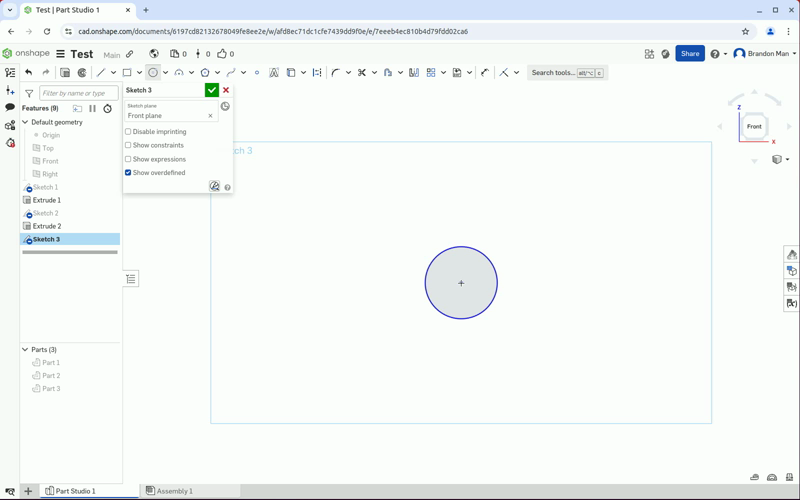
key_up(shift)
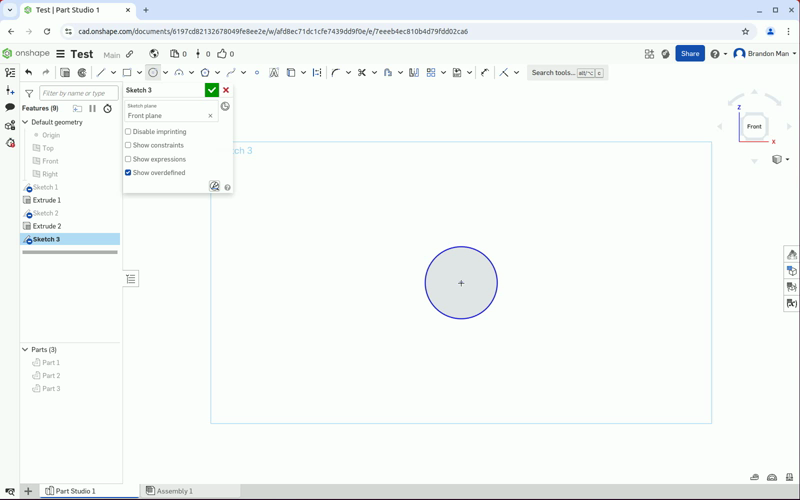
mouse_move(489, 282)
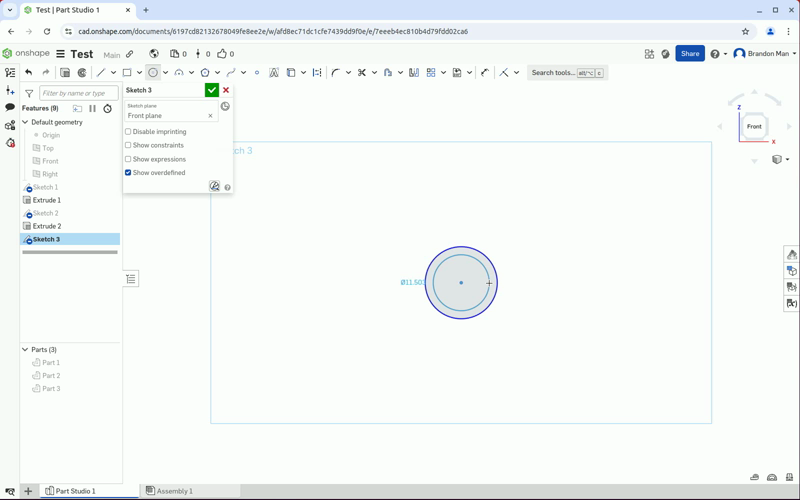
click(489, 282)
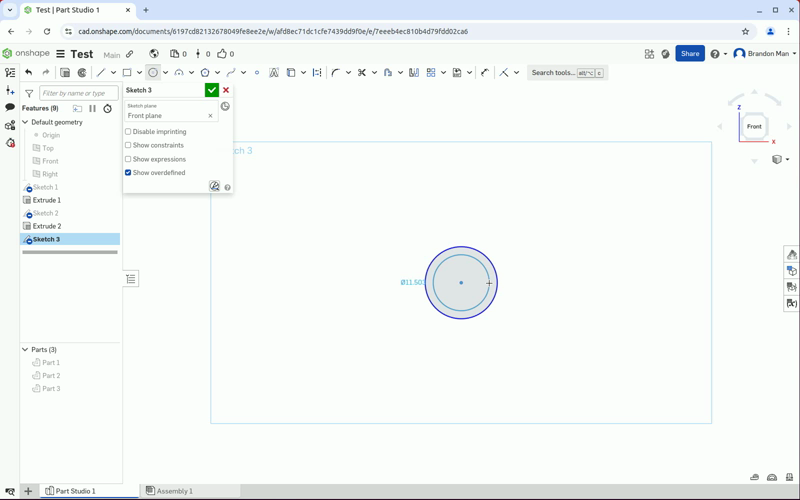
key(esc)
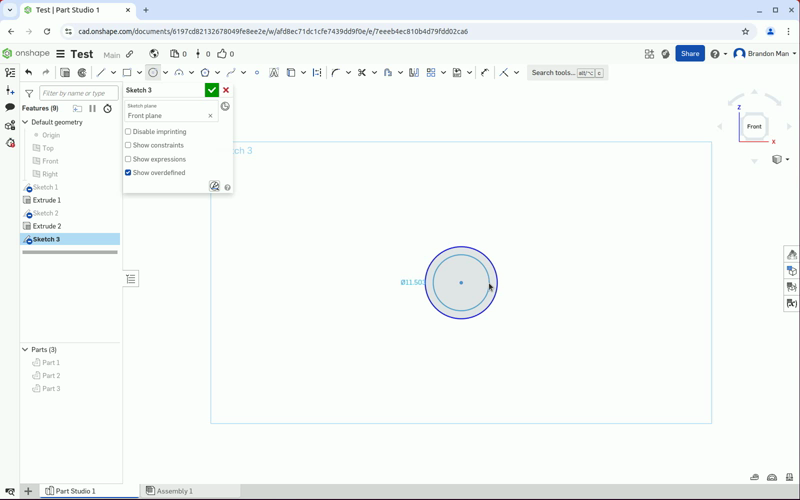
mouse_move(434, 271)
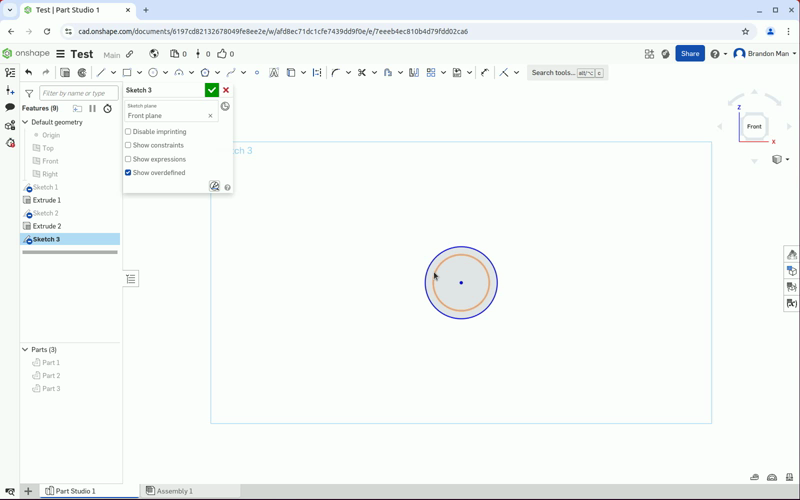
scroll(6)
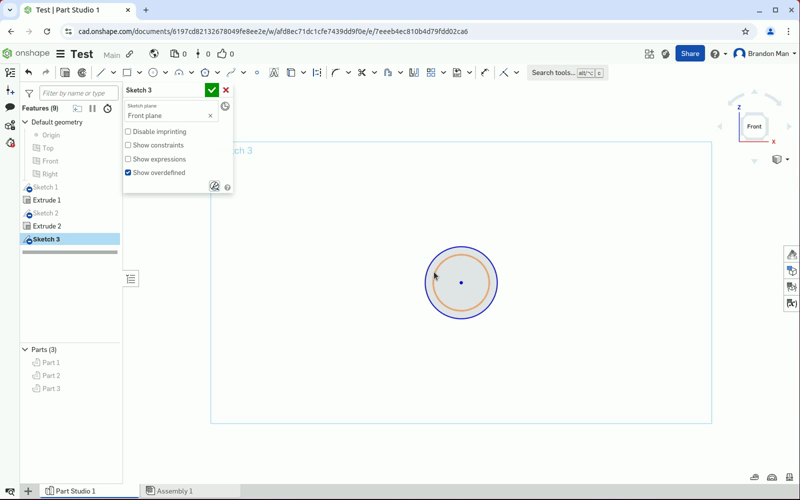
scroll(6)
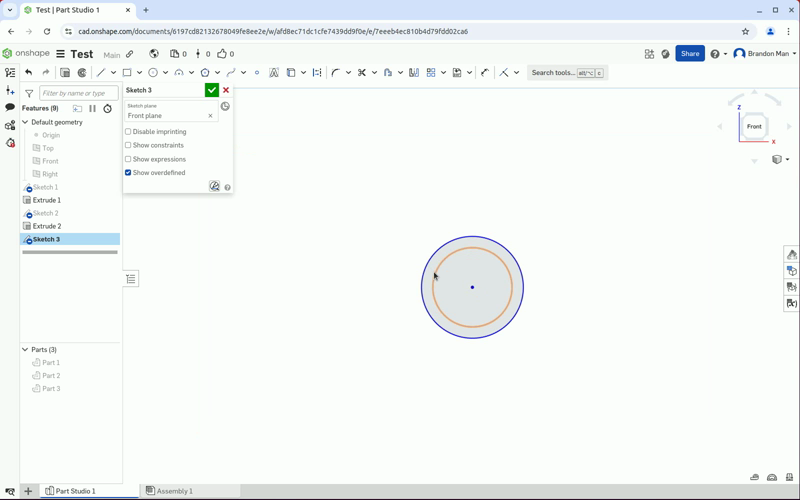
scroll(6)
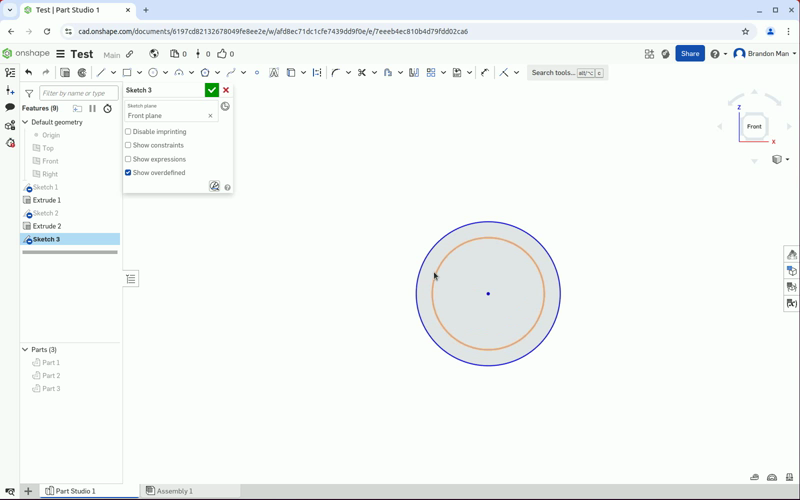
scroll(6)
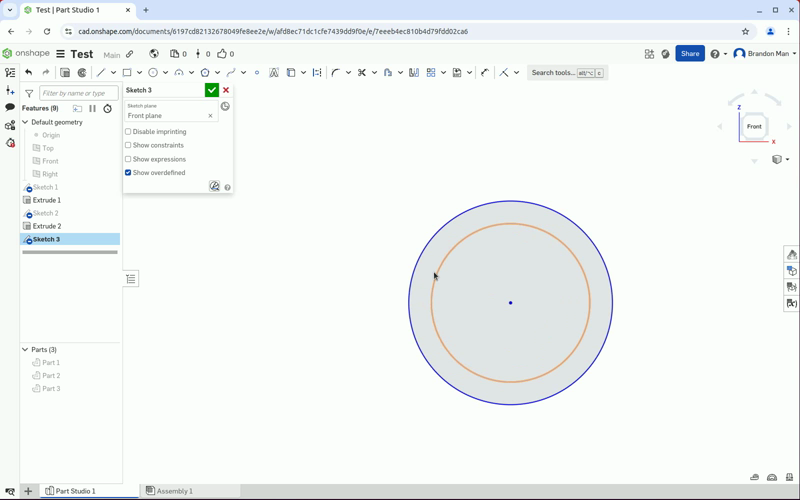
scroll(6)
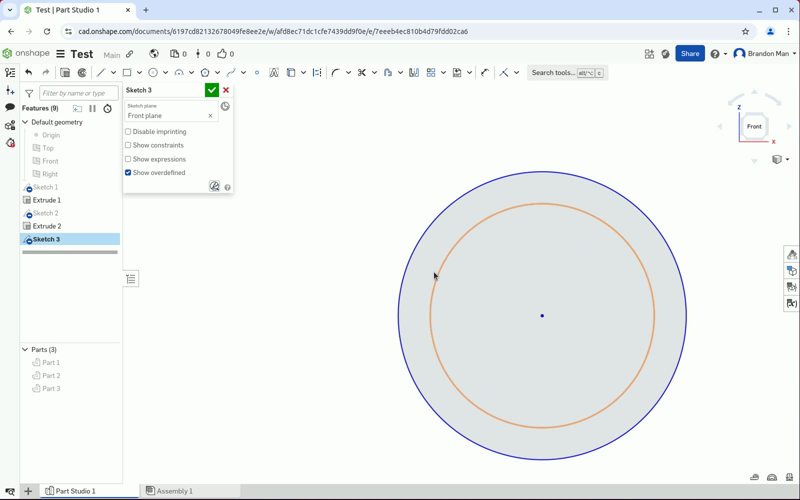
scroll(6)
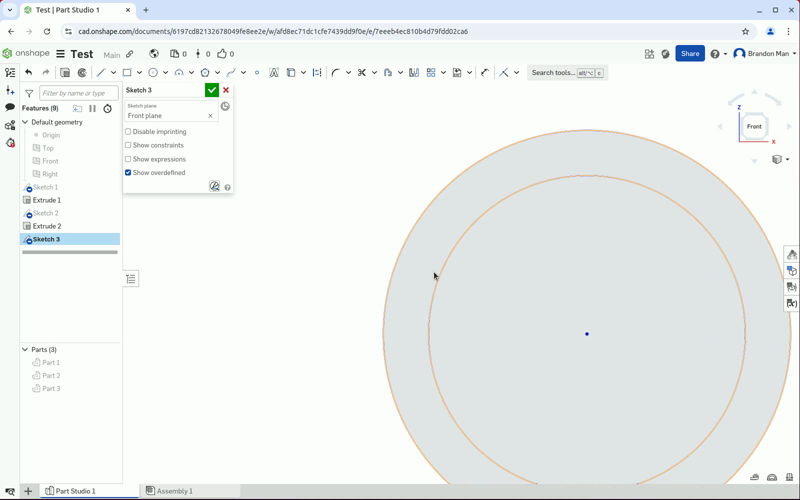
scroll(6)
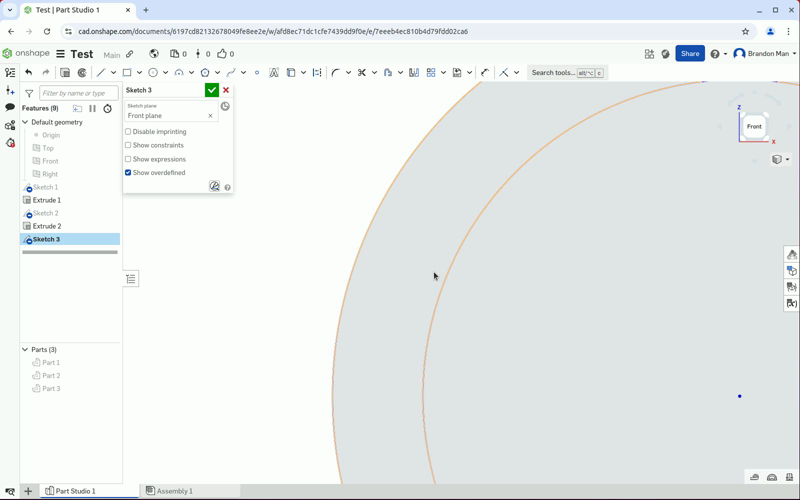
click(434, 271)
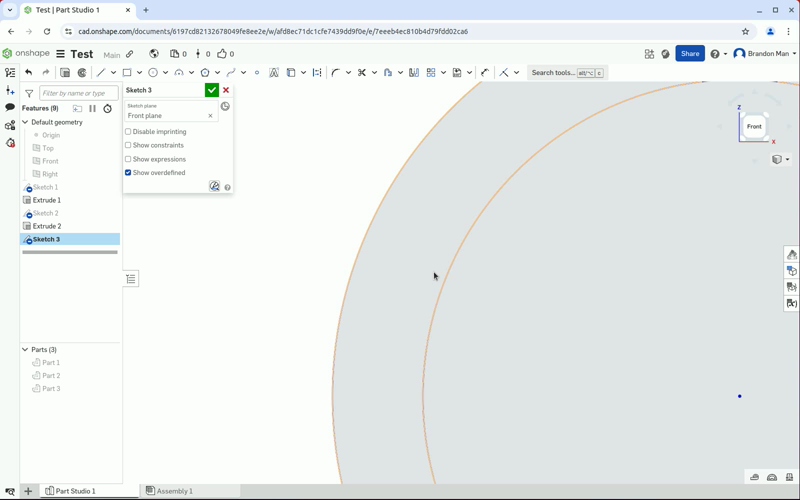
scroll(-6)
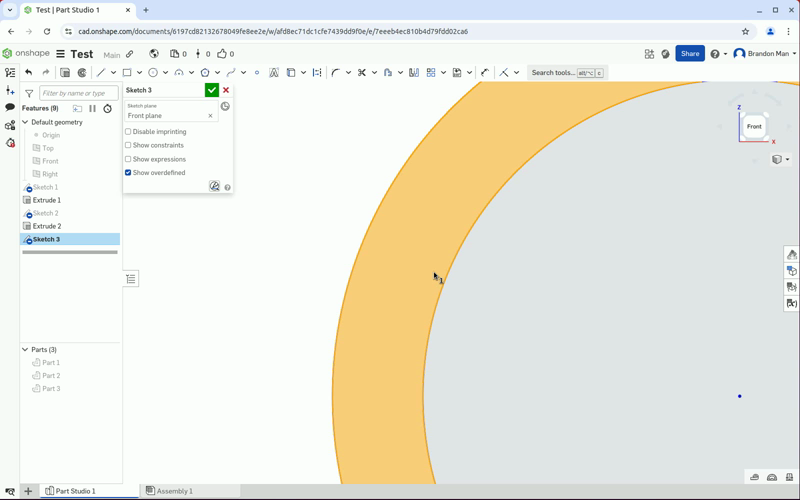
scroll(-6)
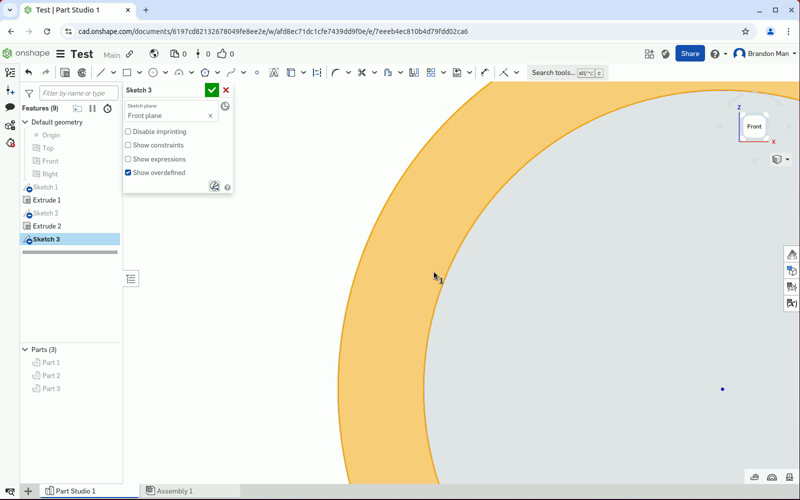
scroll(-6)
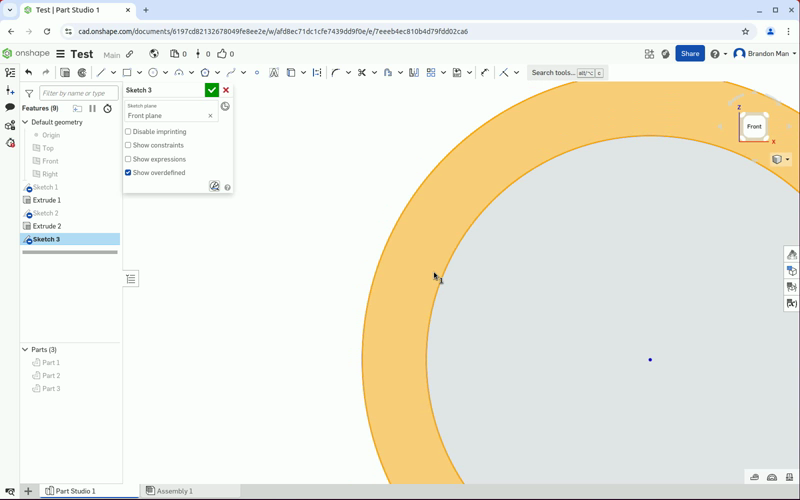
scroll(-6)
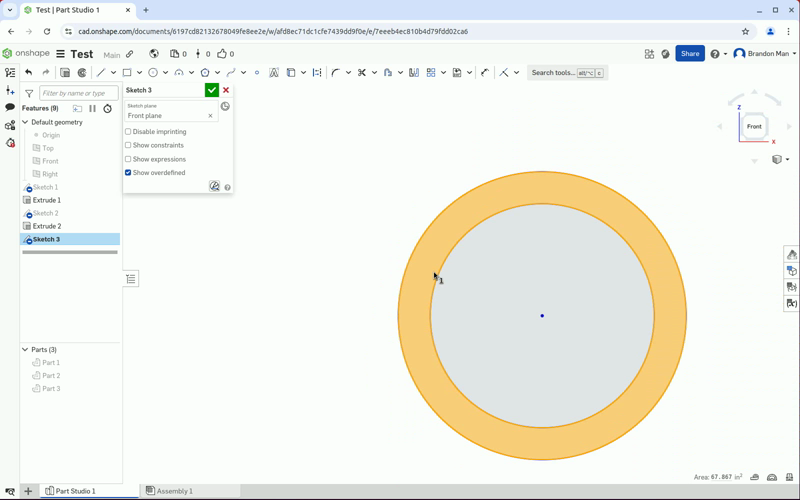
scroll(-6)
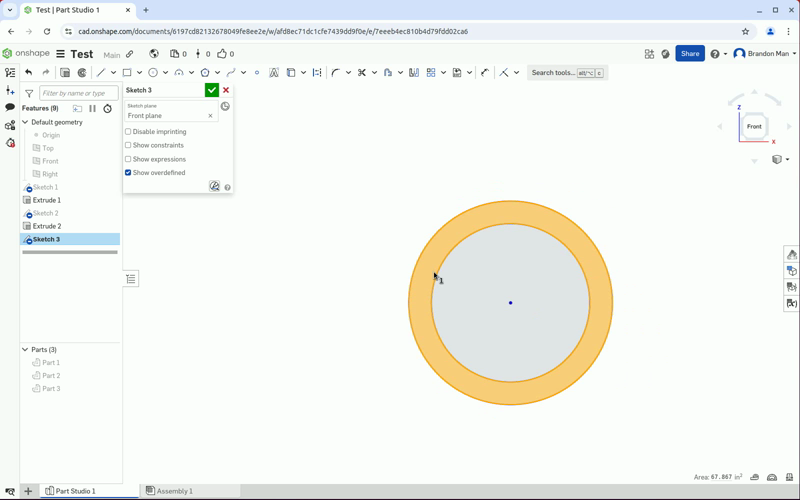
scroll(-6)
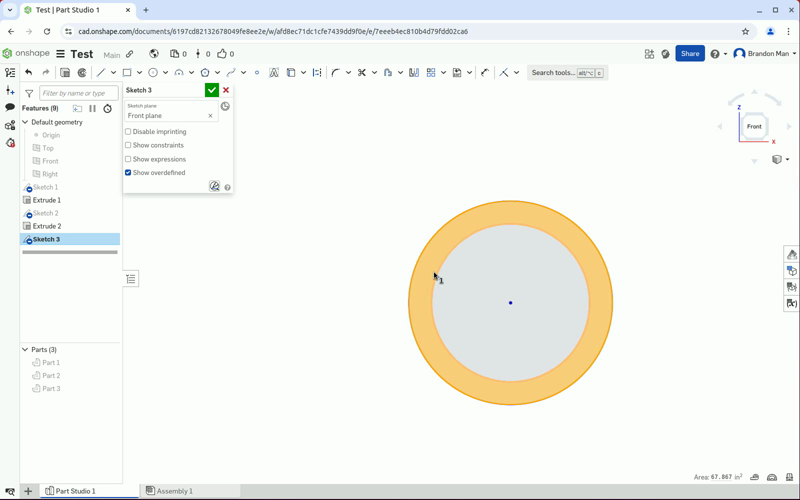
scroll(-6)
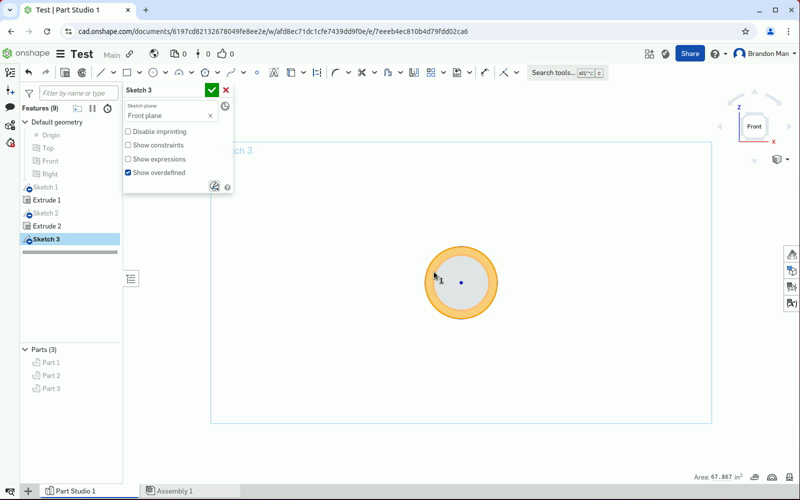
mouse_move(73, 352)
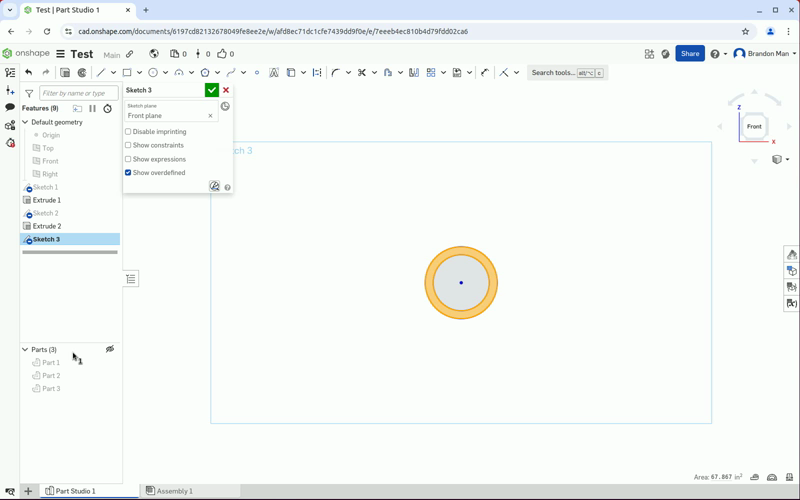
key(shift+y)
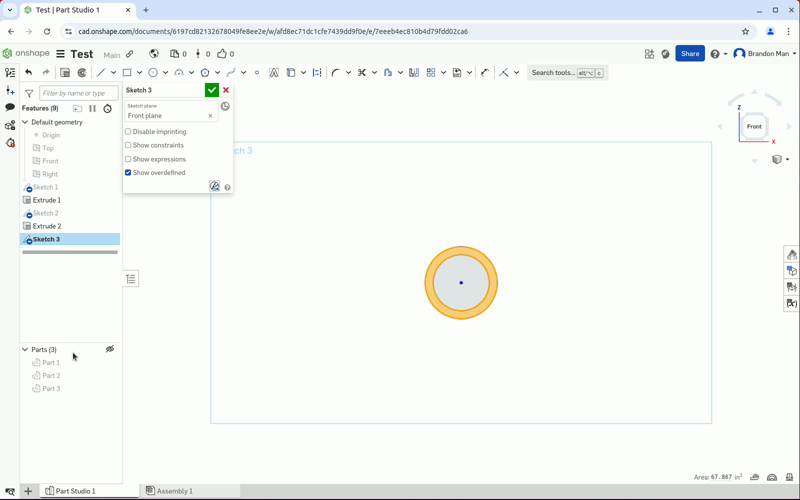
key(shift+e)
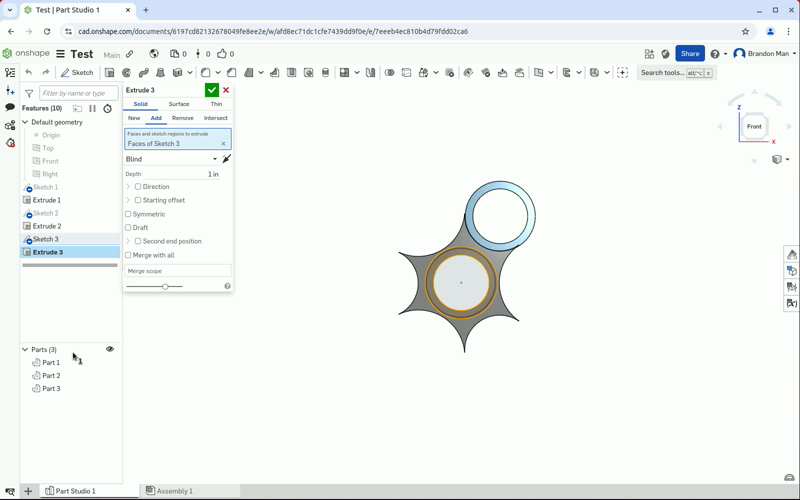
mouse_move(143, 106)
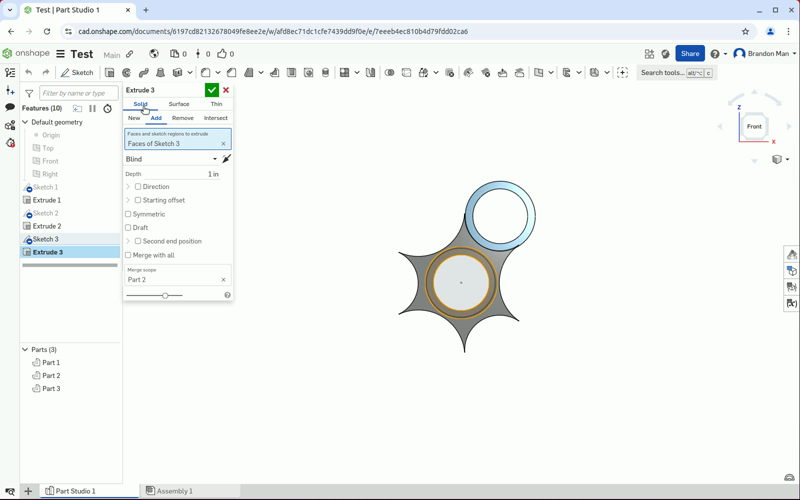
click(143, 106)
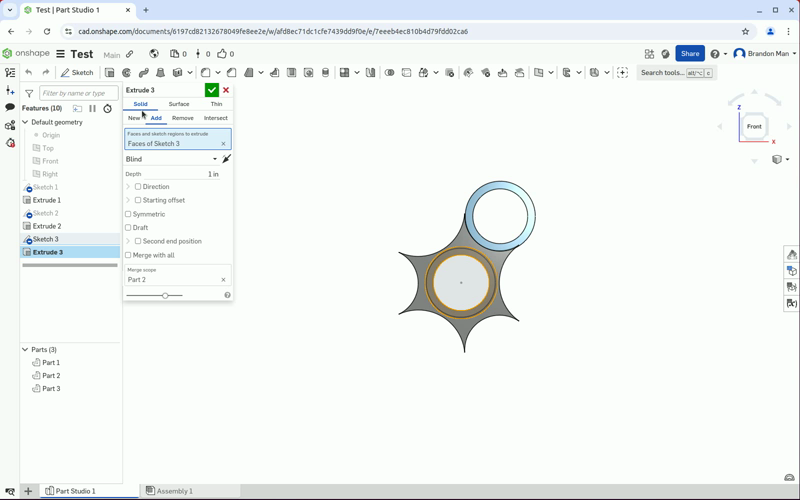
mouse_move(137, 120)
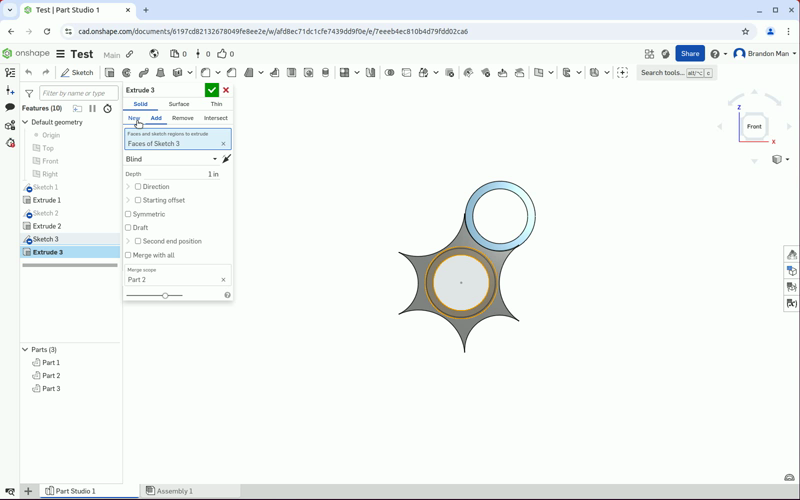
click(137, 120)
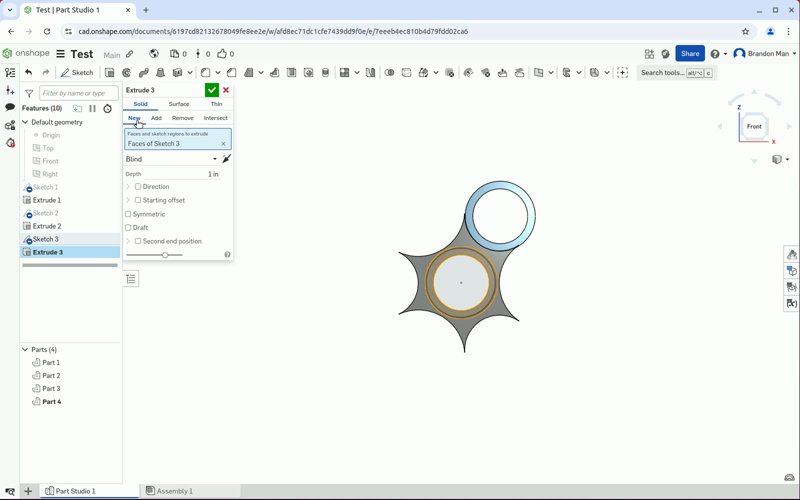
key(tab, 4)
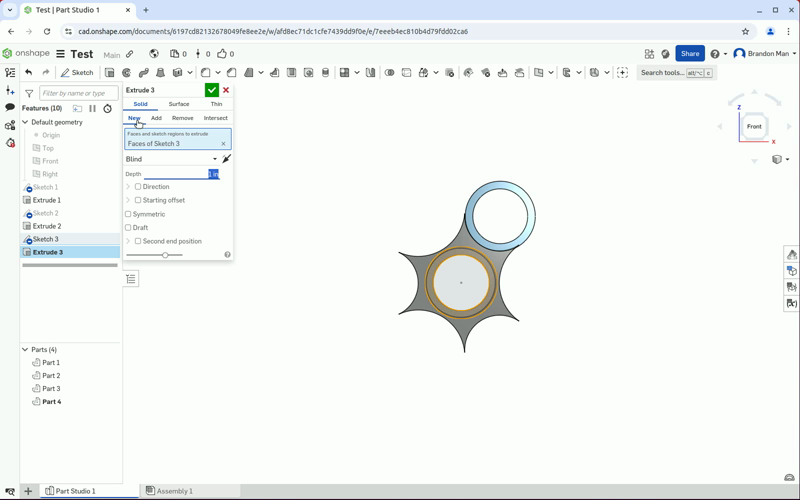
text(3.129)
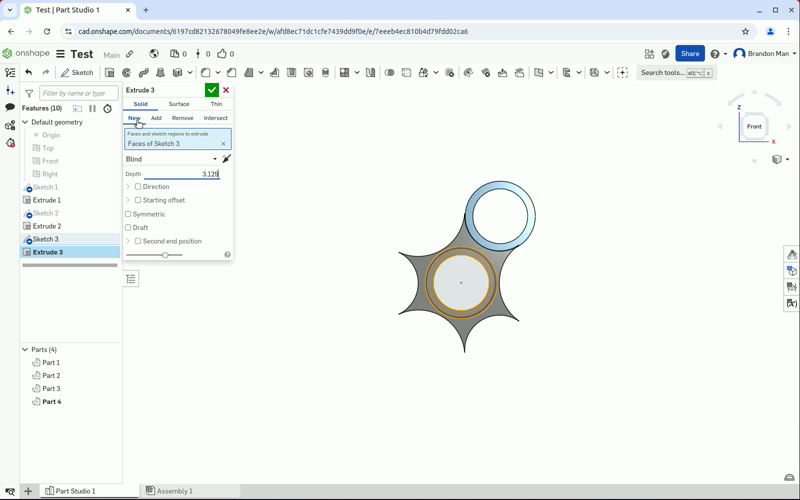
key(enter)
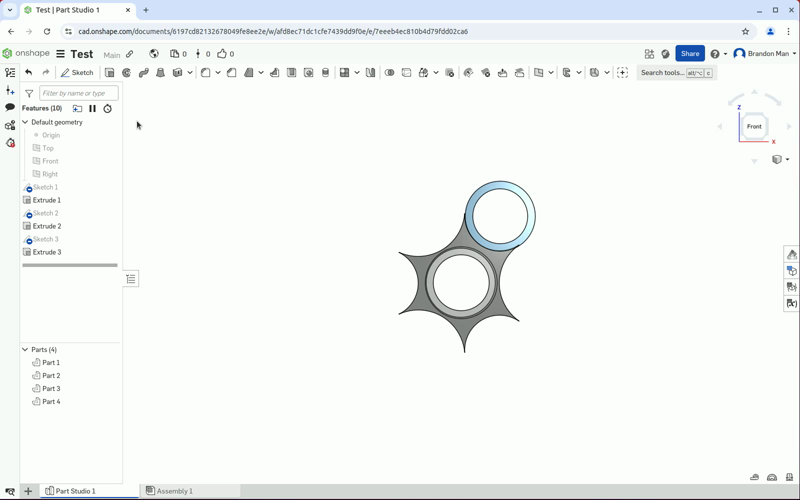
key(shift+h)
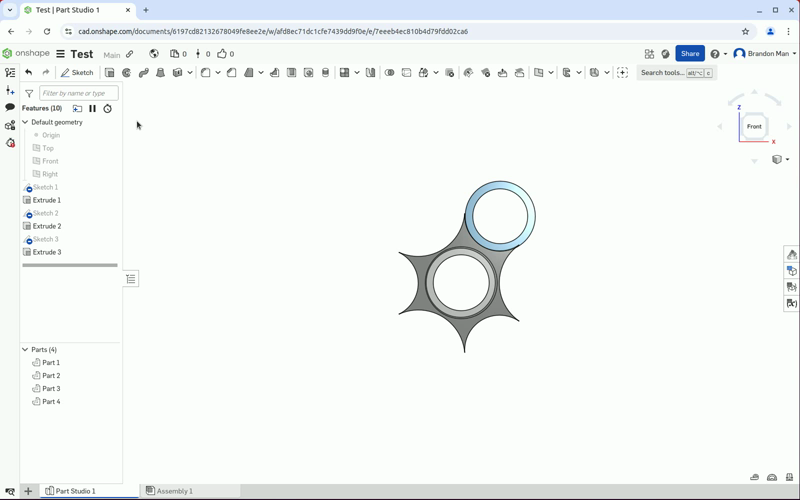
key(shift+h)
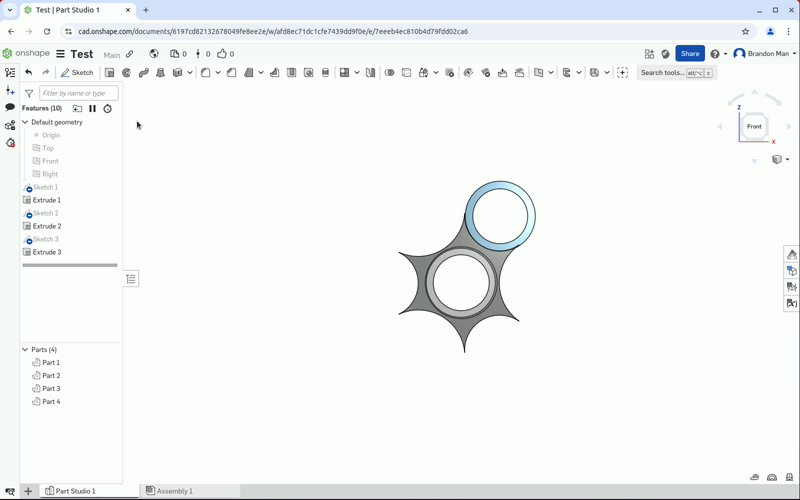
mouse_move(73, 189)
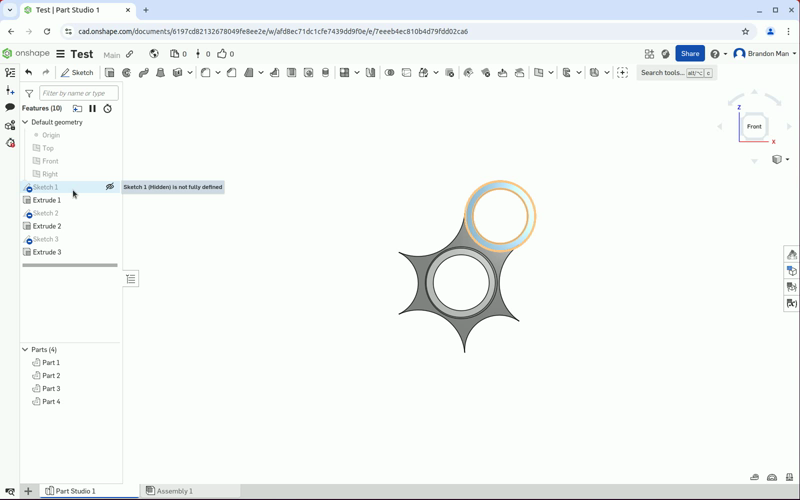
click(73, 189)
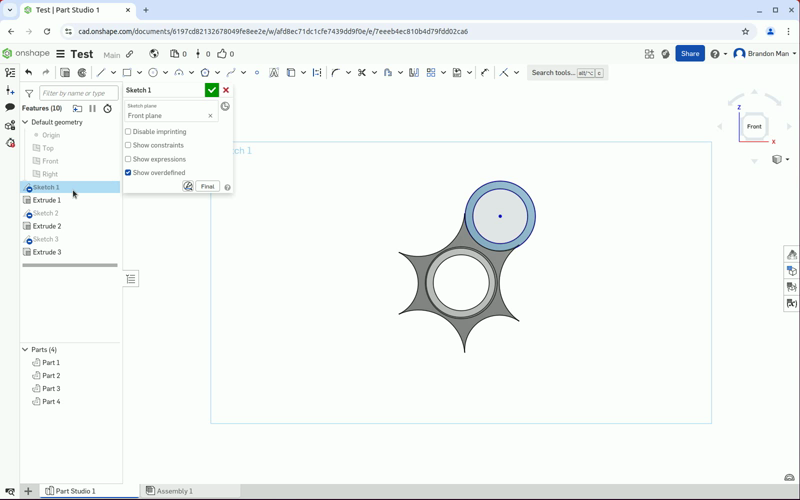
mouse_move(229, 92)
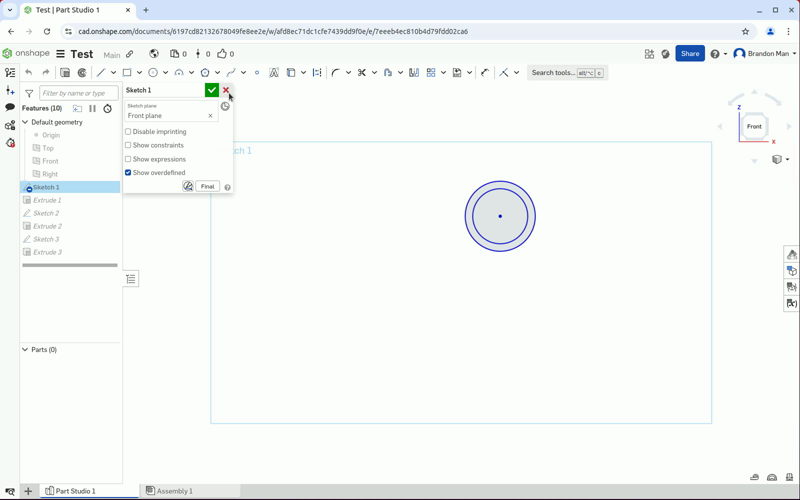
click(229, 92)
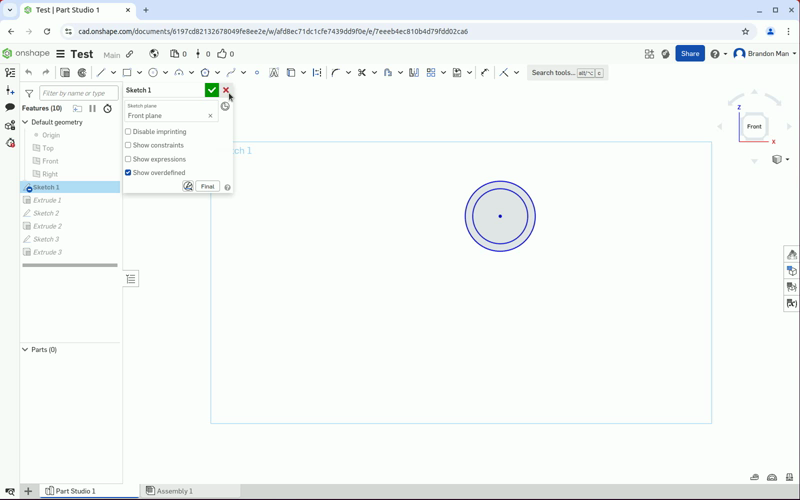
key(shift+s)
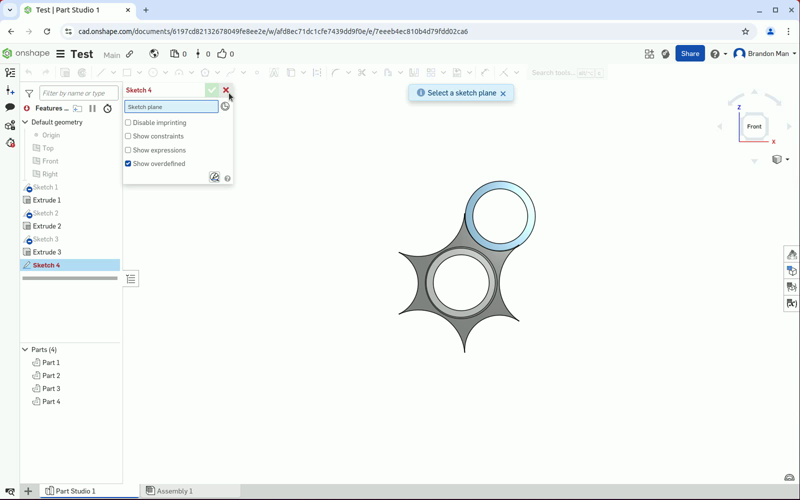
mouse_move(73, 163)
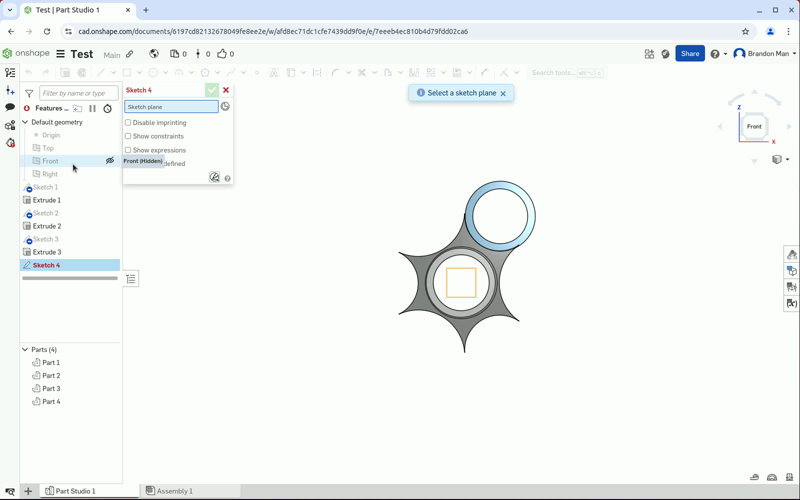
click(73, 163)
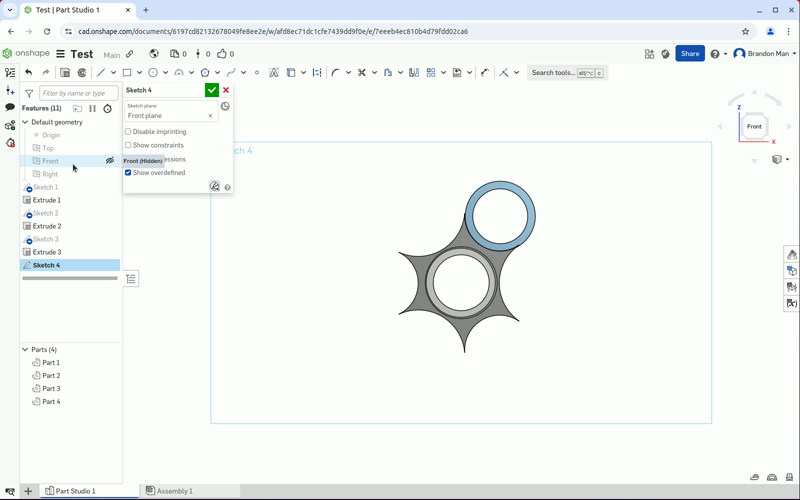
mouse_move(73, 352)
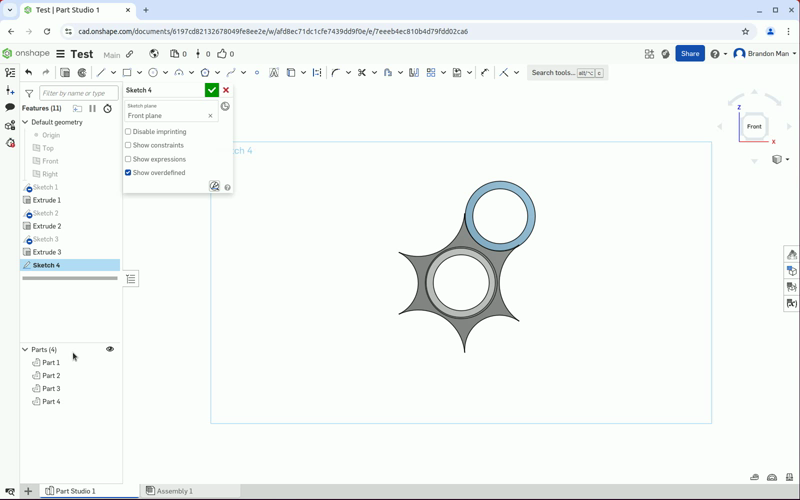
key(y)
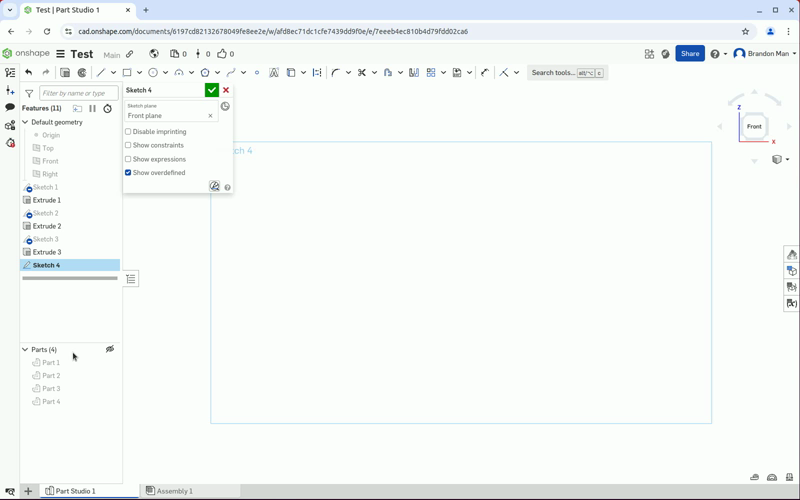
key(c)
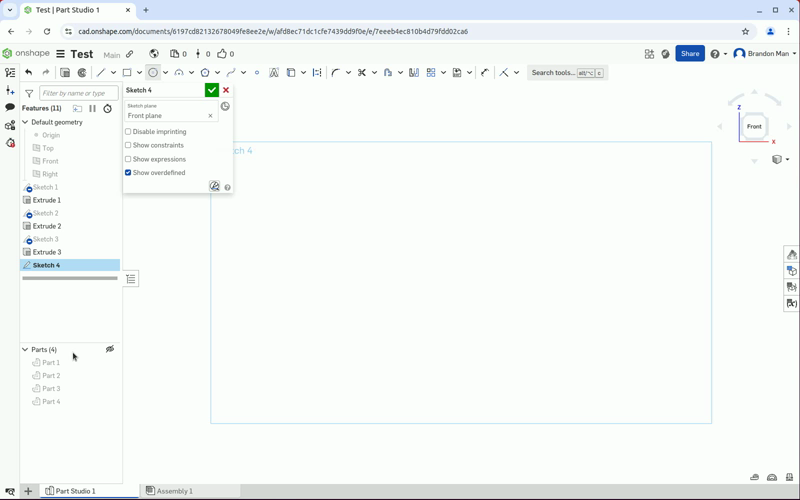
key_down(shift)
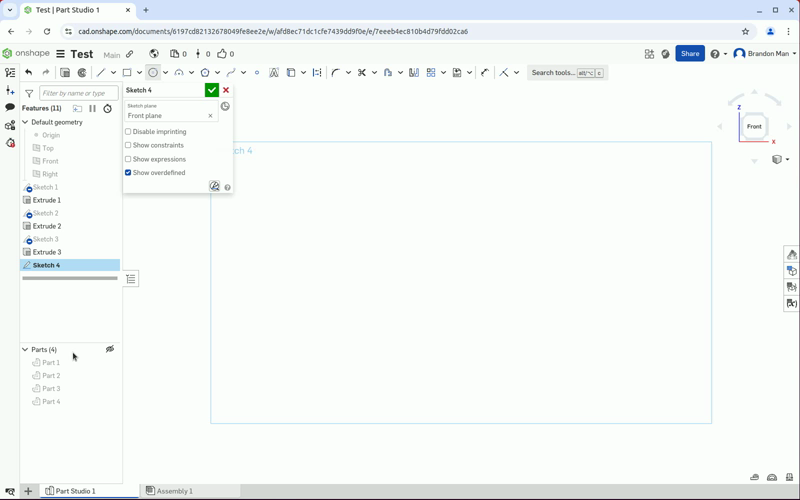
mouse_move(383, 282)
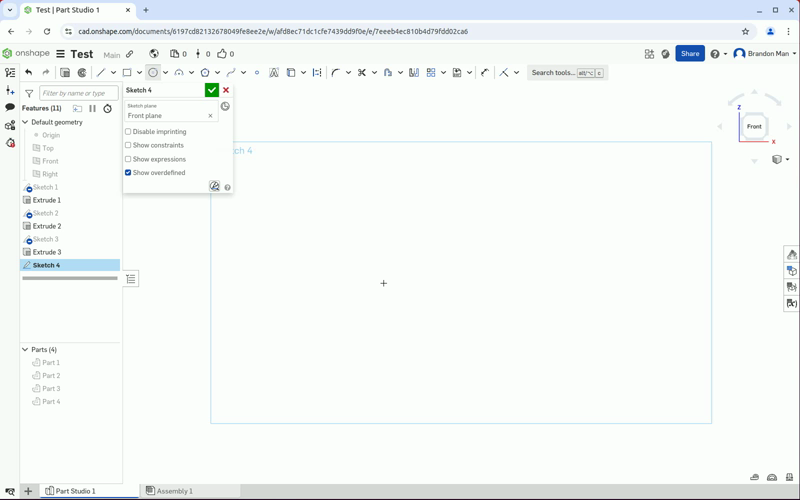
click(383, 282)
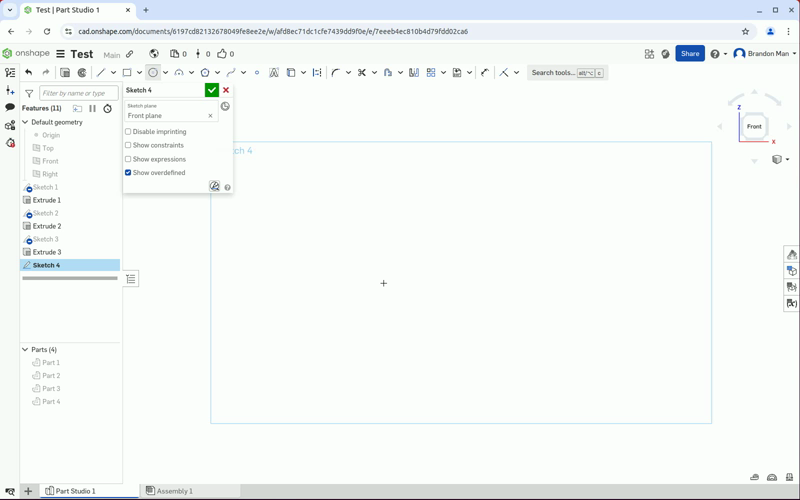
key_up(shift)
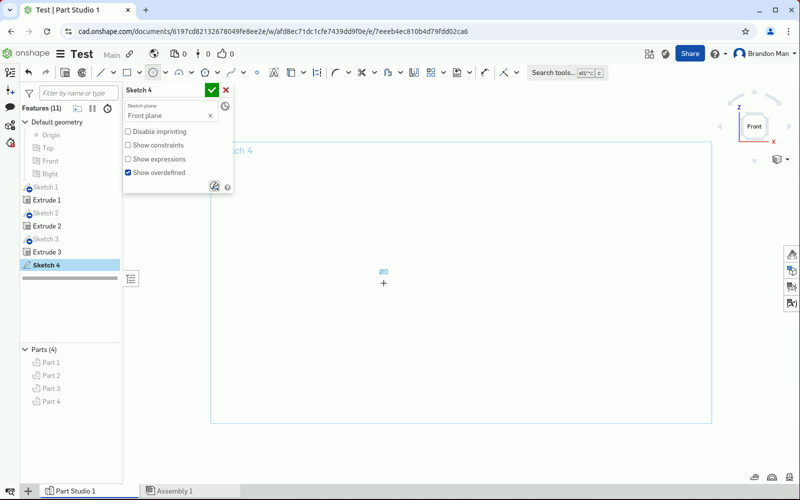
mouse_move(419, 282)
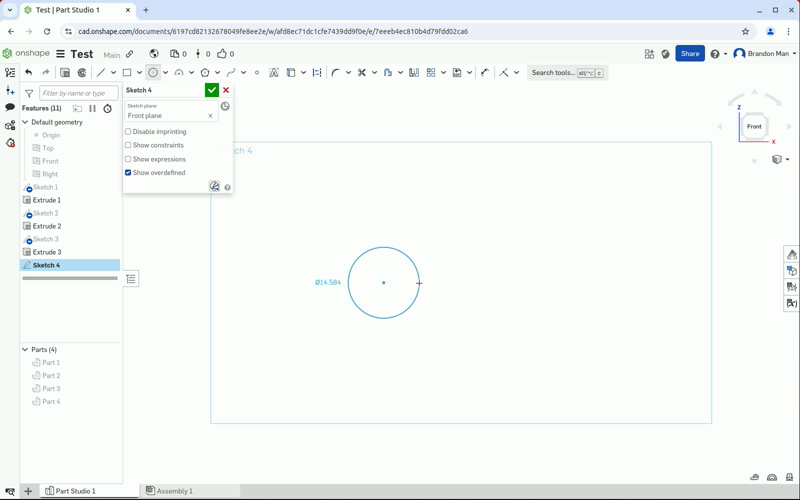
click(419, 282)
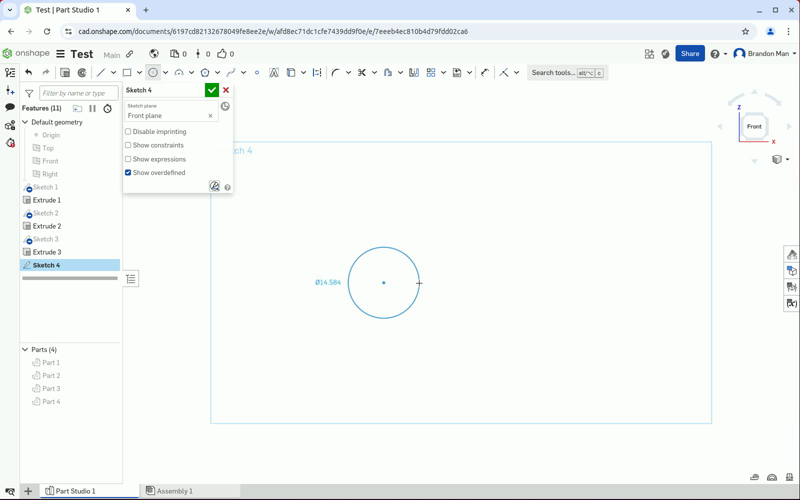
key(esc)
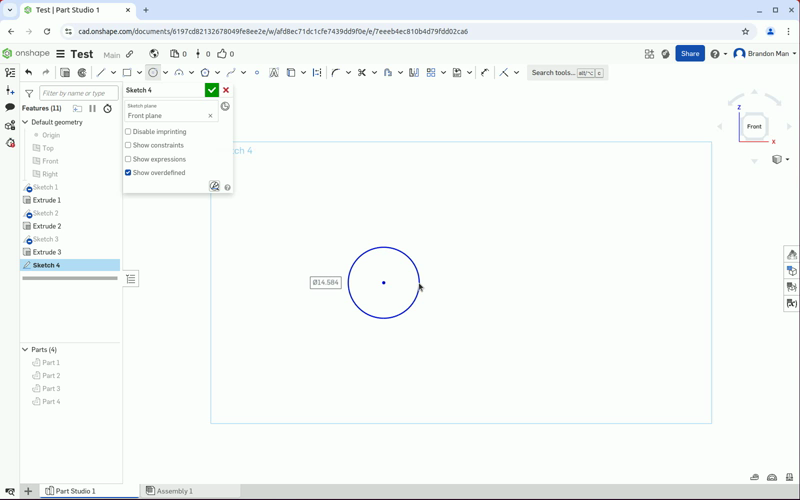
key(c)
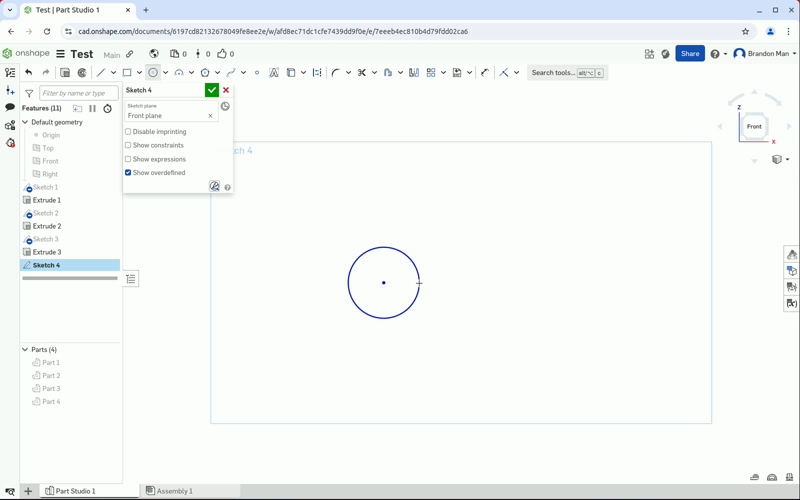
key_down(shift)
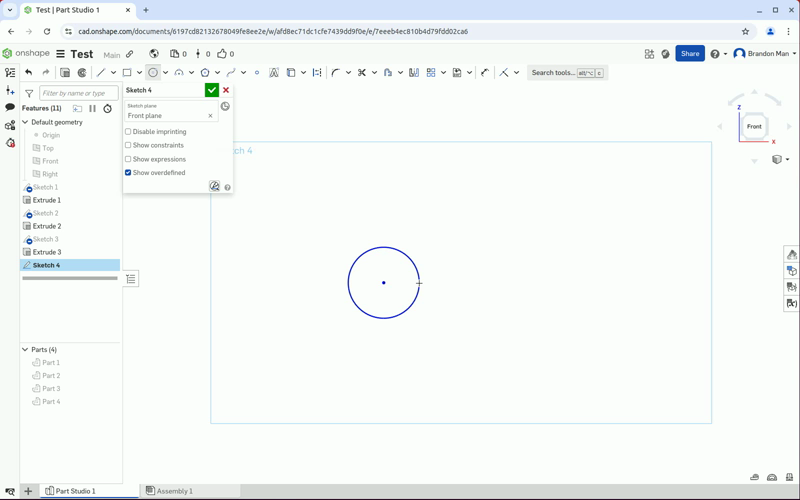
mouse_move(383, 282)
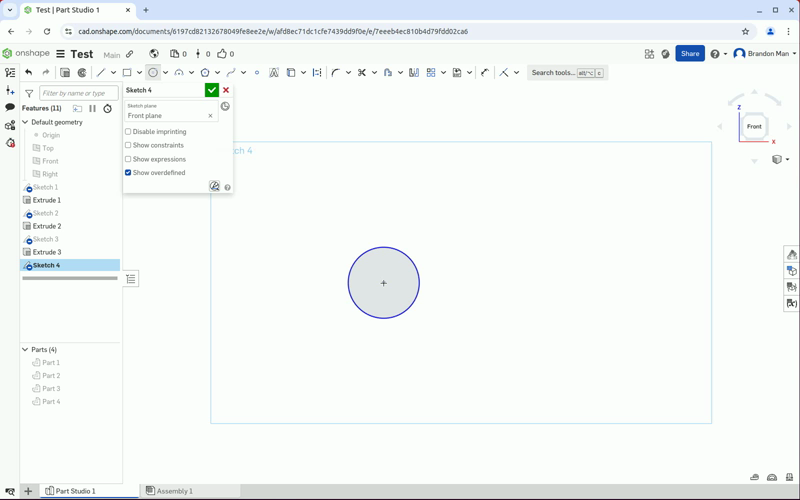
click(383, 282)
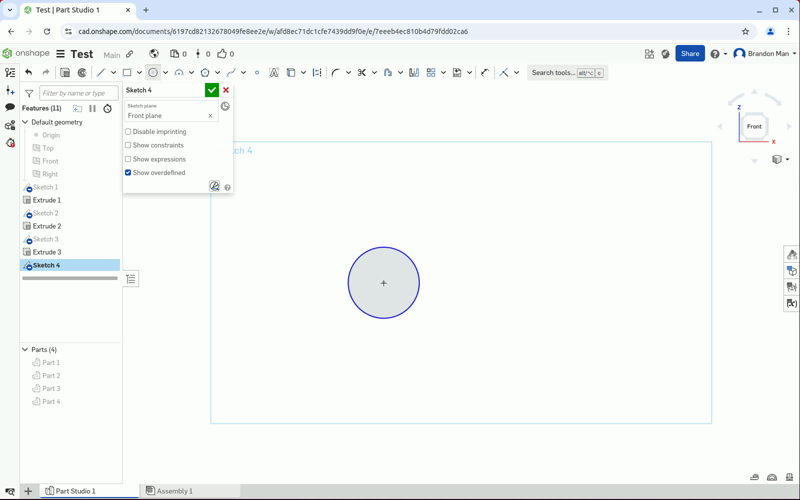
key_up(shift)
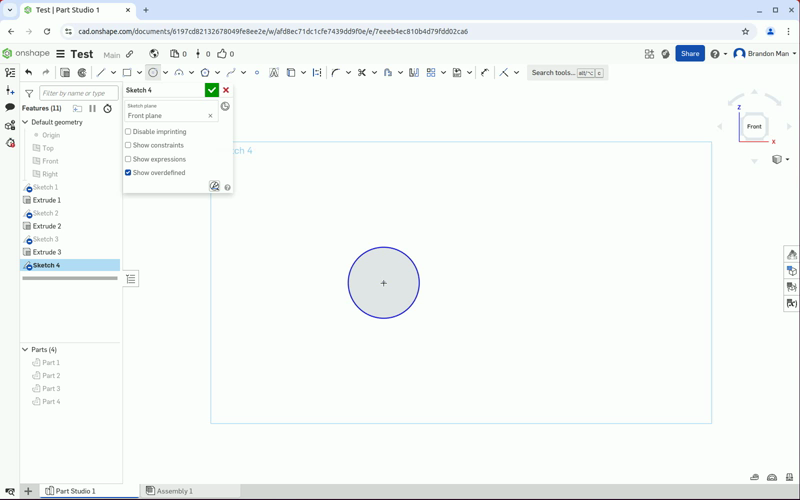
mouse_move(411, 282)
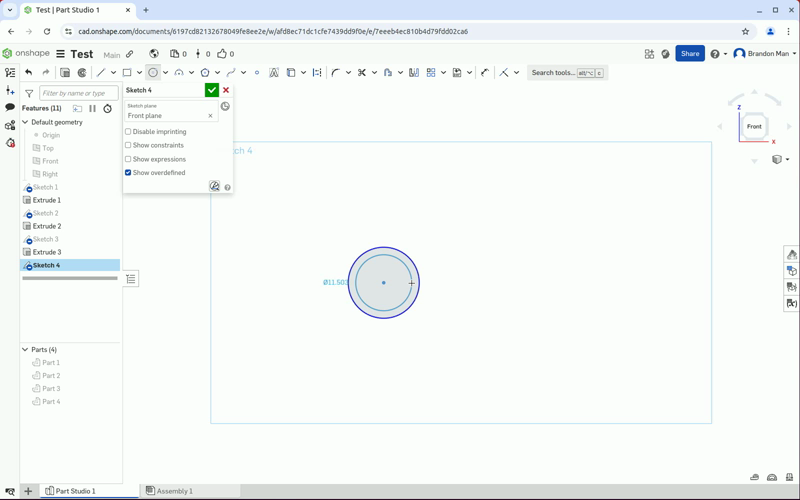
click(411, 282)
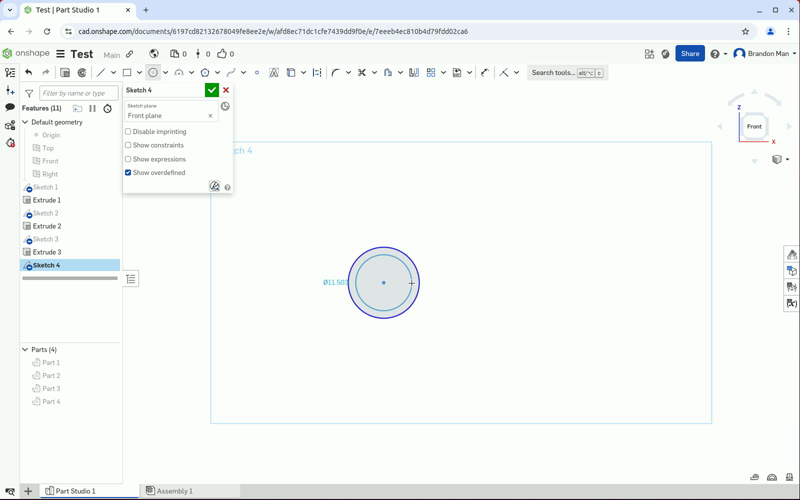
key(esc)
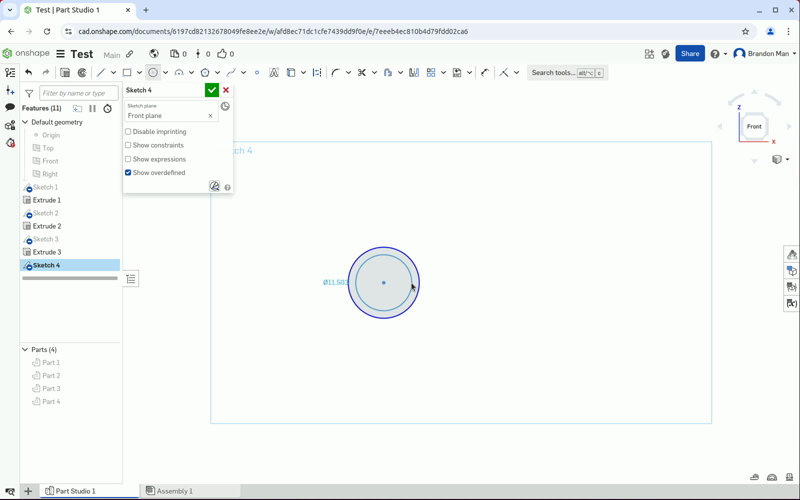
mouse_move(409, 269)
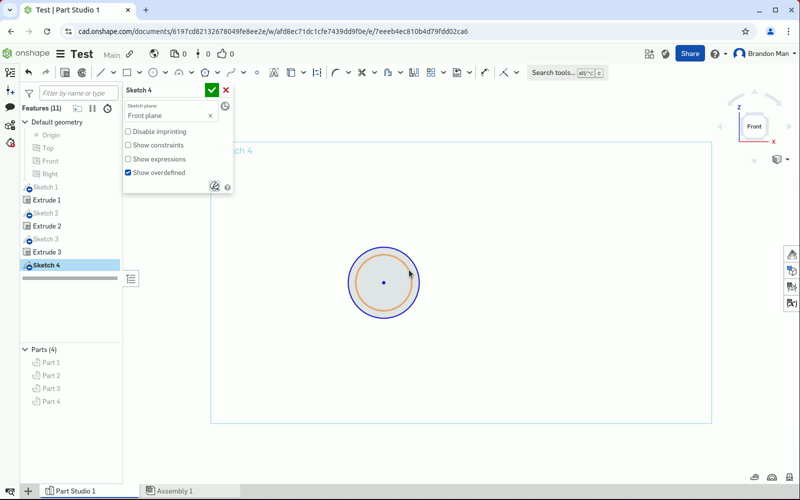
scroll(6)
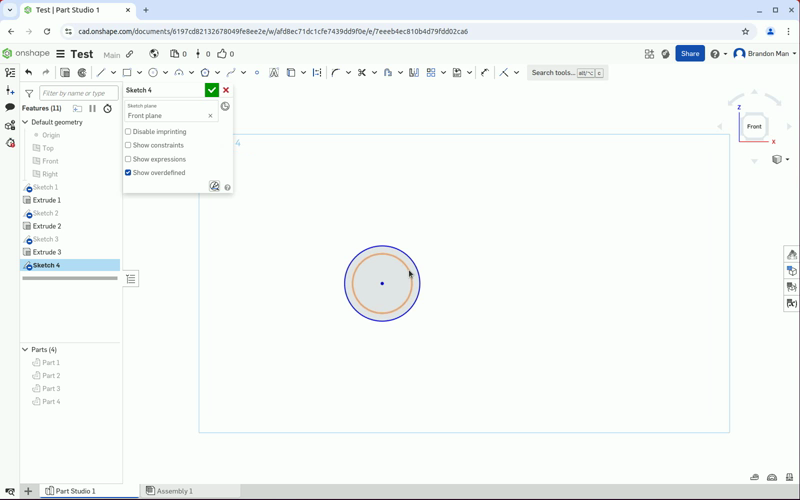
scroll(6)
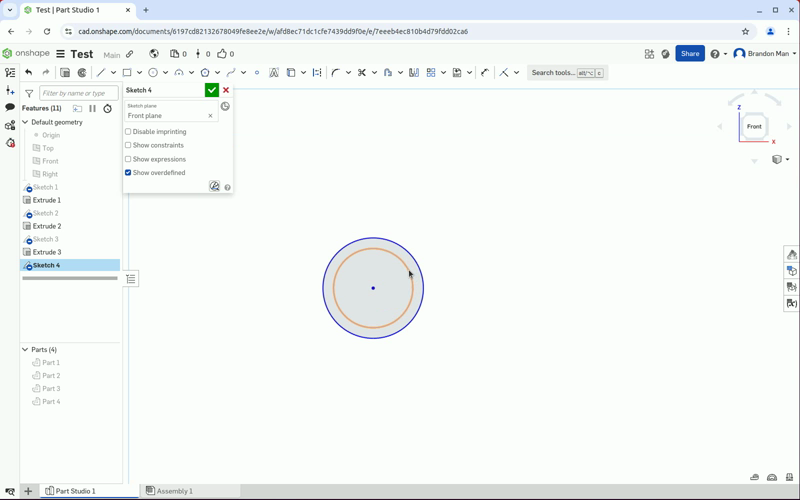
scroll(6)
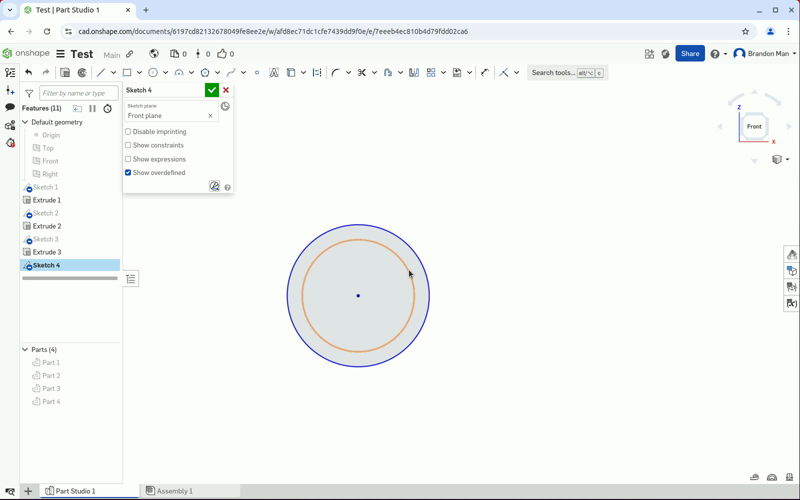
scroll(6)
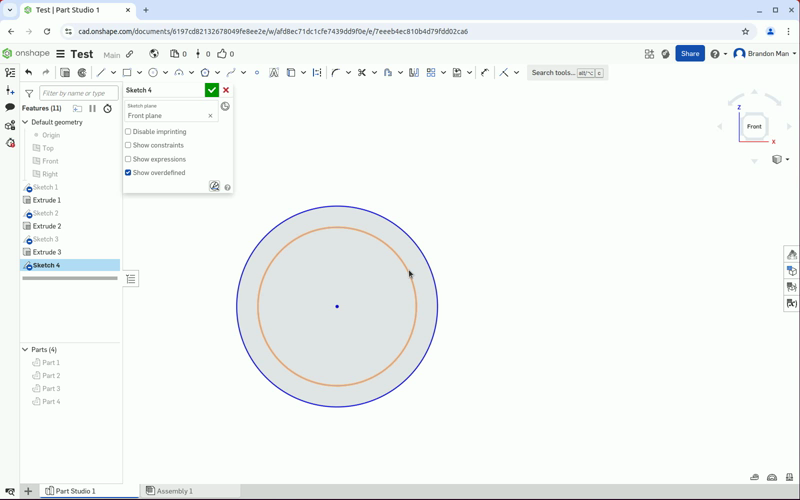
scroll(6)
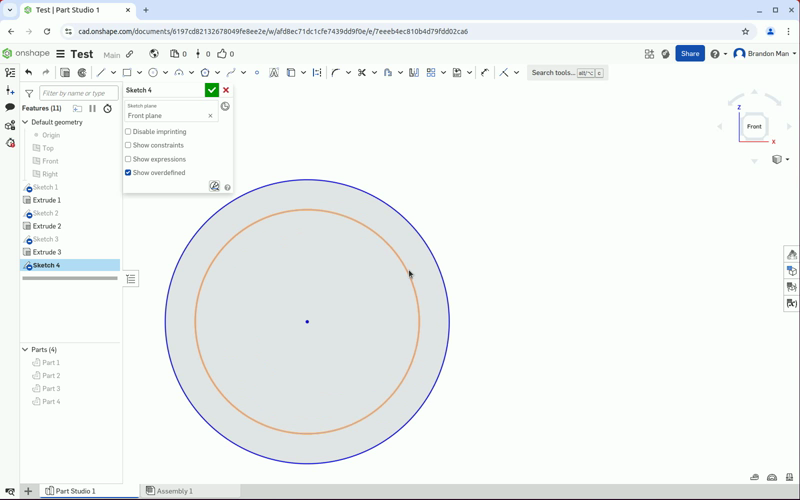
scroll(6)
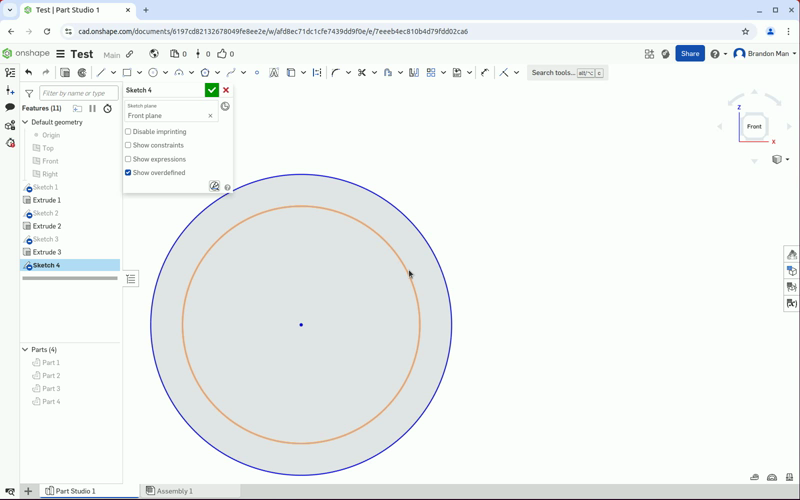
scroll(6)
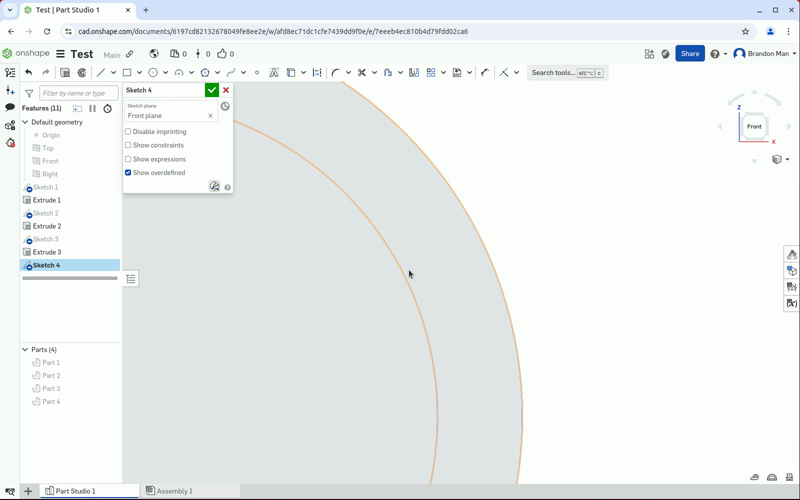
click(409, 269)
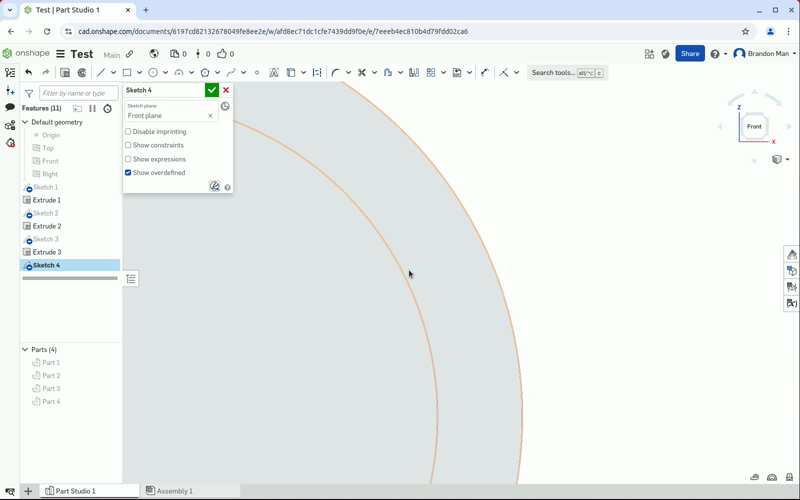
scroll(-6)
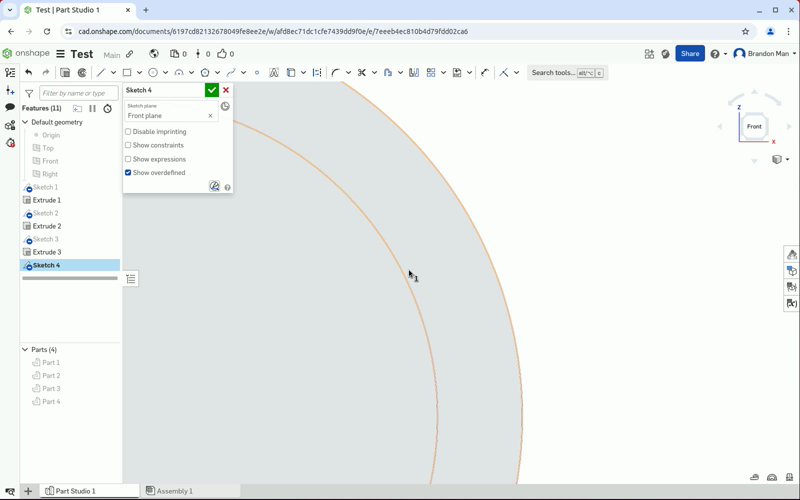
scroll(-6)
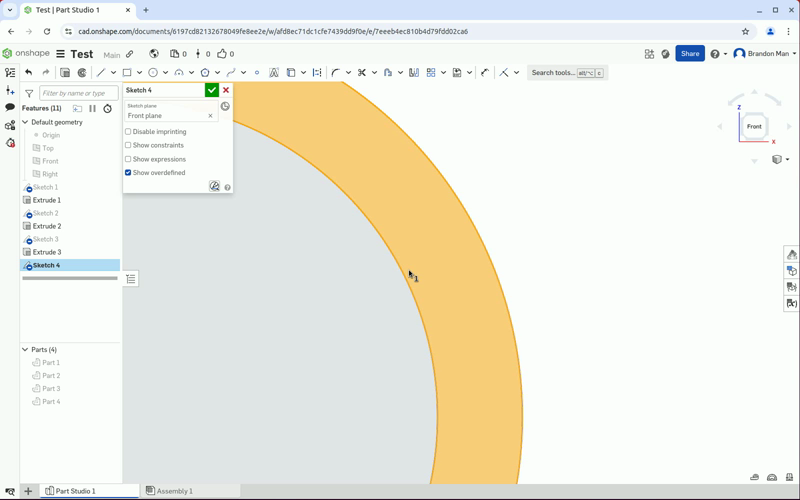
scroll(-6)
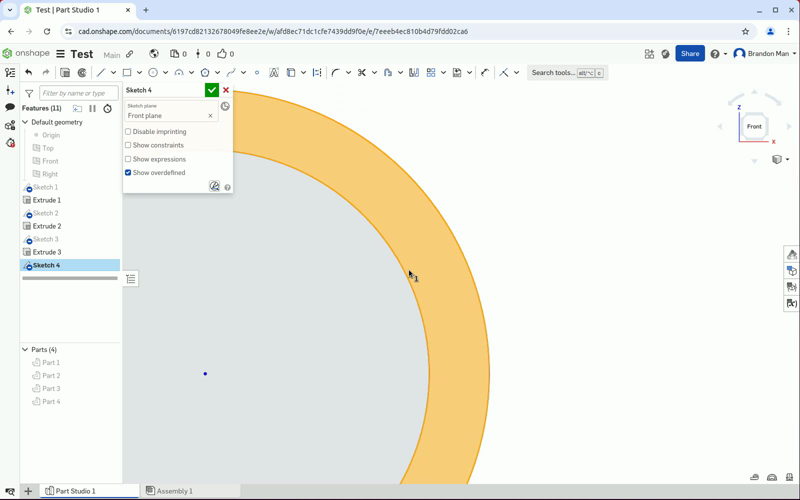
scroll(-6)
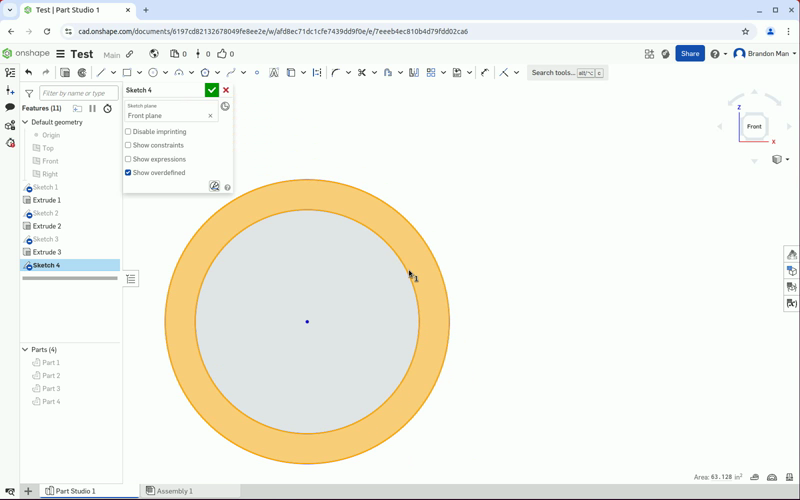
scroll(-6)
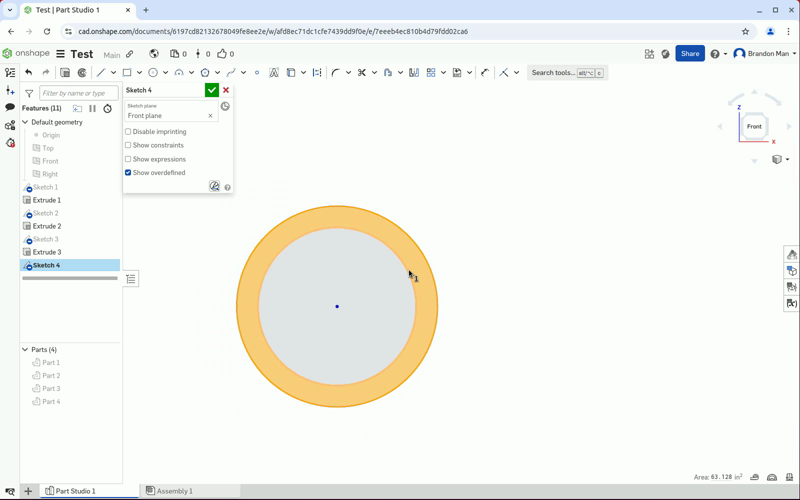
scroll(-6)
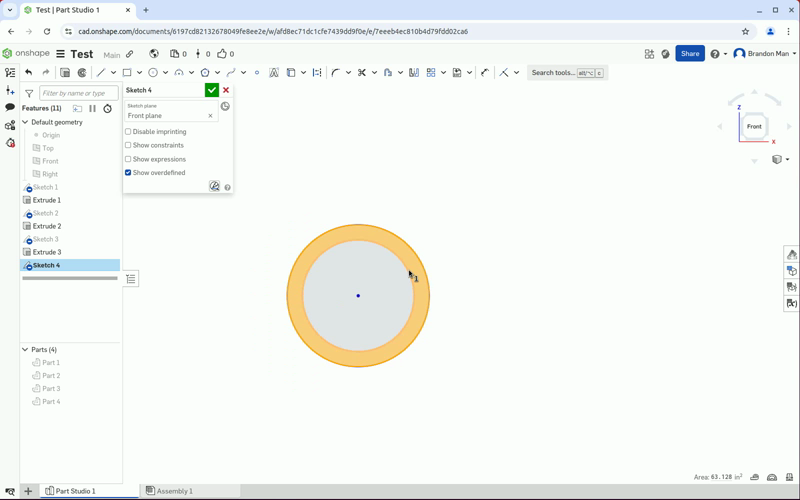
scroll(-6)
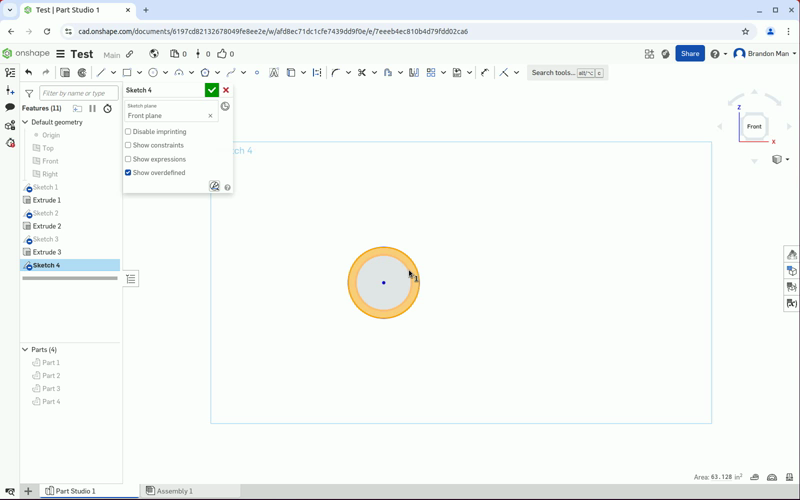
mouse_move(73, 352)
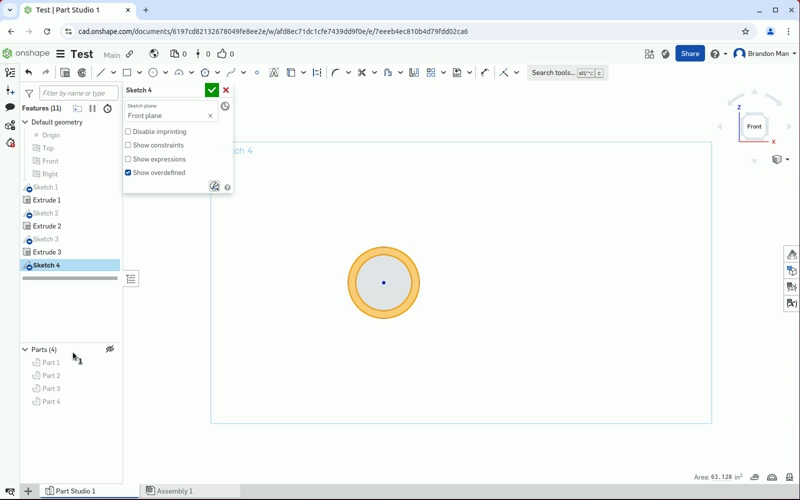
key(shift+y)
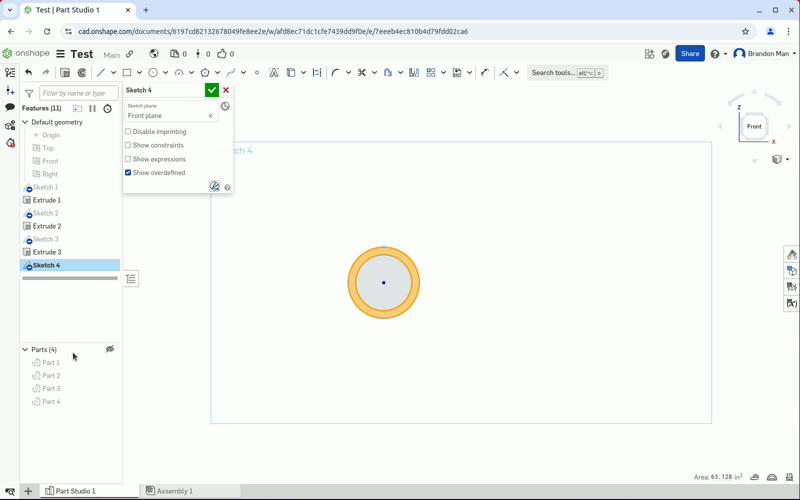
key(shift+e)
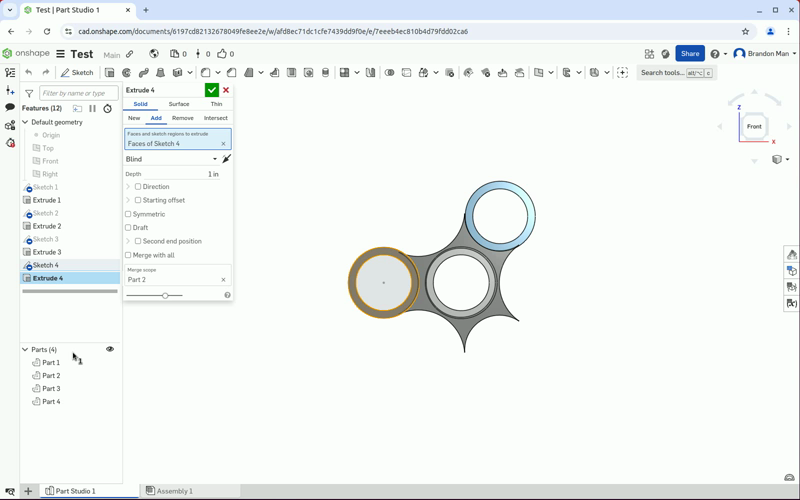
mouse_move(143, 106)
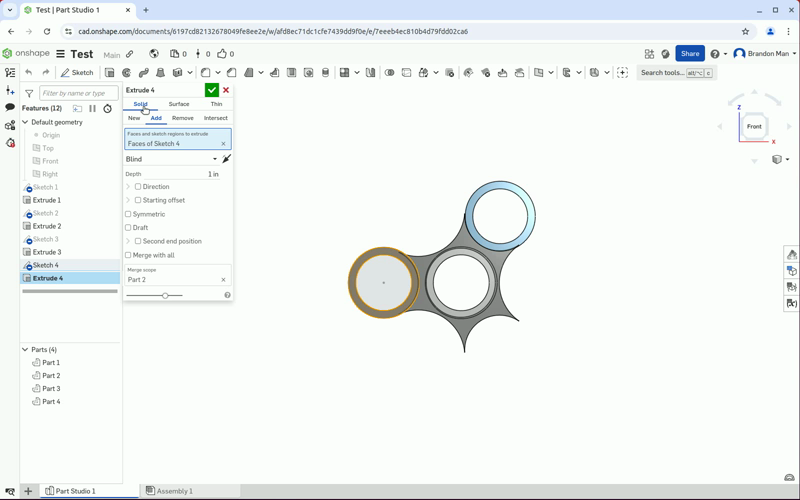
click(143, 106)
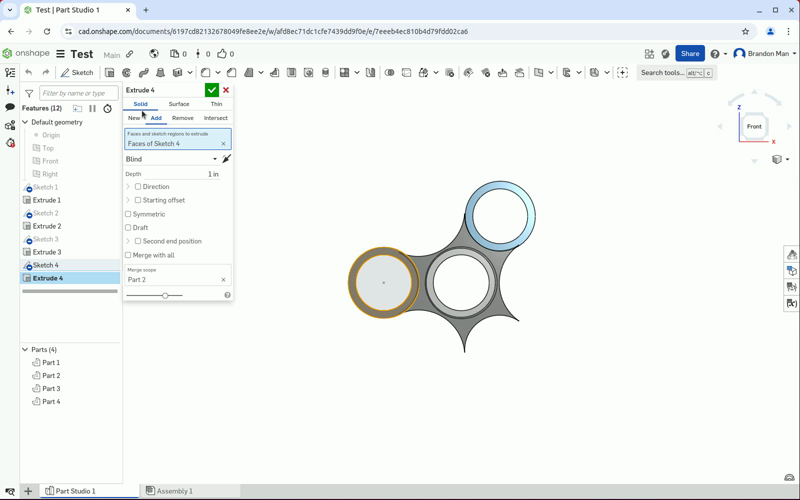
mouse_move(137, 120)
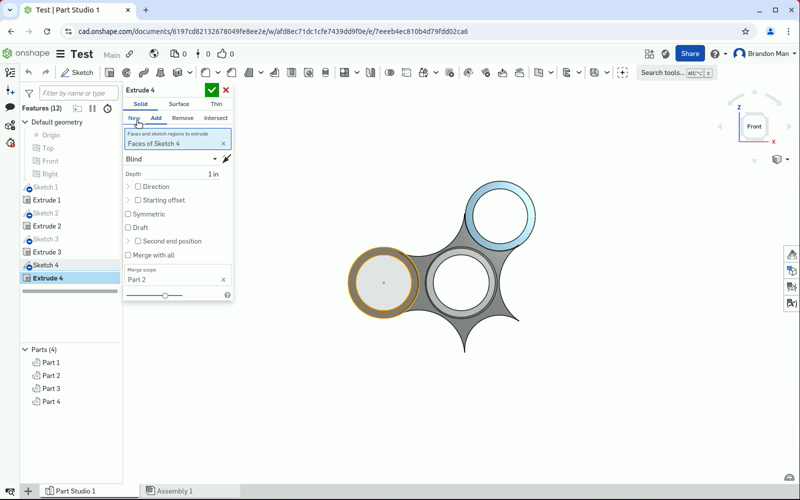
click(137, 120)
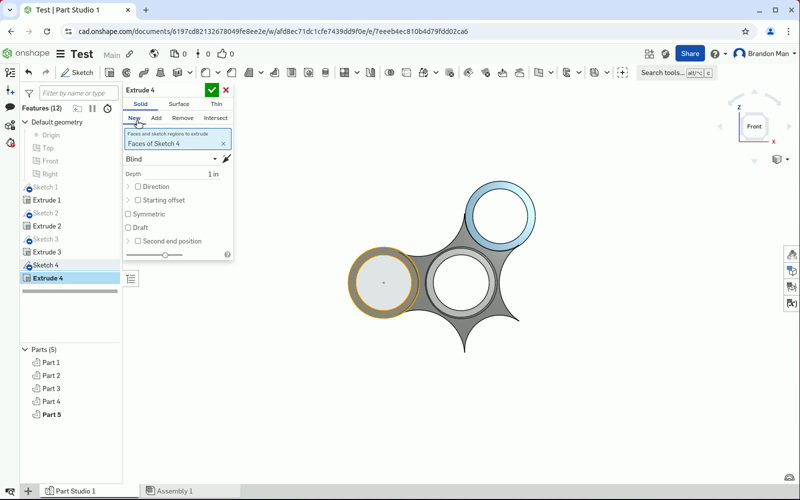
key(tab, 4)
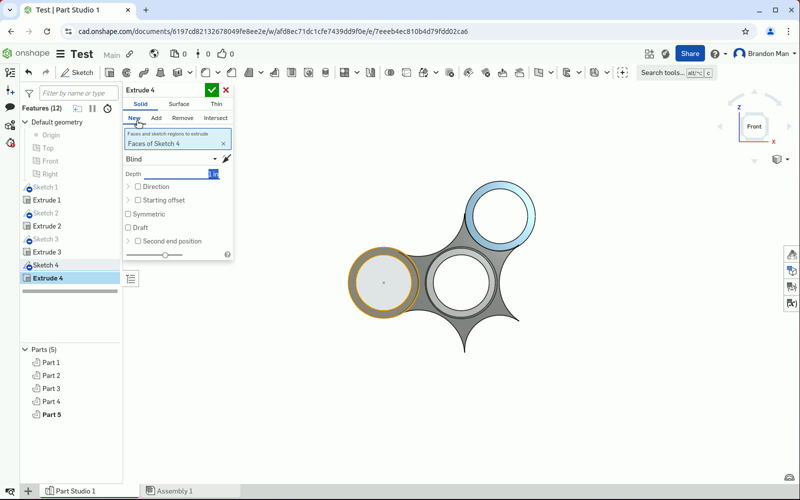
text(3.129)
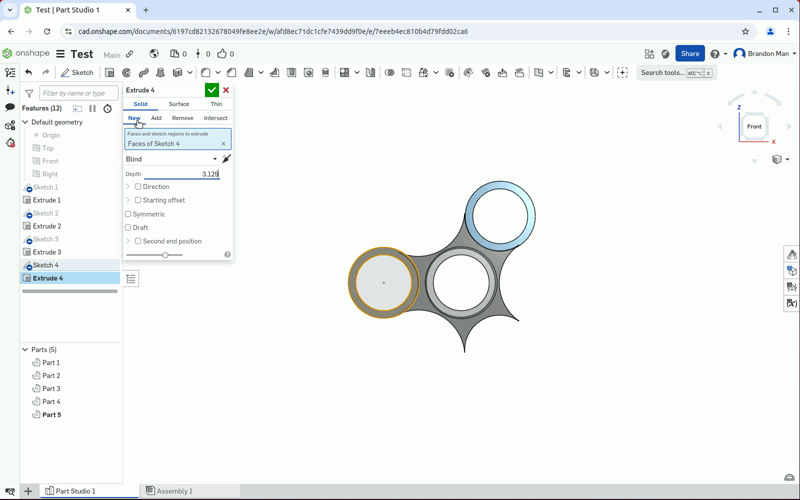
key(enter)
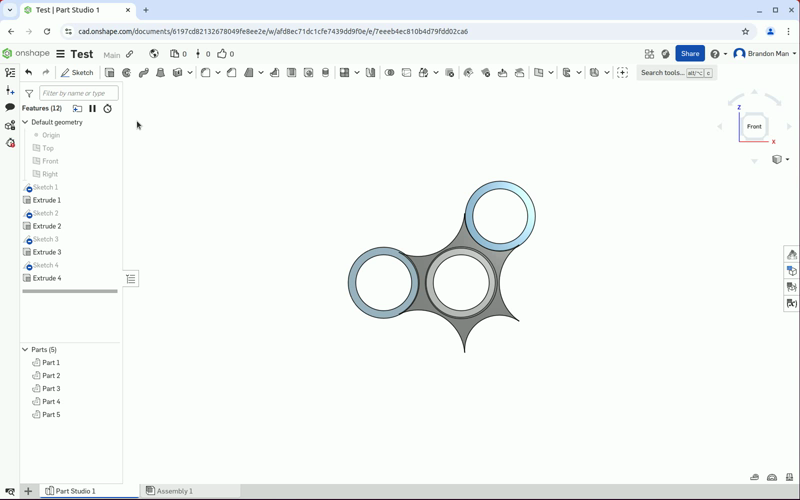
key(shift+h)
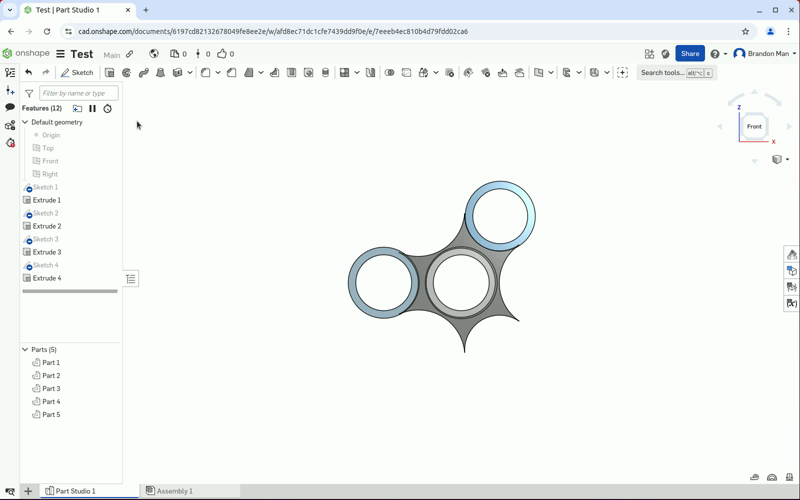
key(shift+h)
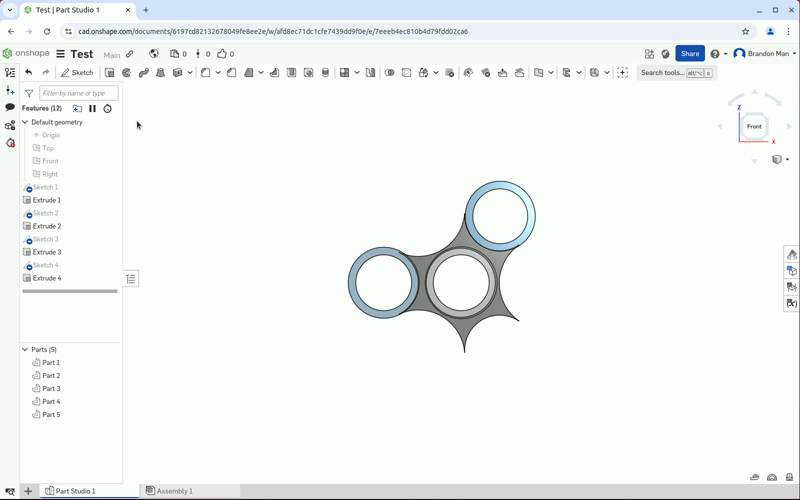
mouse_move(73, 189)
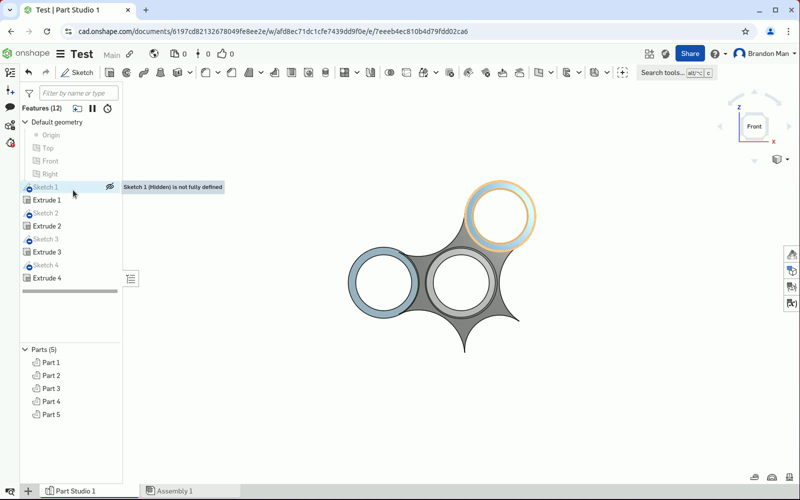
click(73, 189)
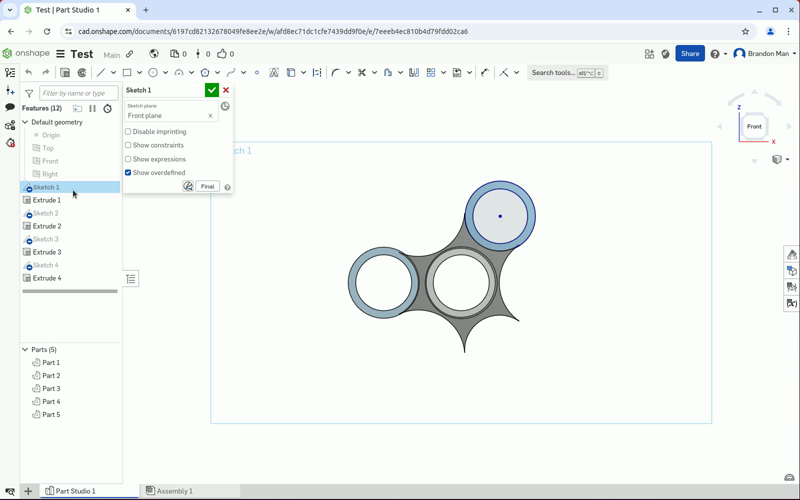
mouse_move(229, 92)
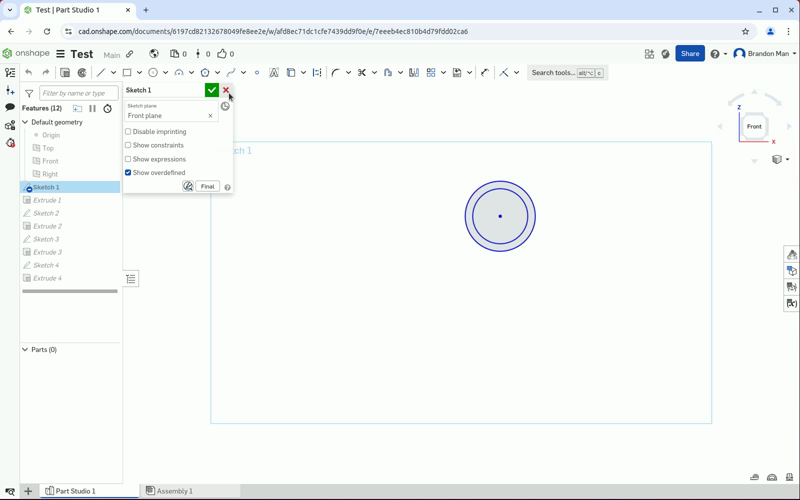
click(229, 92)
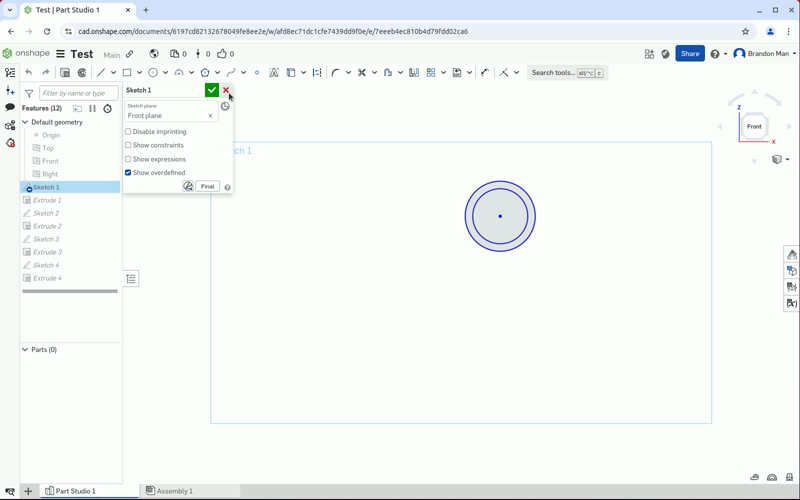
key(shift+s)
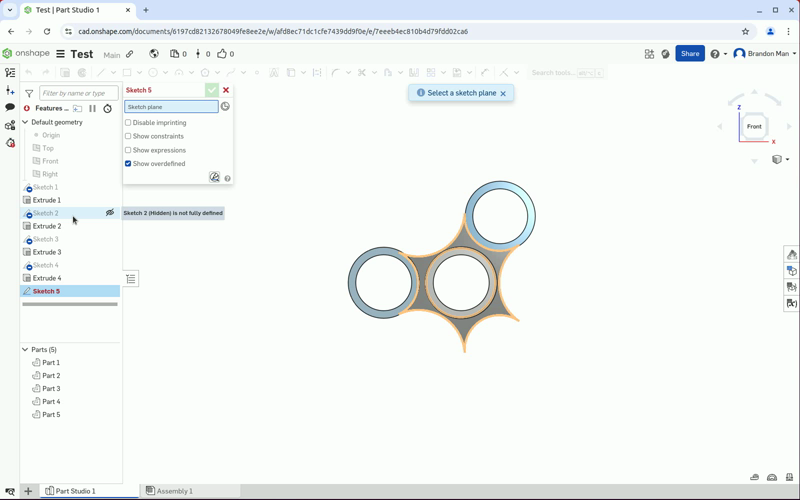
scroll(3)
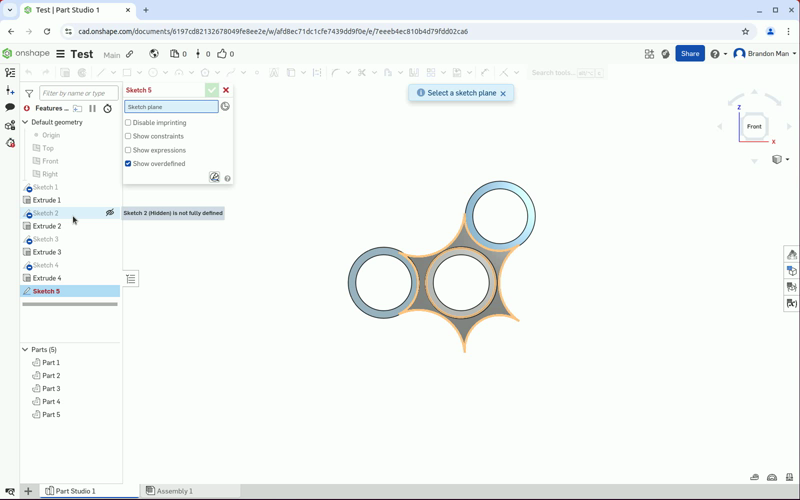
mouse_move(73, 163)
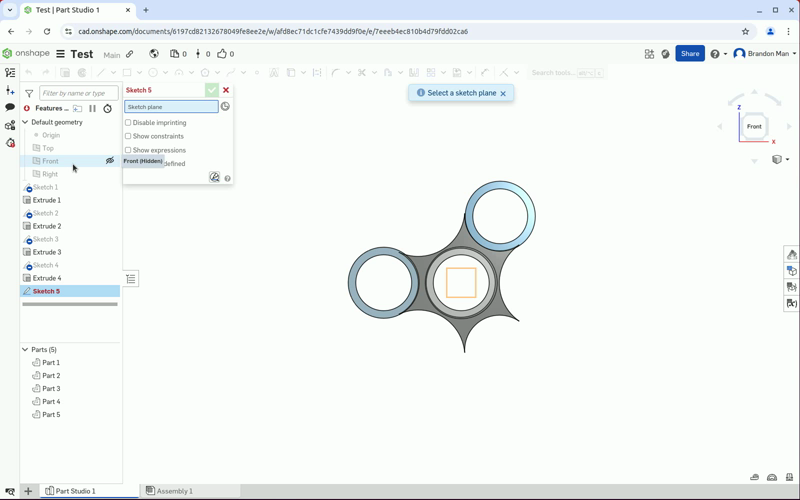
click(73, 163)
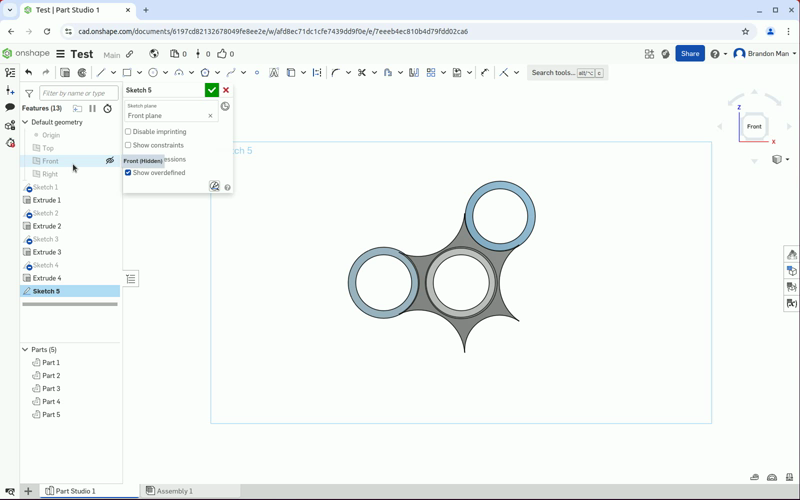
mouse_move(73, 352)
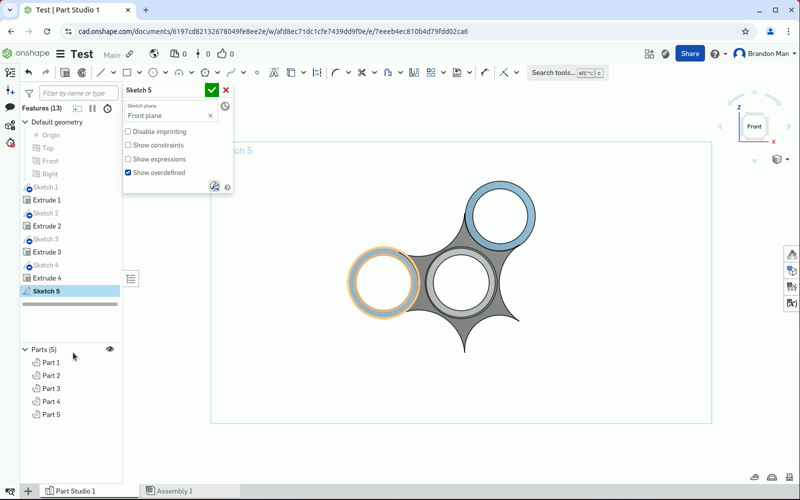
key(y)
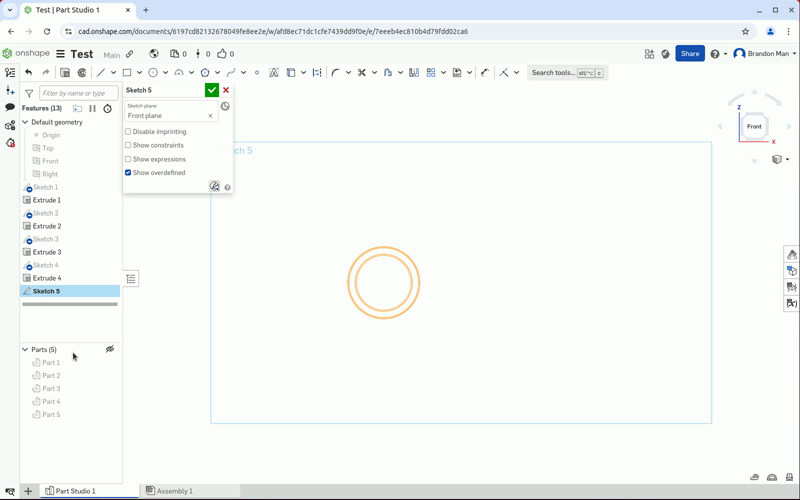
key(c)
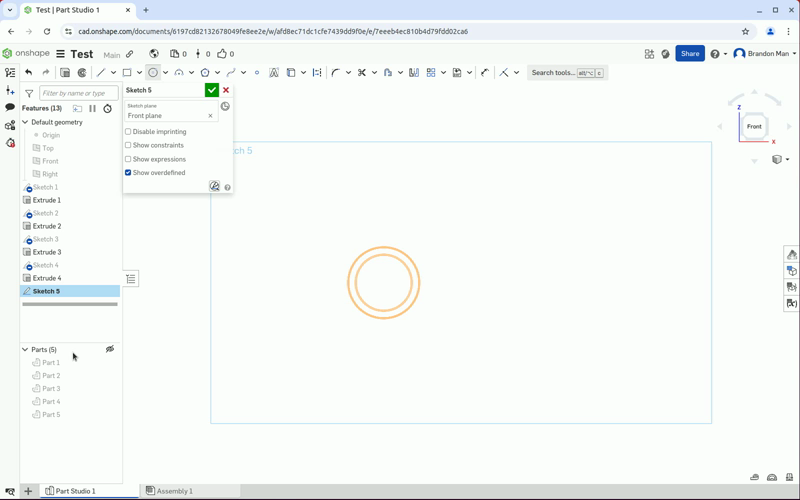
key_down(shift)
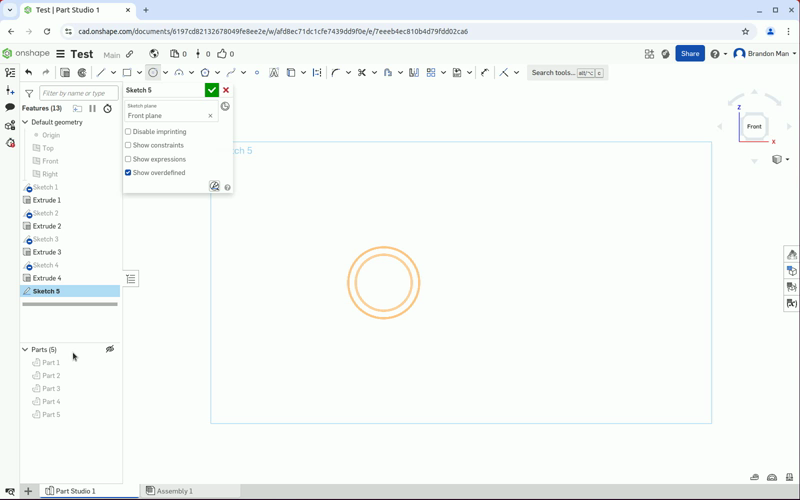
mouse_move(500, 349)
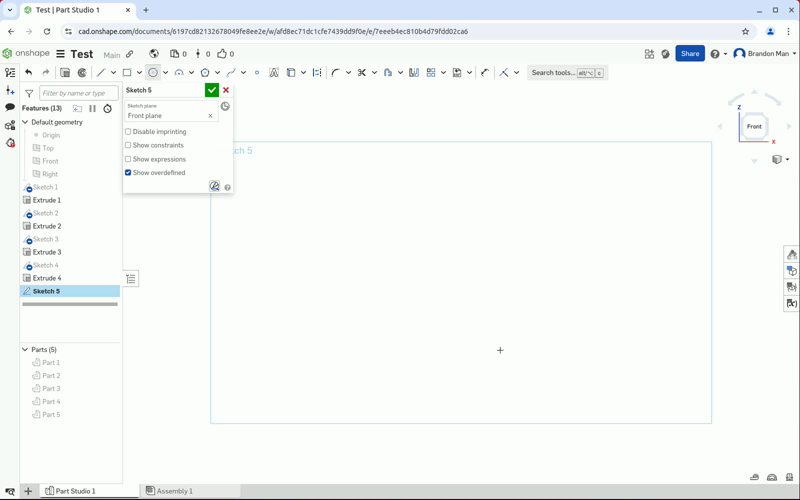
click(500, 349)
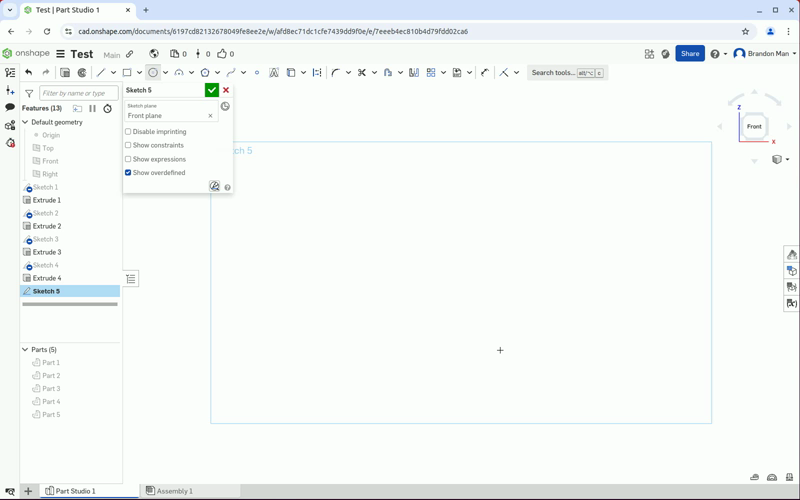
key_up(shift)
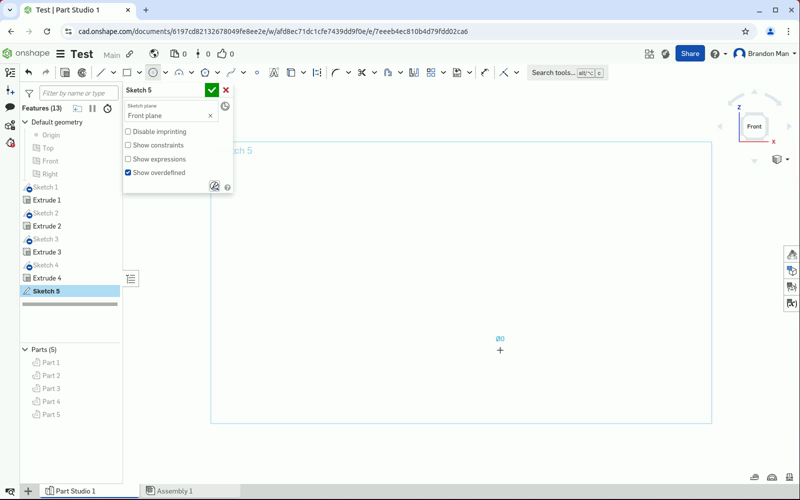
mouse_move(535, 349)
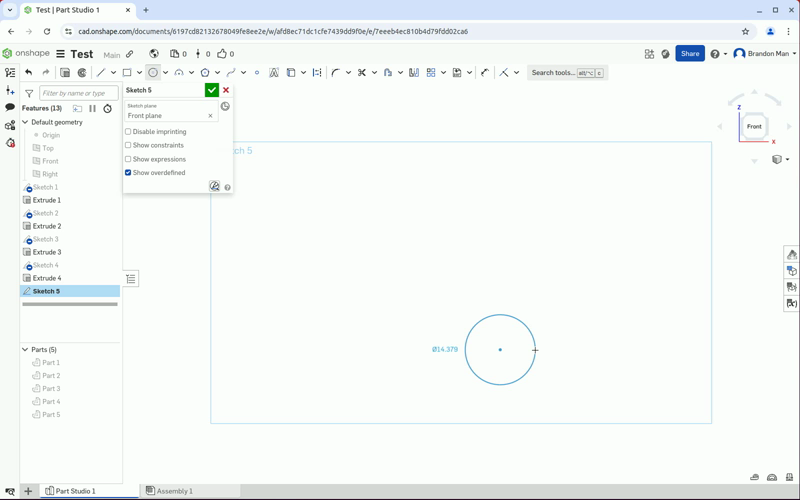
click(535, 349)
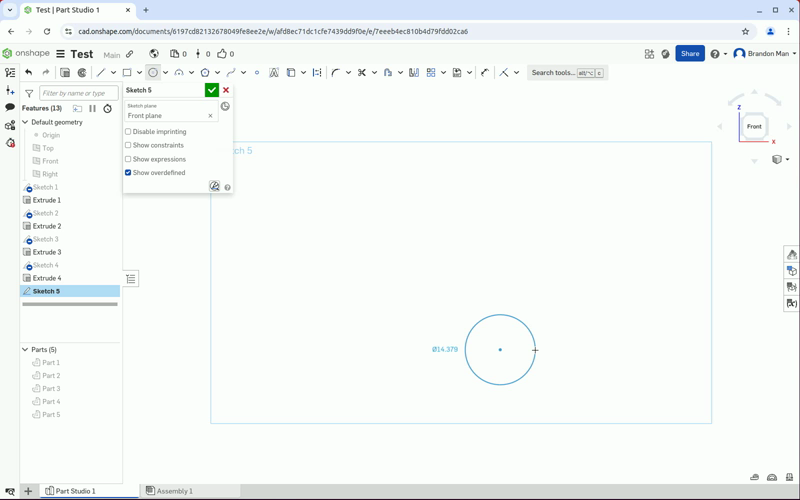
key(esc)
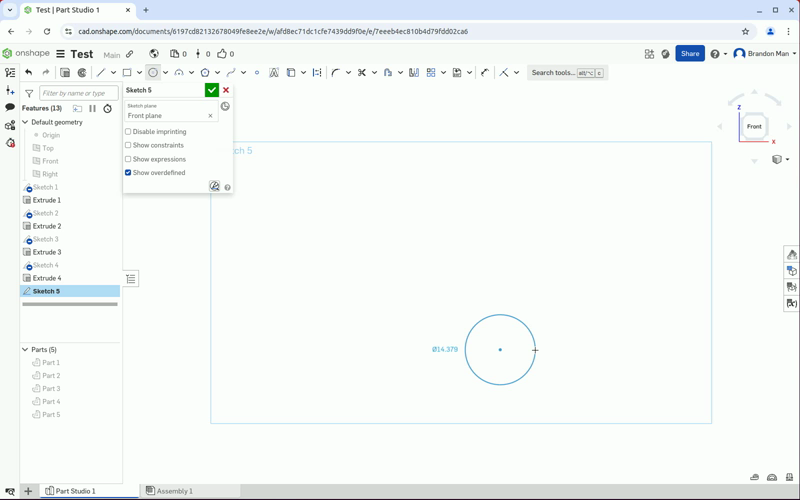
key(c)
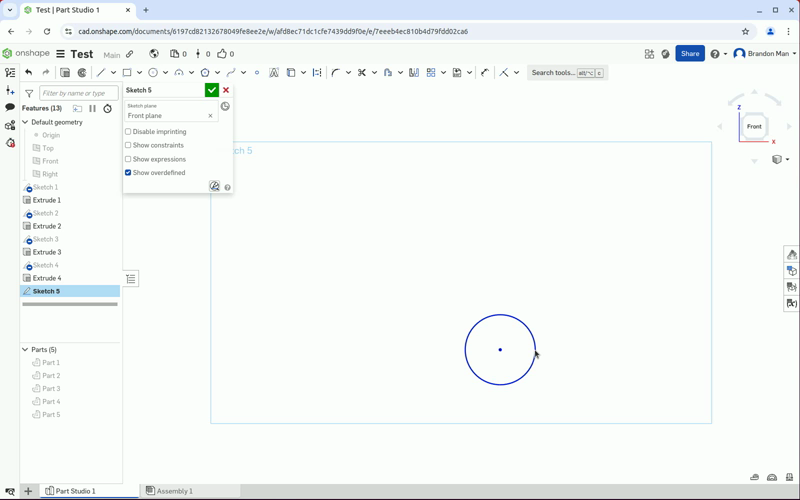
key_down(shift)
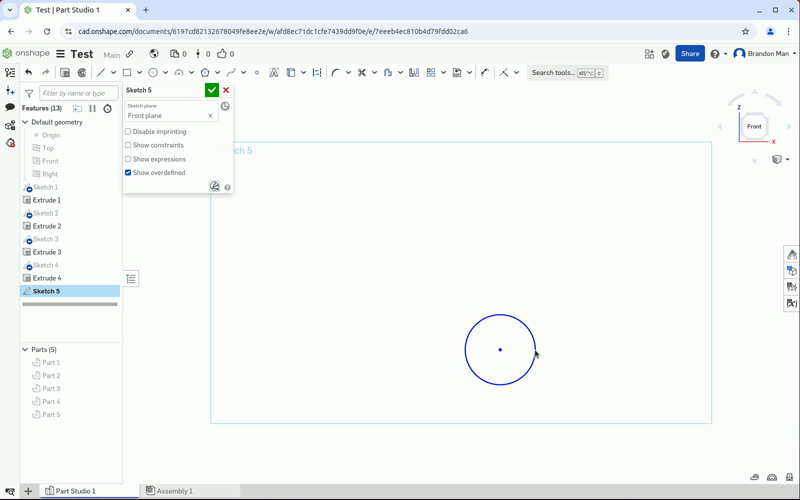
mouse_move(500, 349)
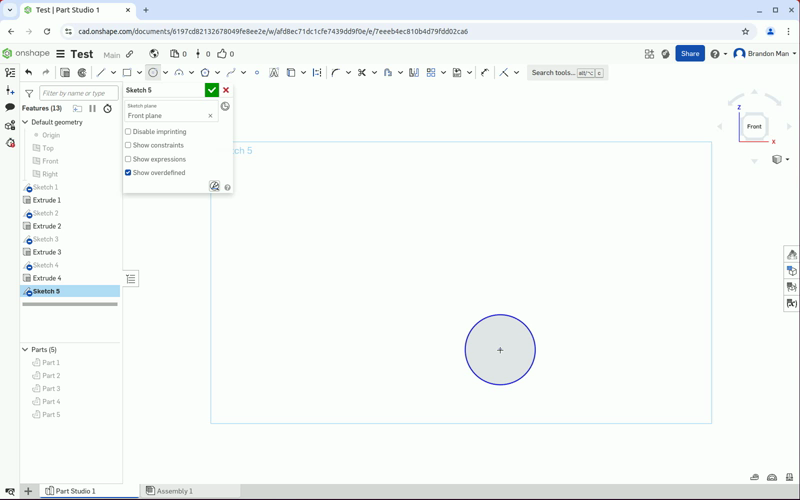
click(500, 349)
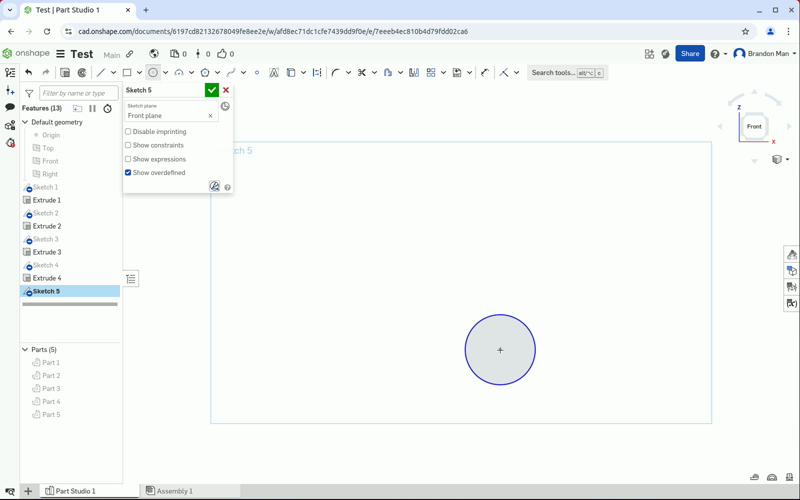
key_up(shift)
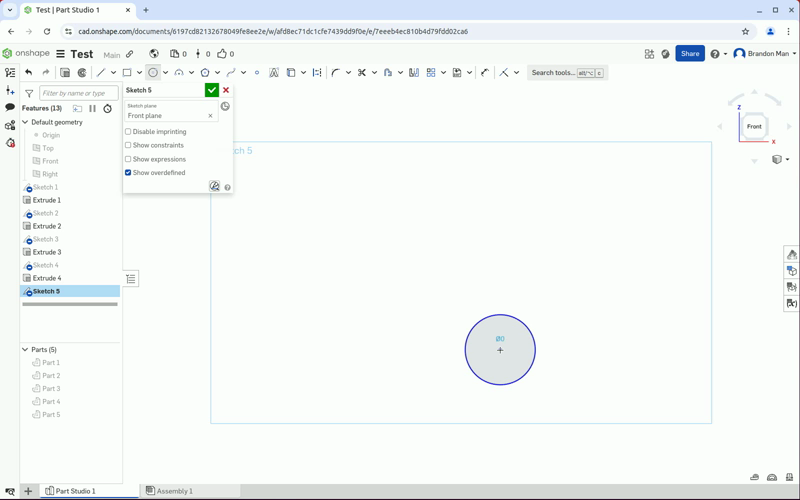
mouse_move(527, 349)
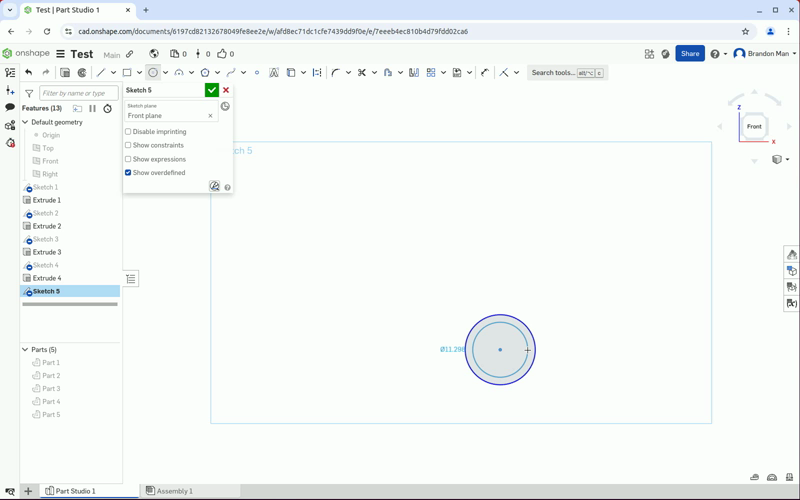
click(527, 349)
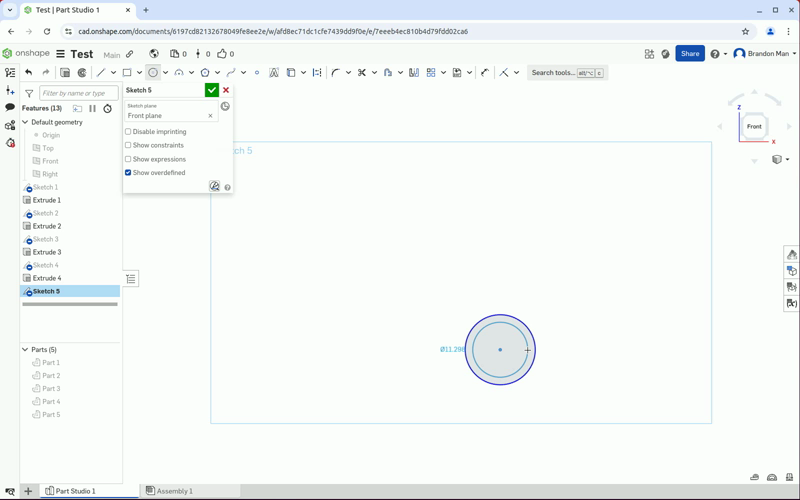
key(esc)
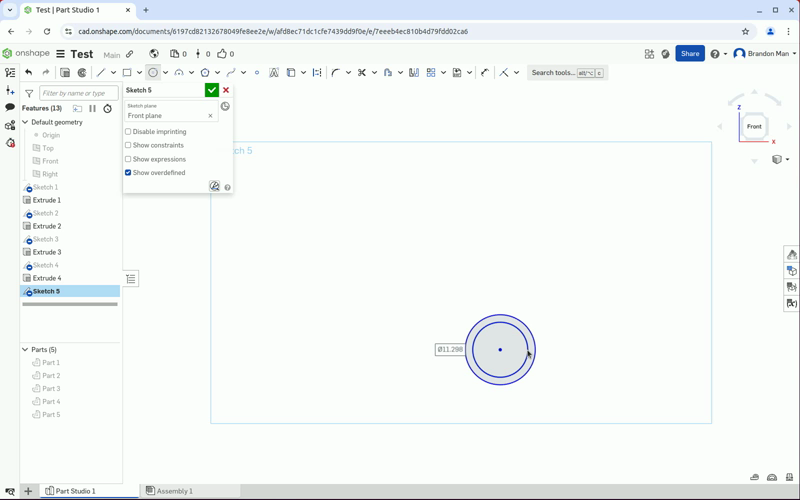
mouse_move(524, 334)
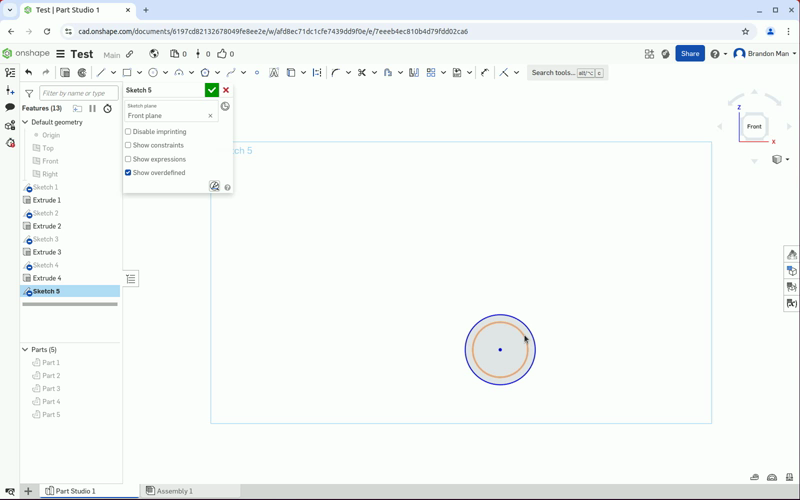
scroll(6)
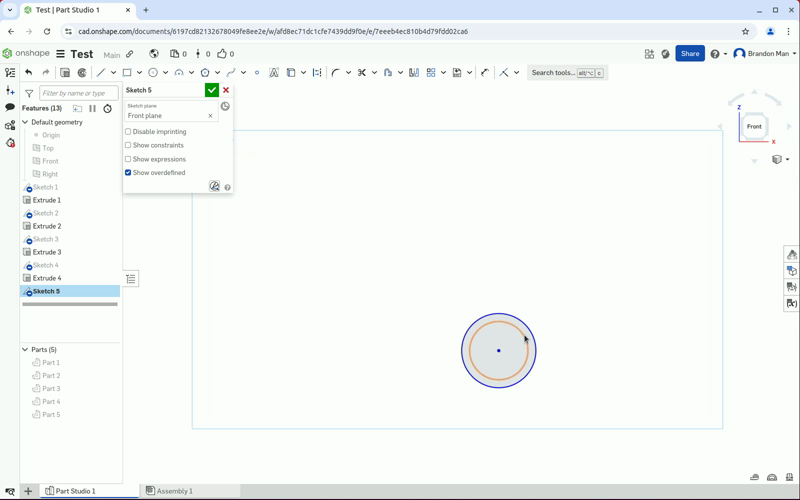
scroll(6)
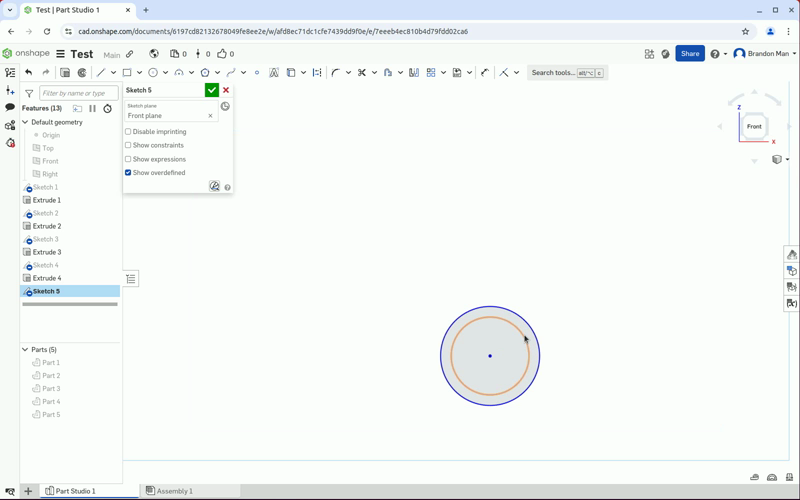
scroll(6)
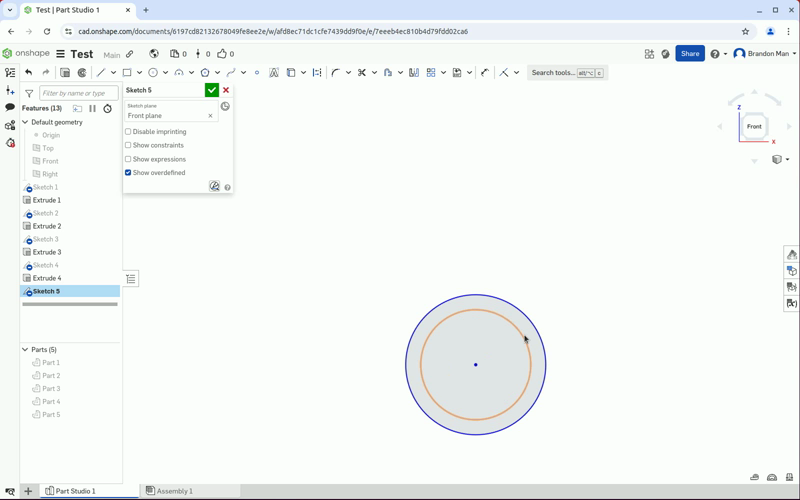
scroll(6)
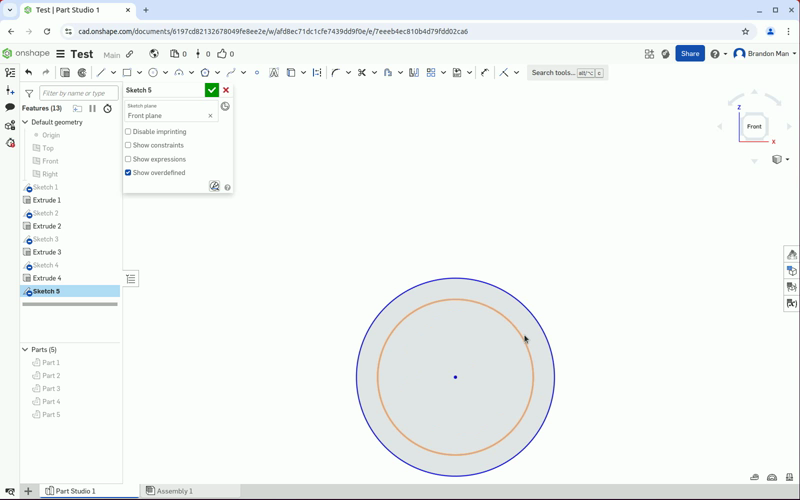
scroll(6)
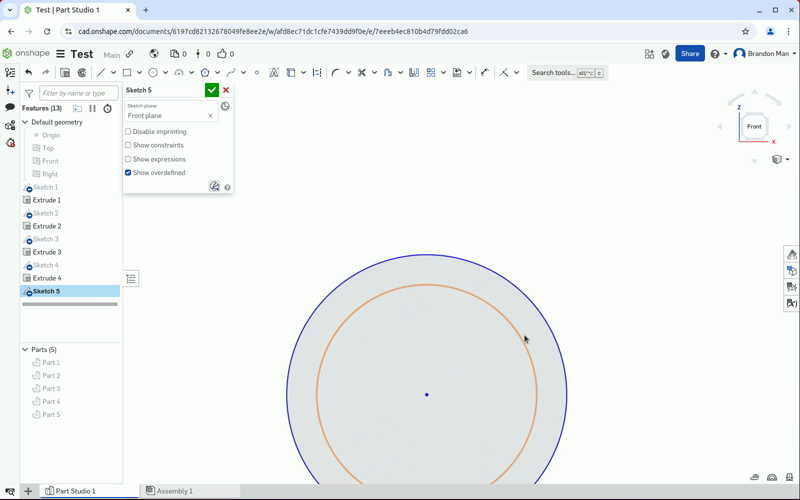
scroll(6)
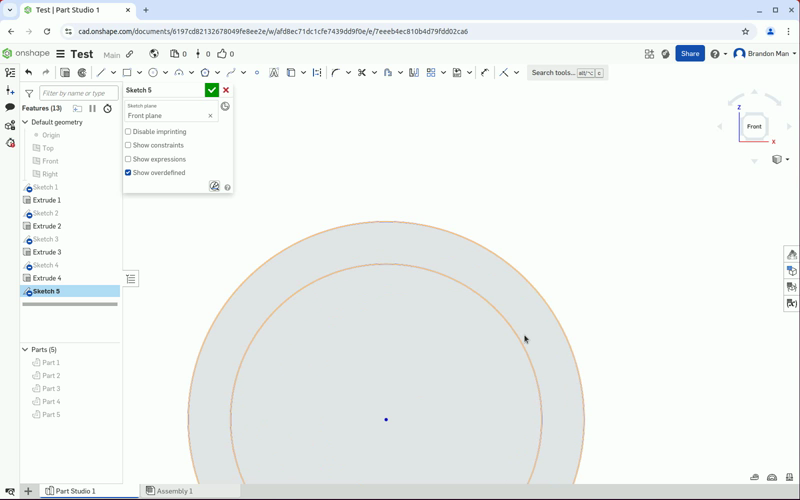
scroll(6)
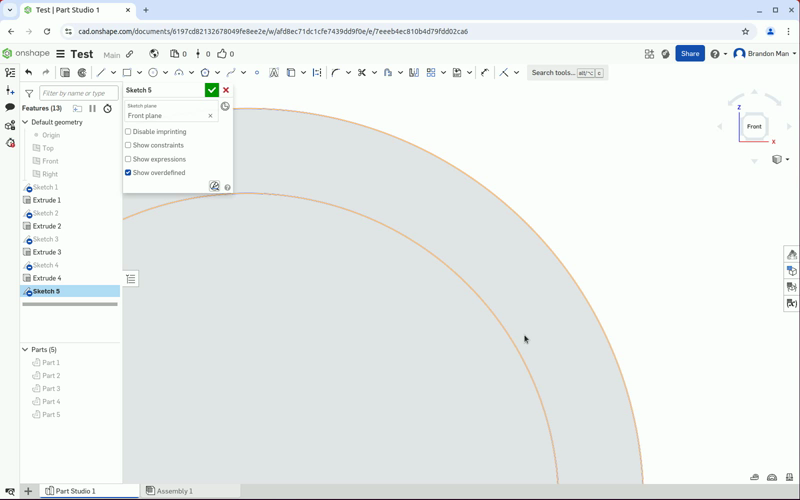
click(524, 334)
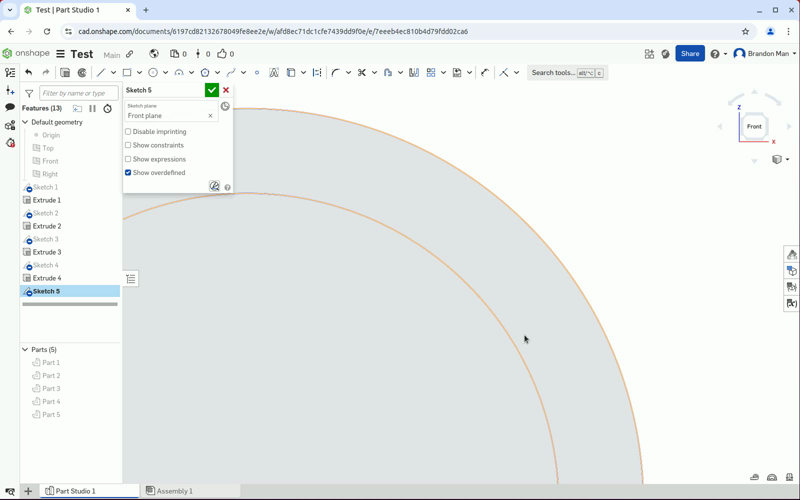
scroll(-6)
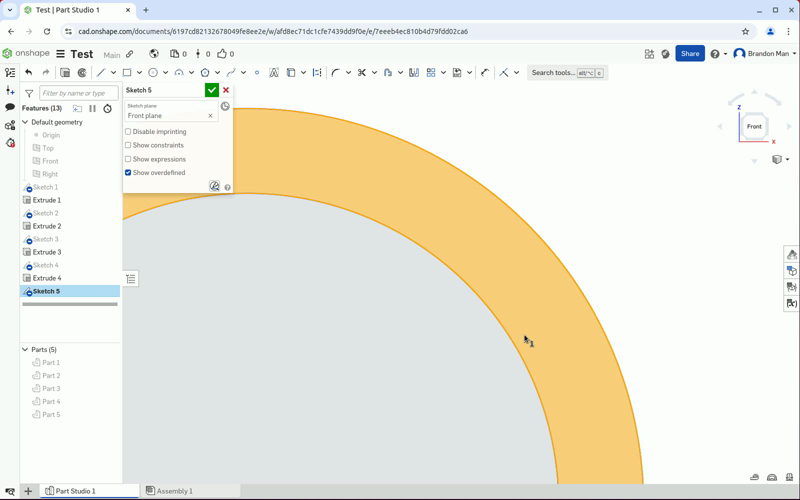
scroll(-6)
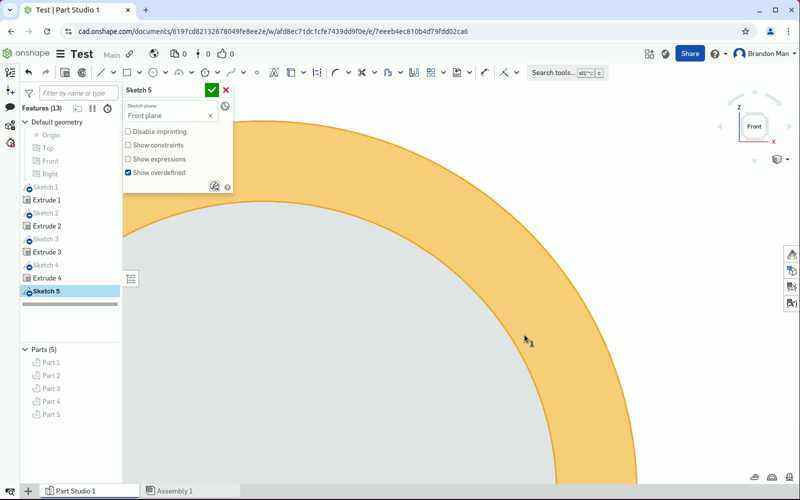
scroll(-6)
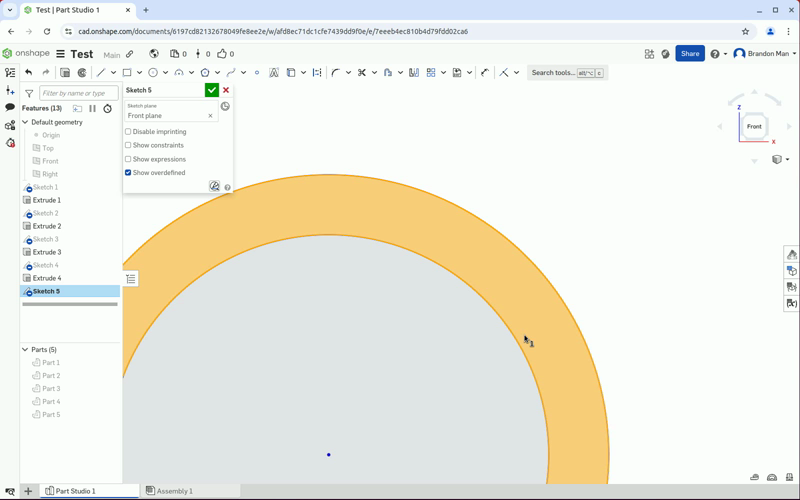
scroll(-6)
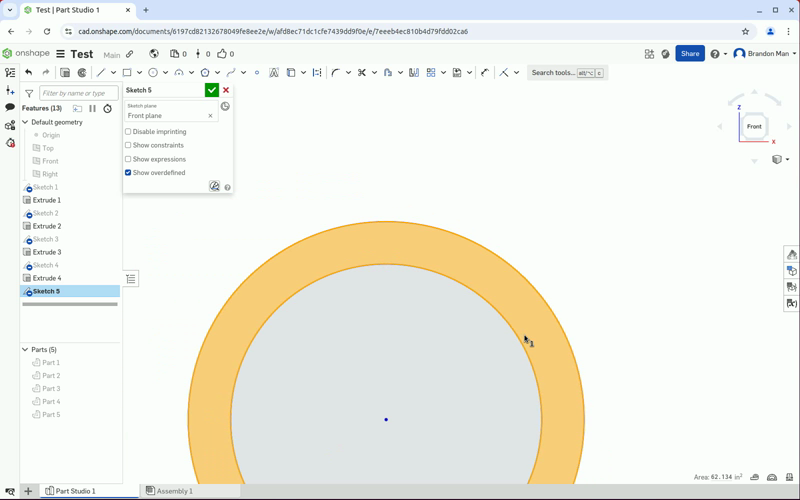
scroll(-6)
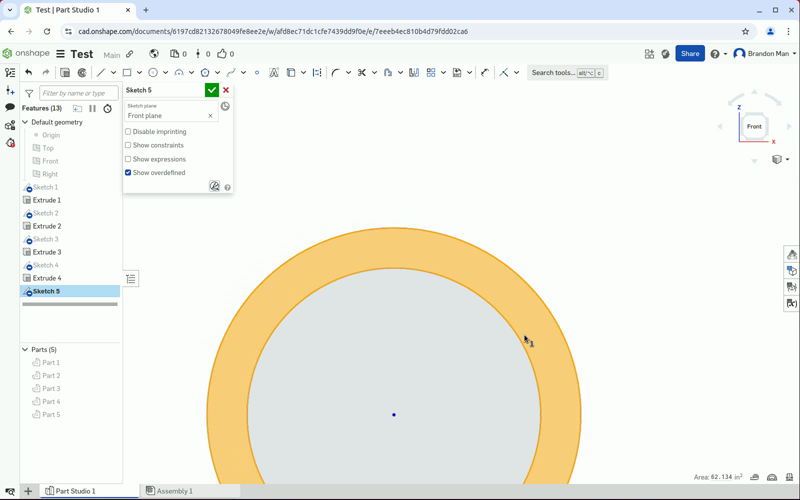
scroll(-6)
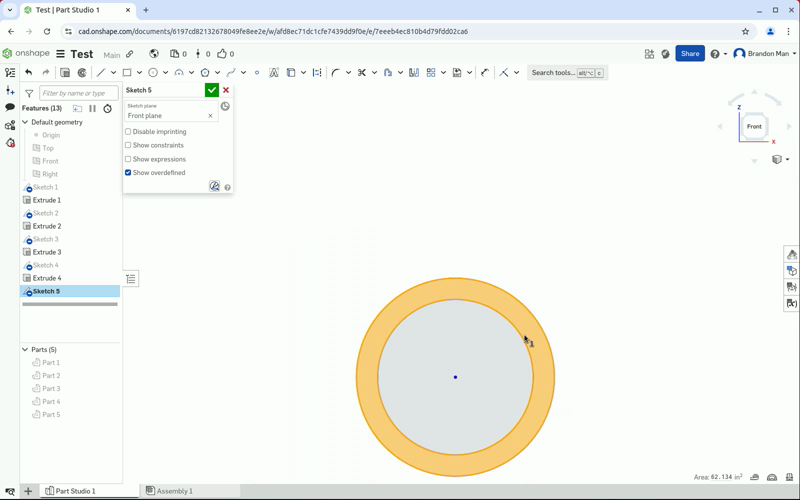
scroll(-6)
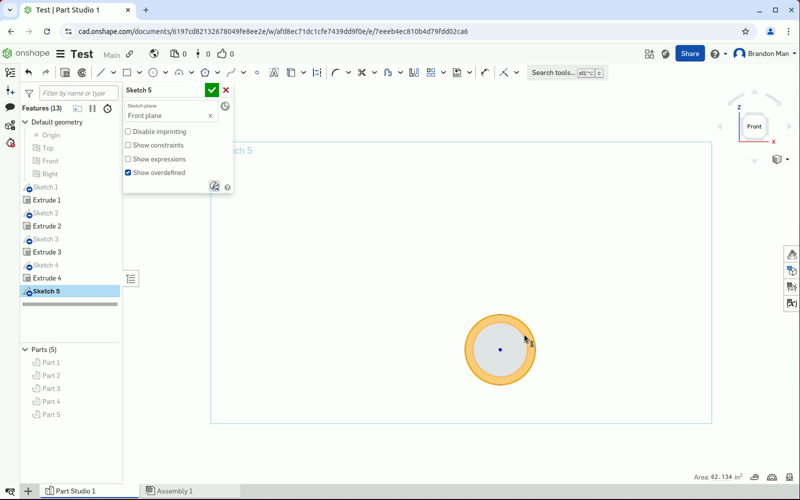
mouse_move(73, 352)
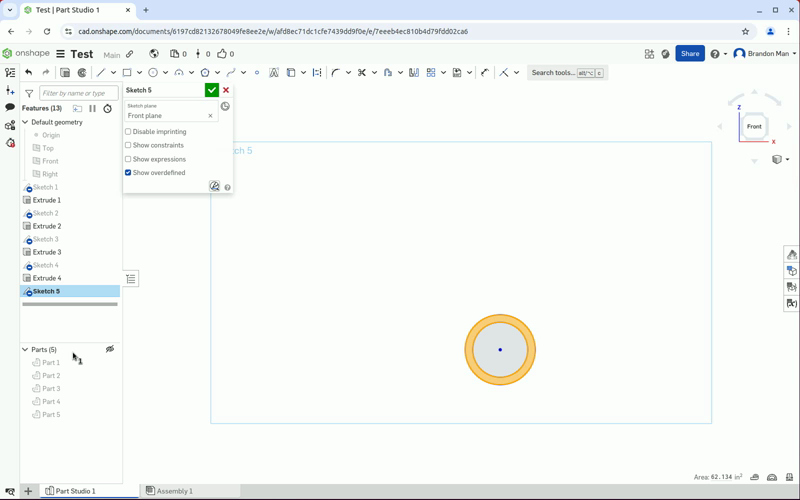
key(shift+y)
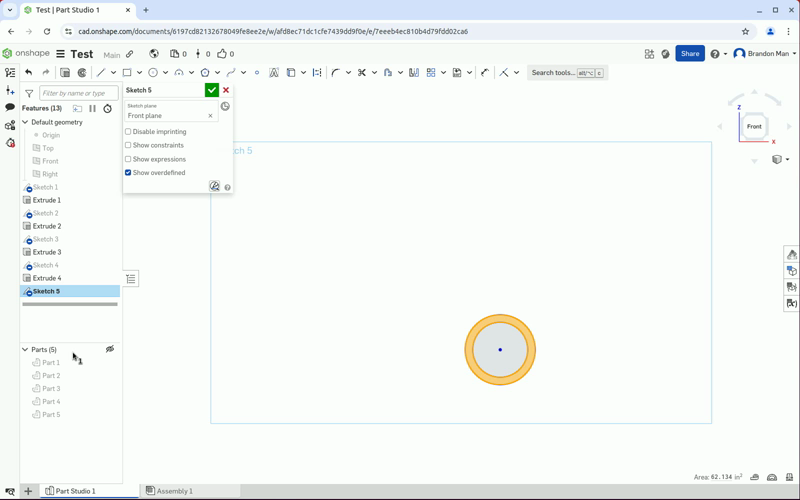
key(shift+e)
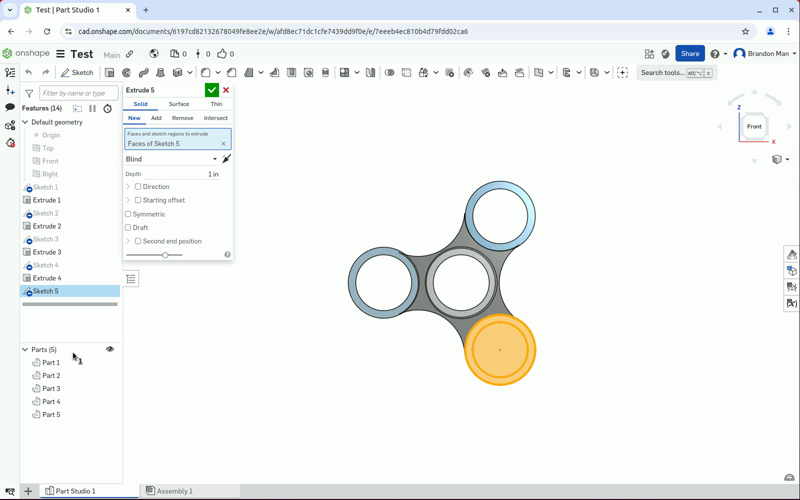
mouse_move(143, 106)
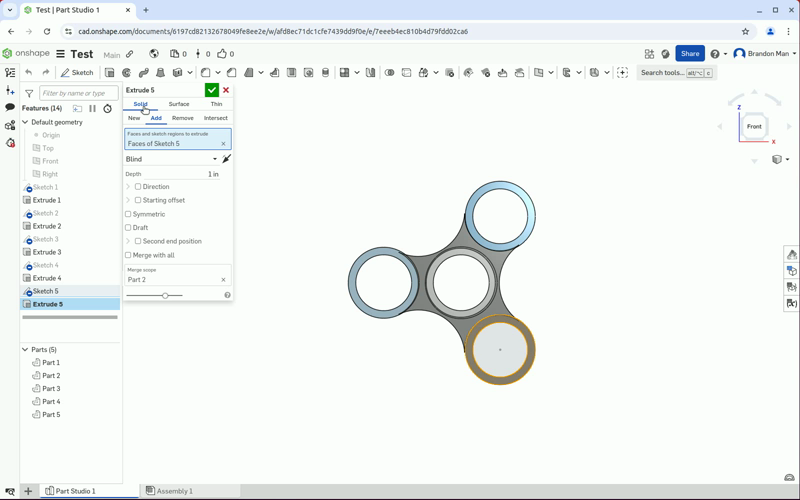
click(143, 106)
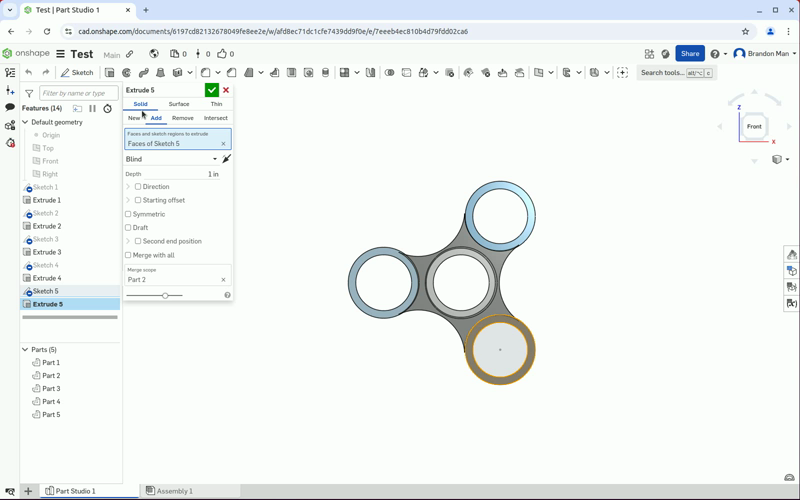
mouse_move(137, 120)
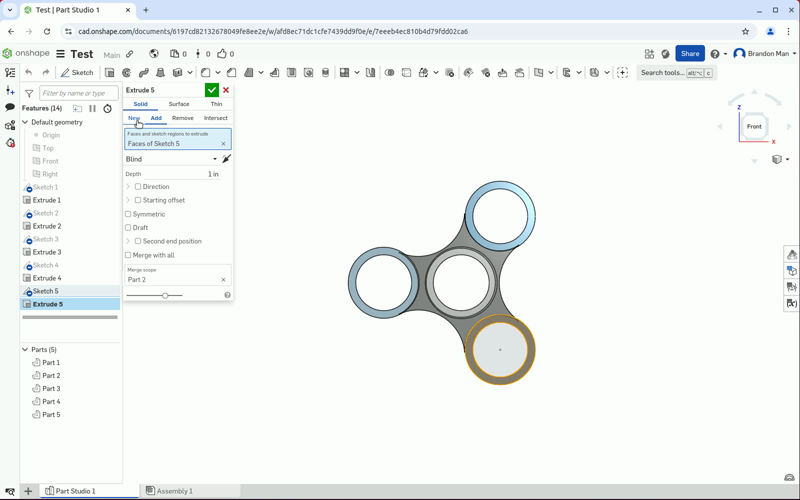
click(137, 120)
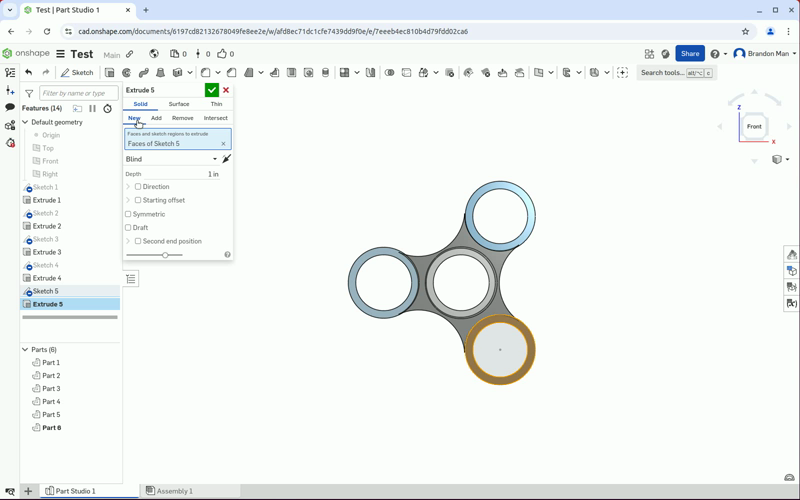
key(tab, 4)
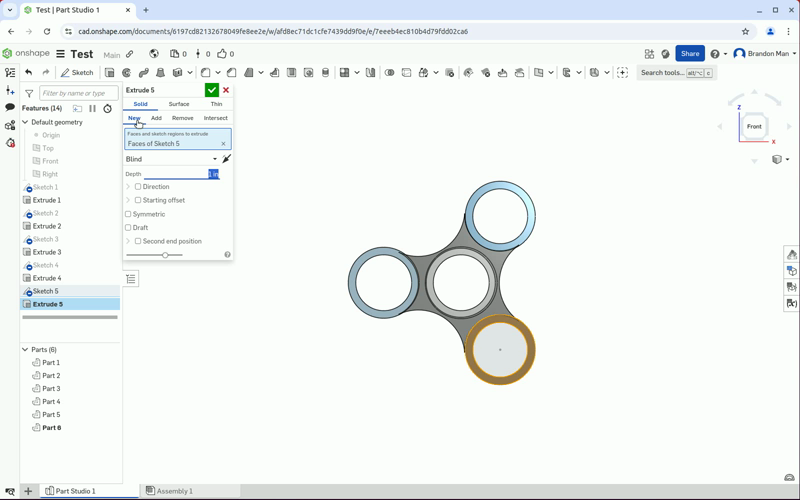
text(3.129)
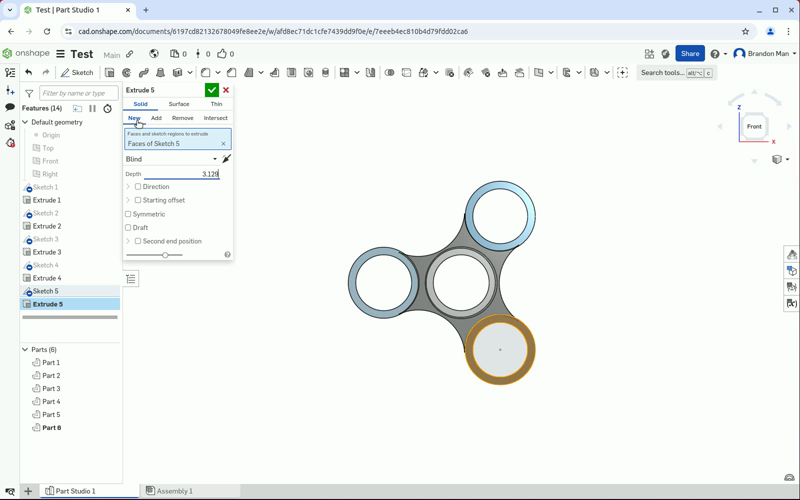
key(enter)
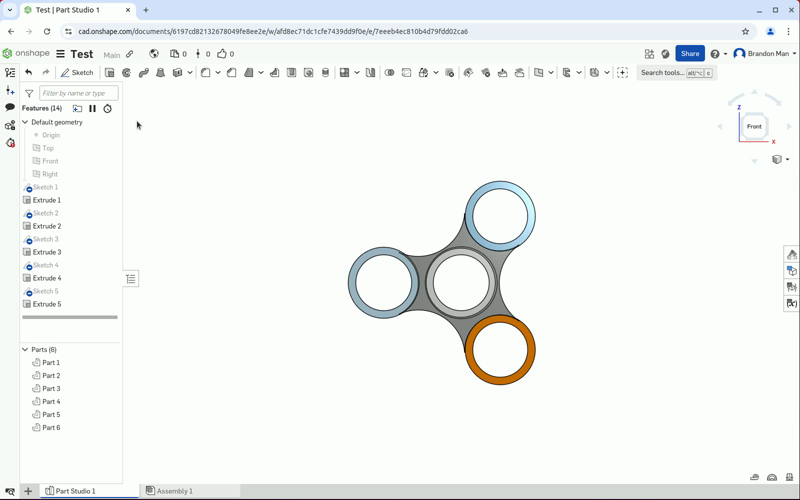
key(shift+h)
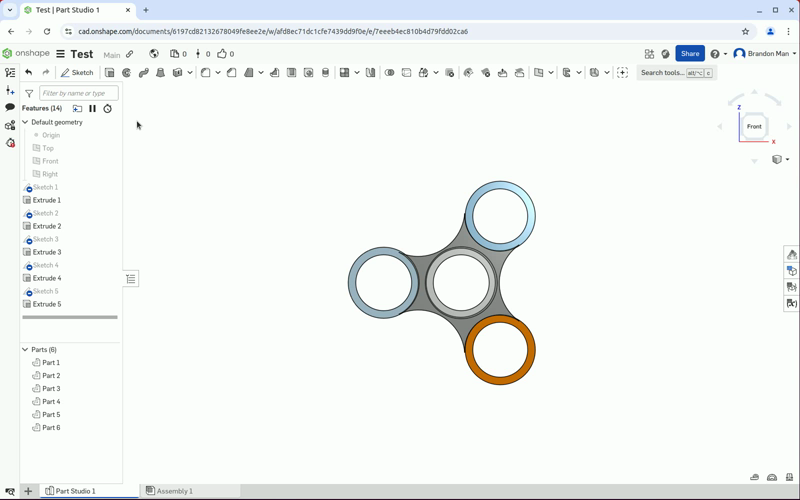
key(shift+h)
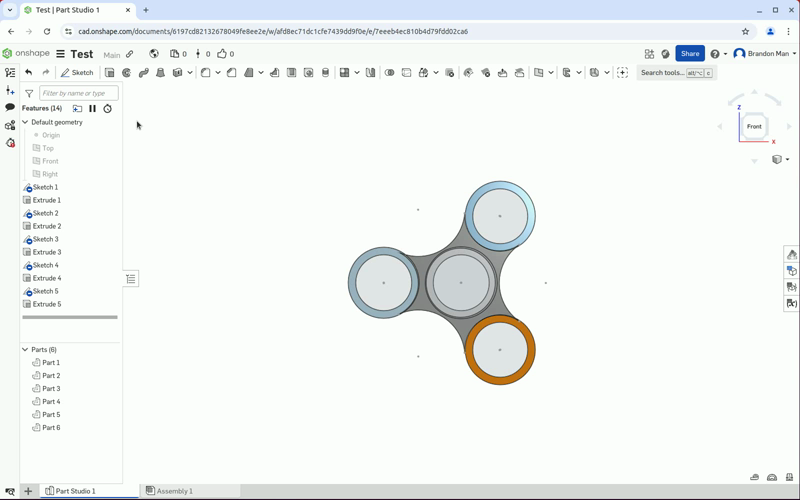
key(shift+7)
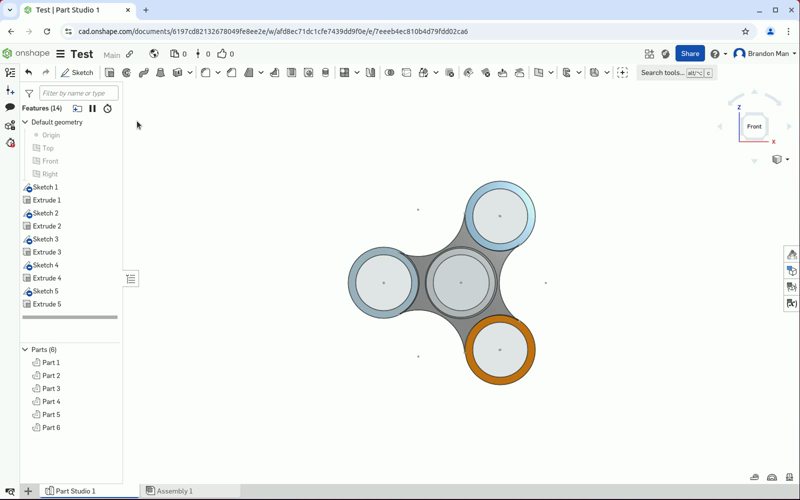
key(left, 2)
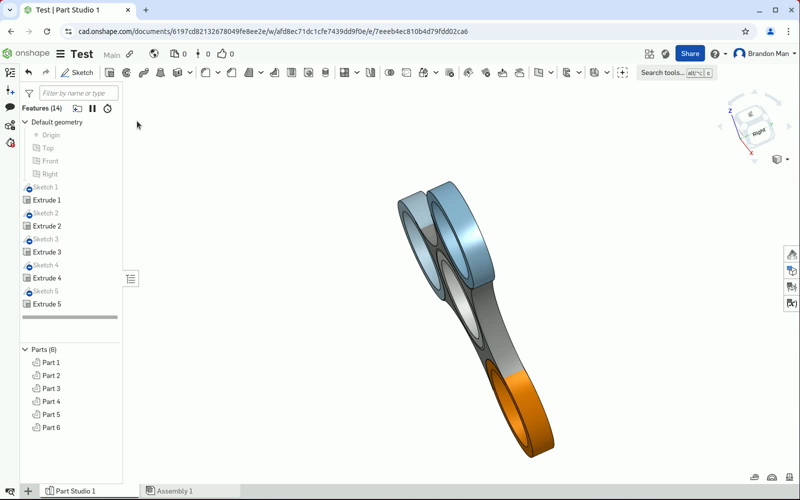
key(down, 2)
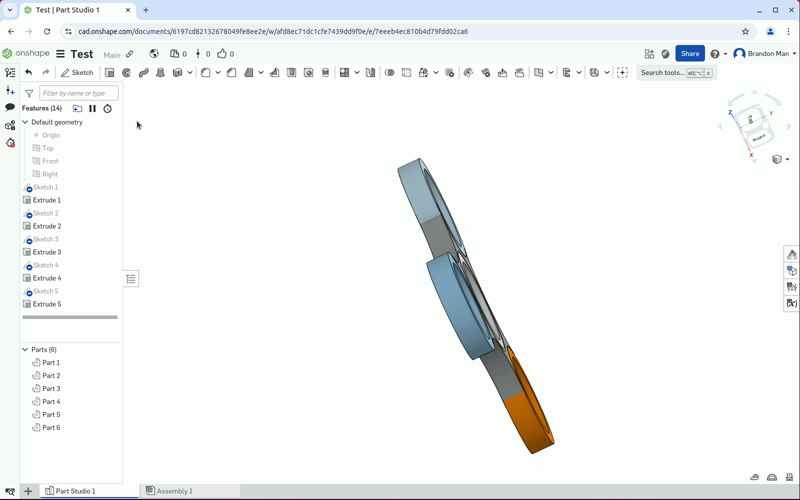
key(up, 2)
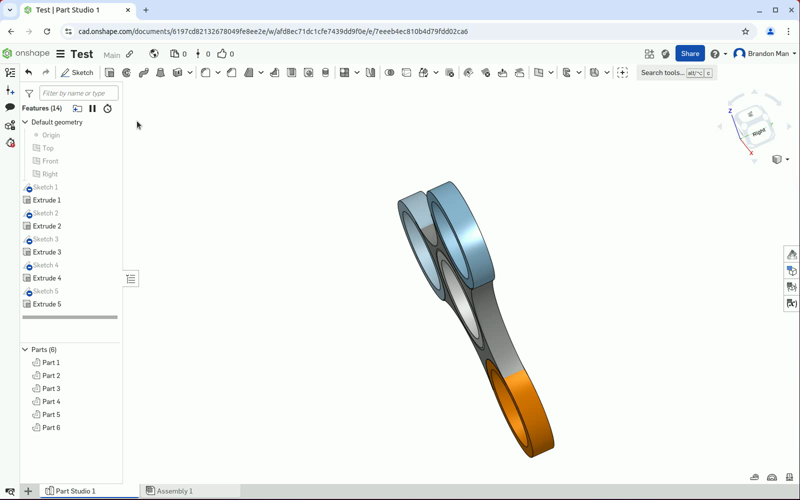
key(right, 2)
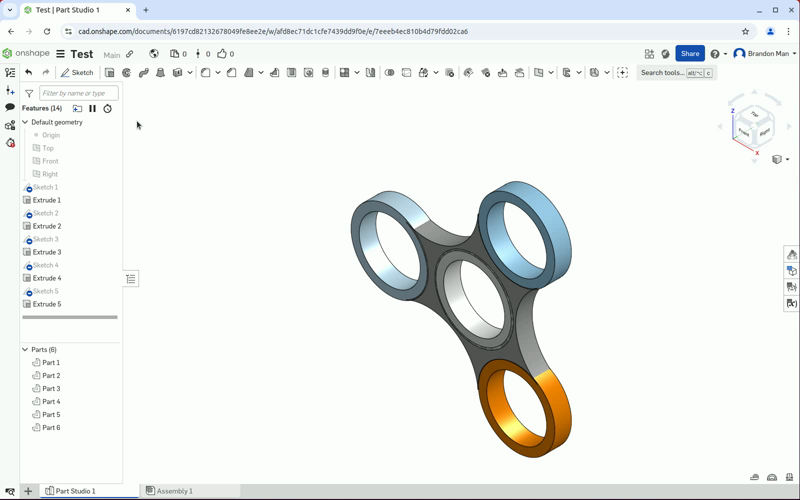
mouse_move(73, 189)
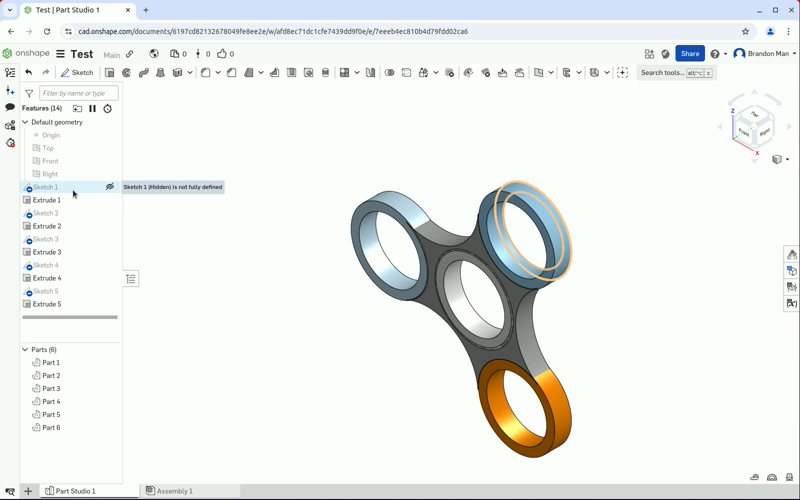
click(73, 189)